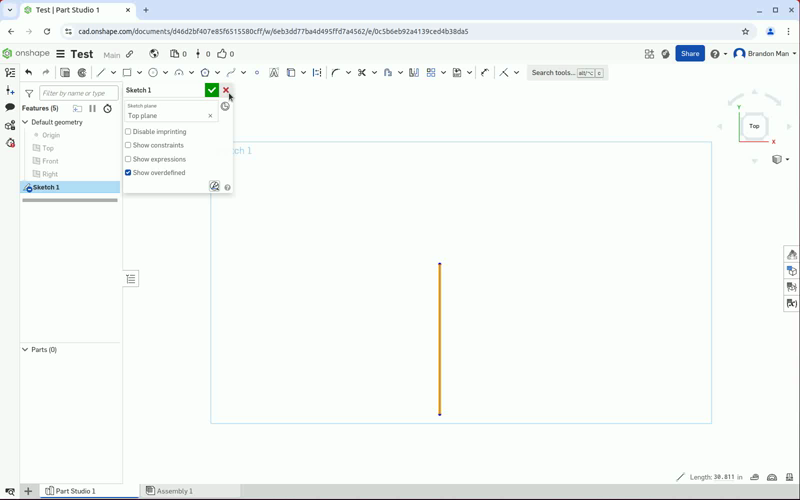
key(shift+h)
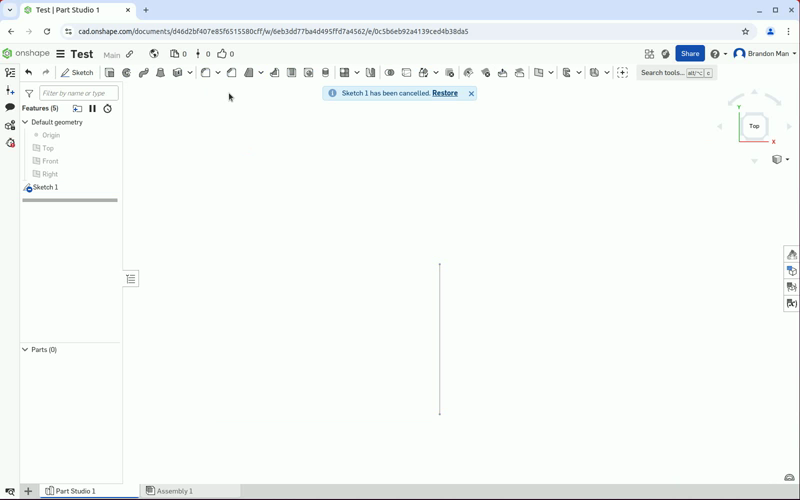
key(shift+s)
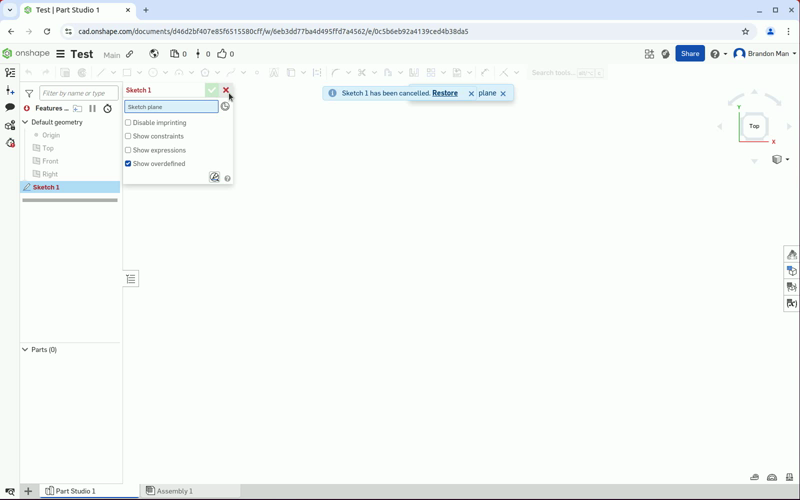
mouse_move(73, 150)
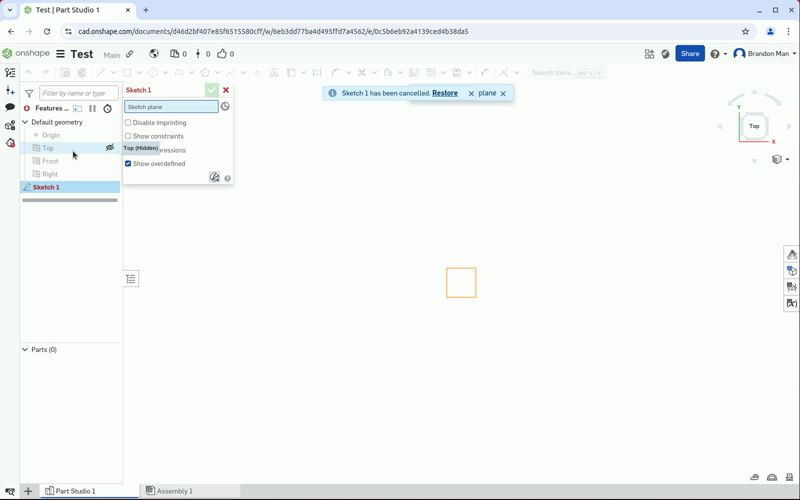
click(73, 150)
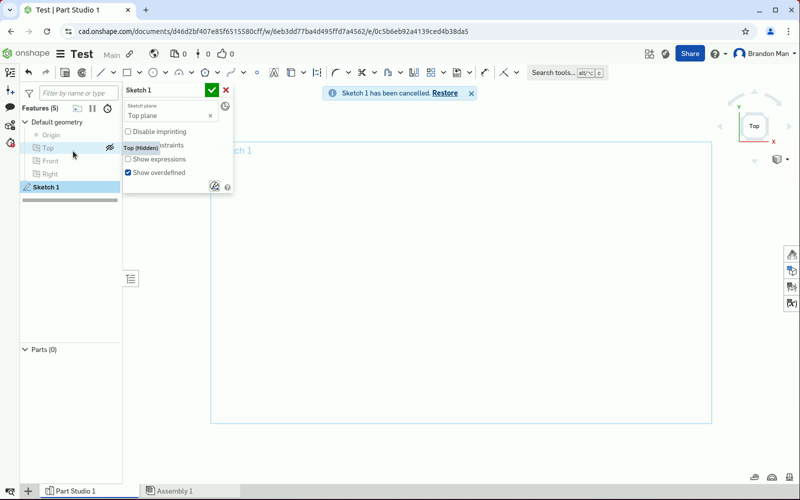
mouse_move(73, 352)
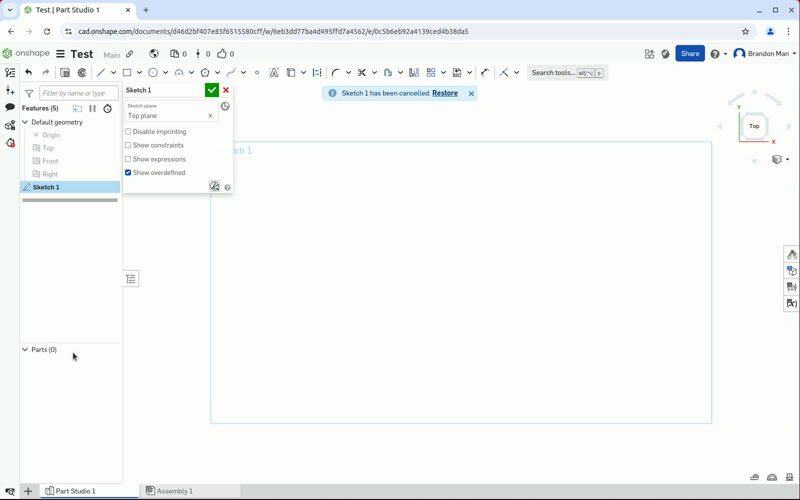
key(y)
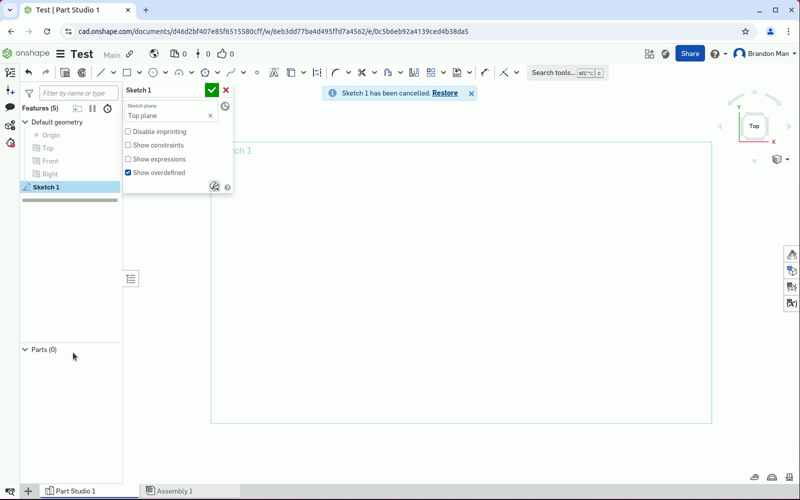
key(l)
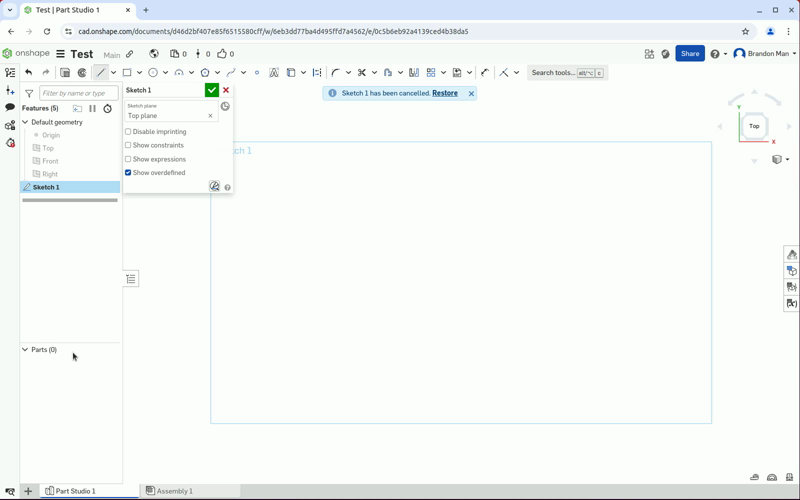
key_down(shift)
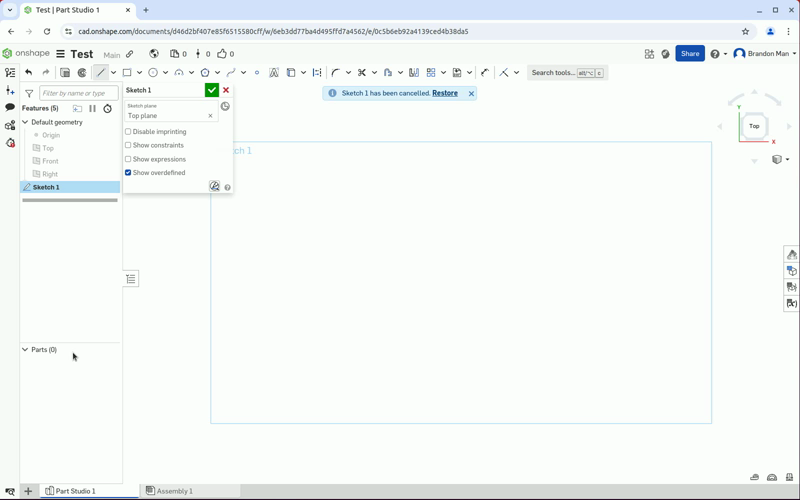
mouse_move(460, 282)
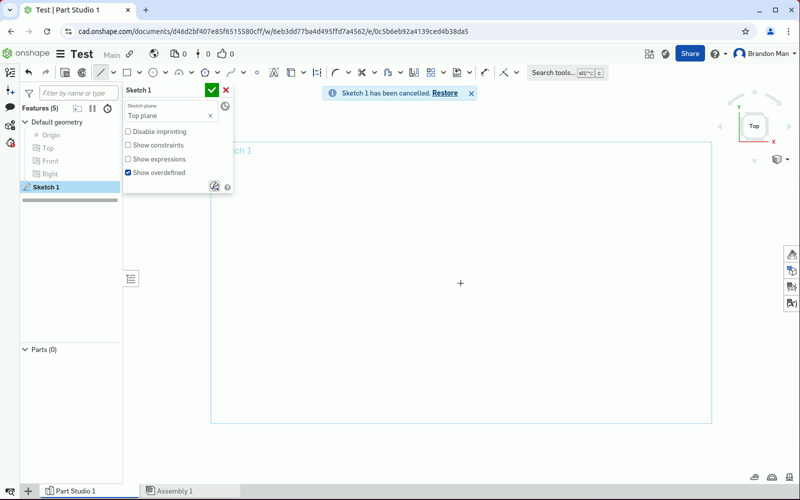
click(460, 282)
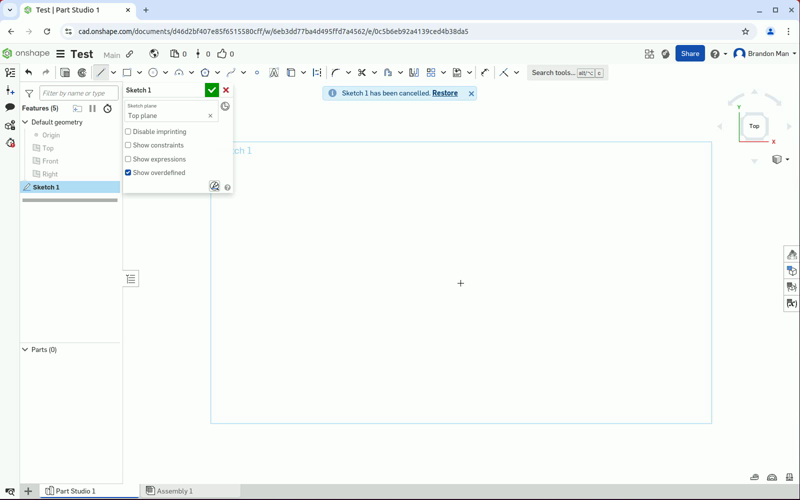
key_up(shift)
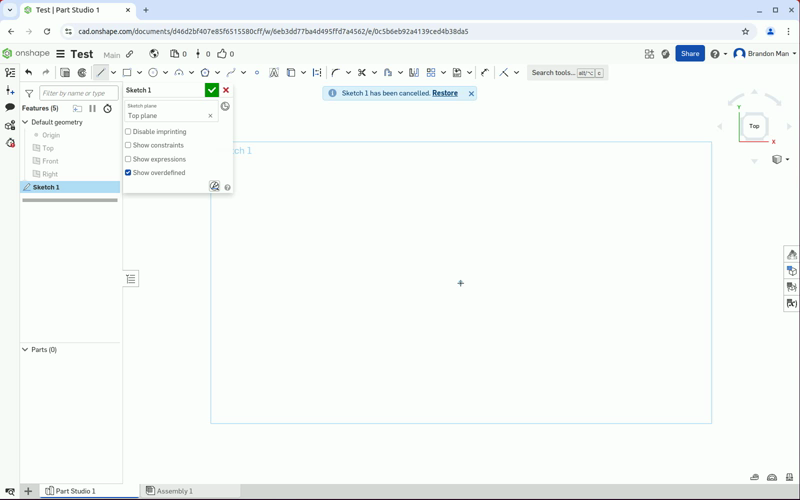
key_down(shift)
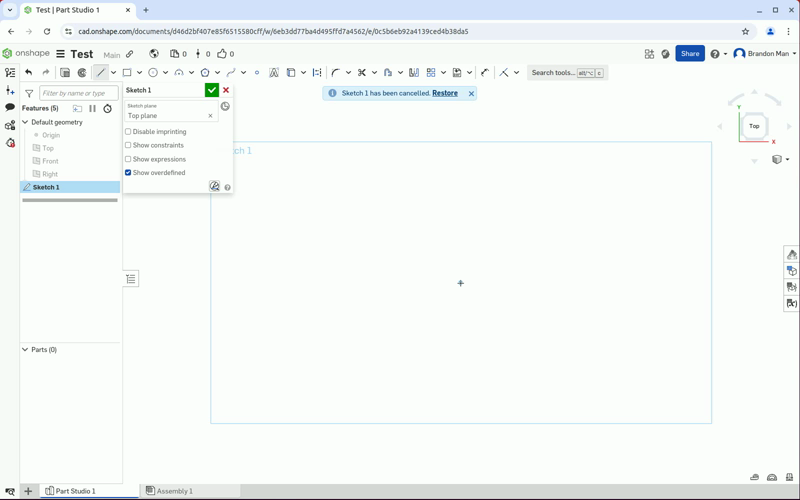
mouse_move(490, 282)
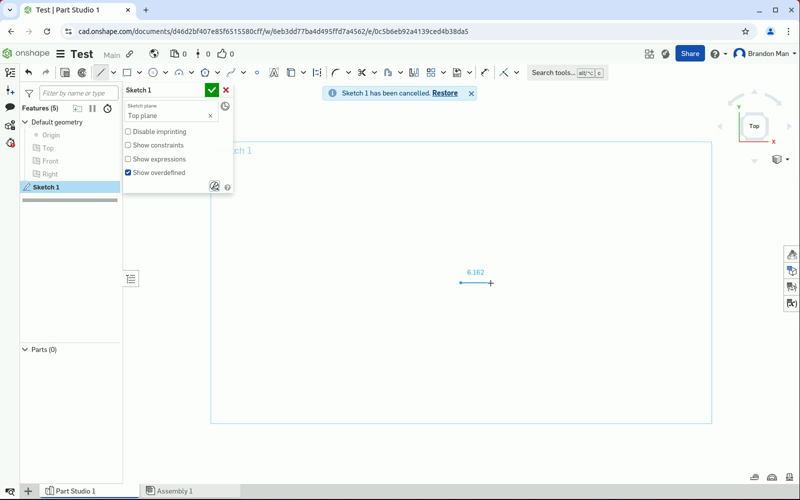
mouse_move(517, 282)
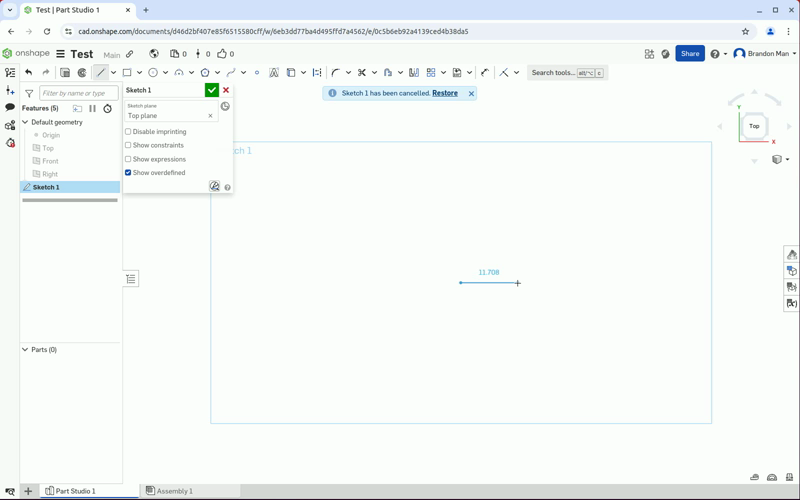
click(517, 282)
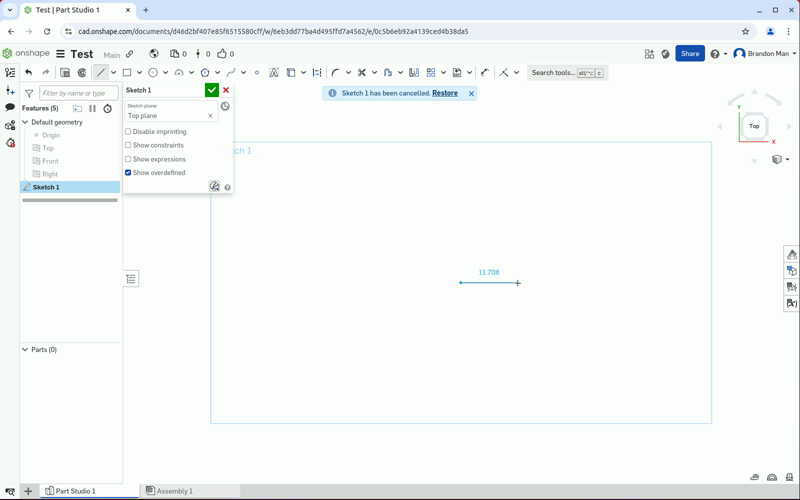
key_up(shift)
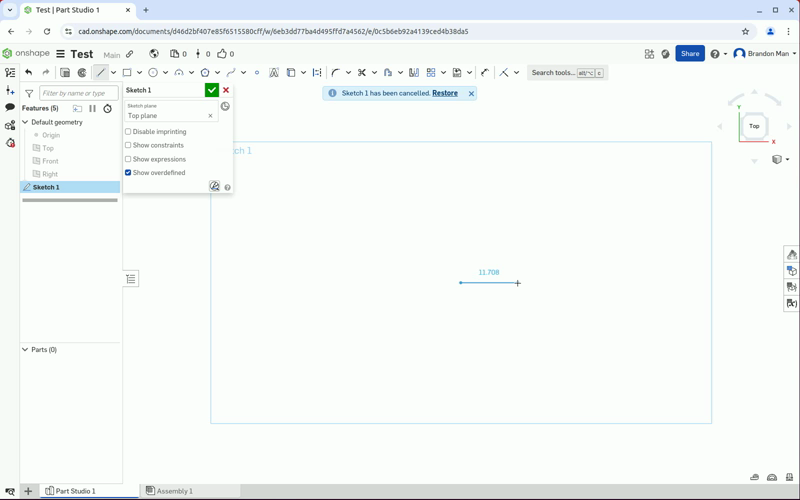
key_down(shift)
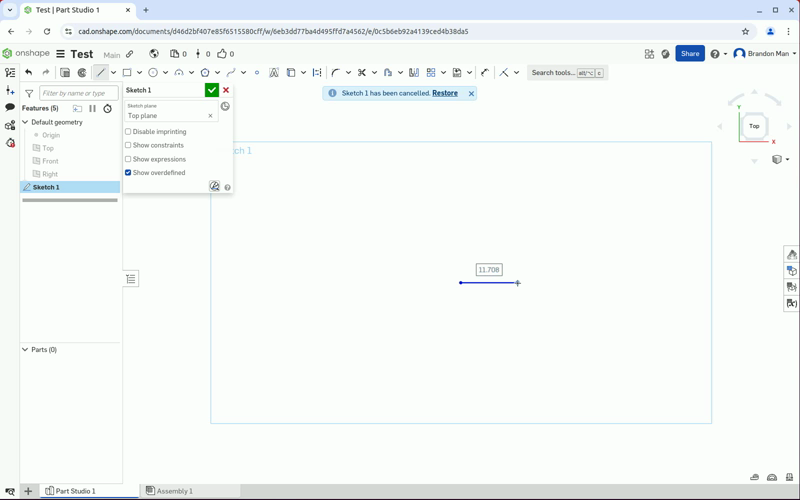
mouse_move(547, 282)
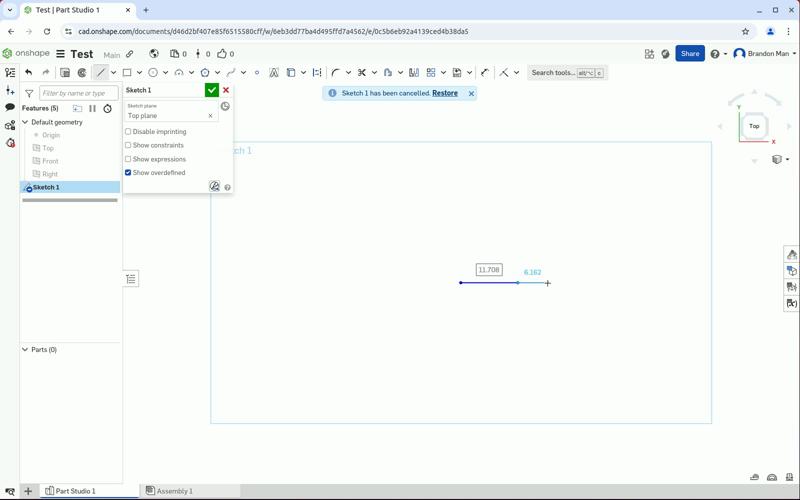
mouse_move(517, 226)
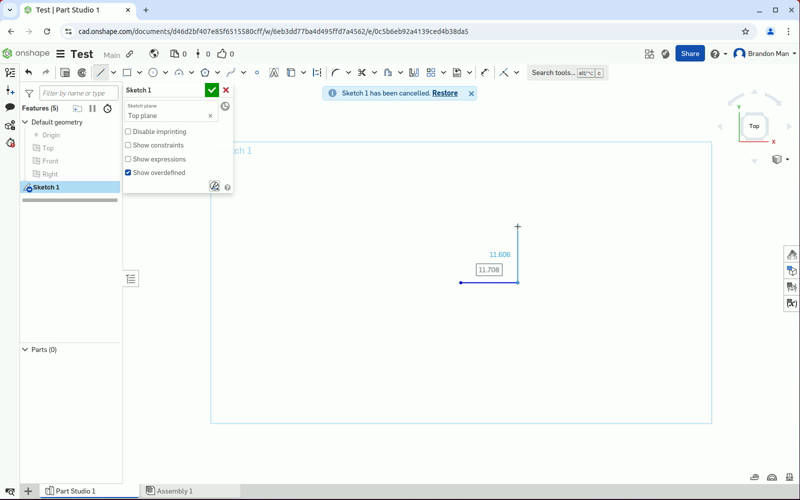
click(517, 226)
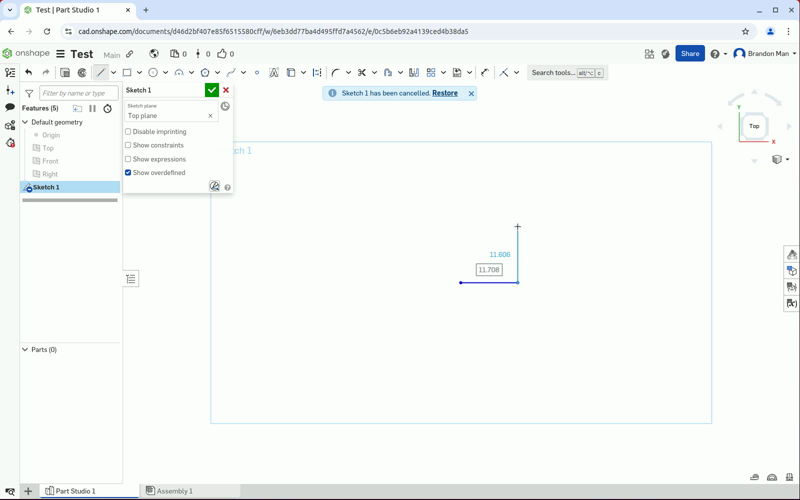
key_up(shift)
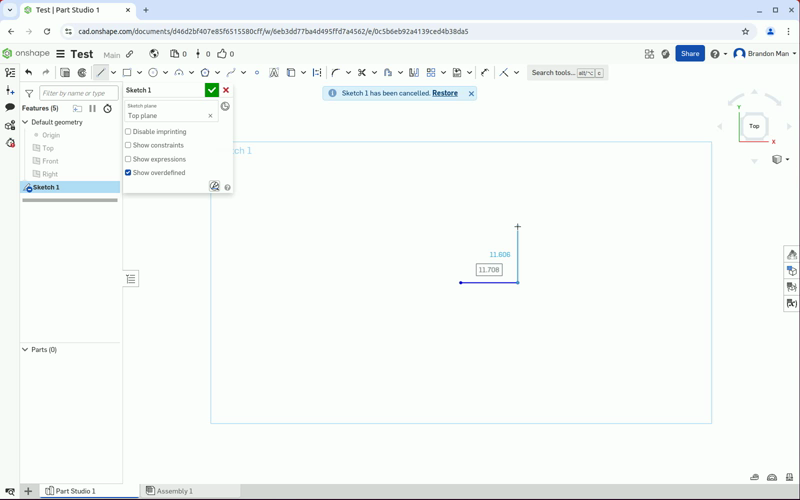
key_down(shift)
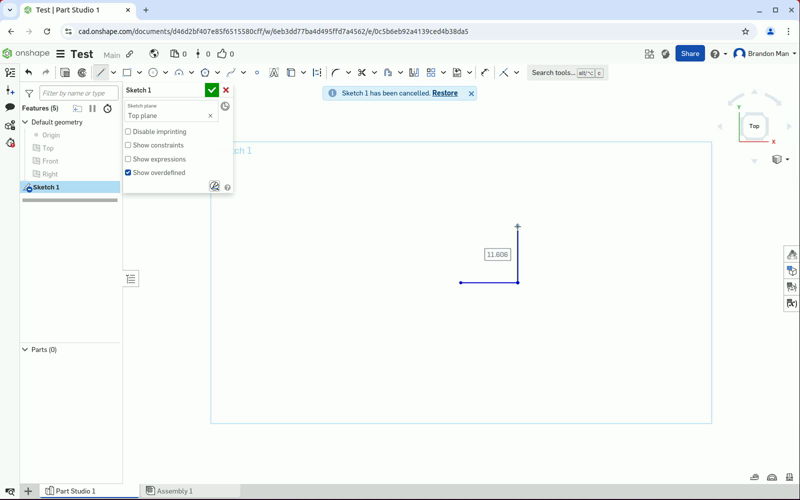
mouse_move(547, 226)
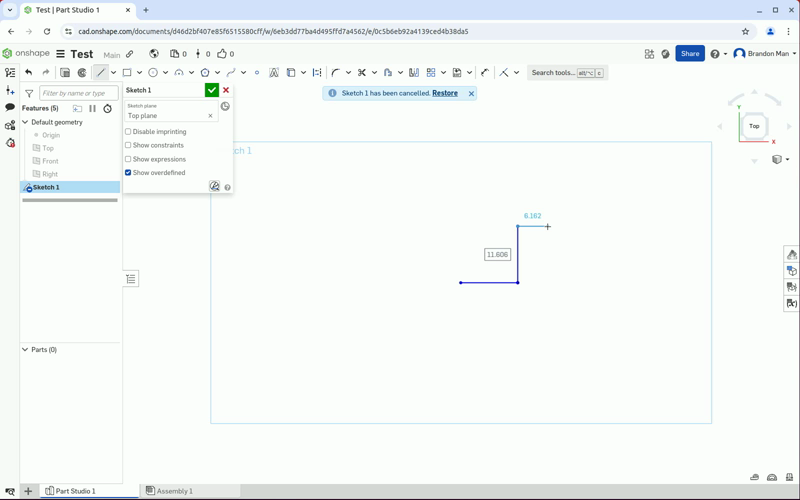
mouse_move(460, 226)
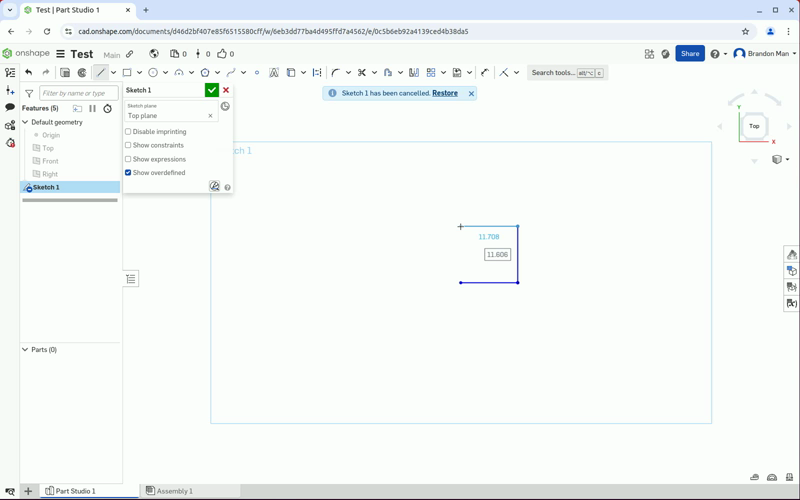
click(460, 226)
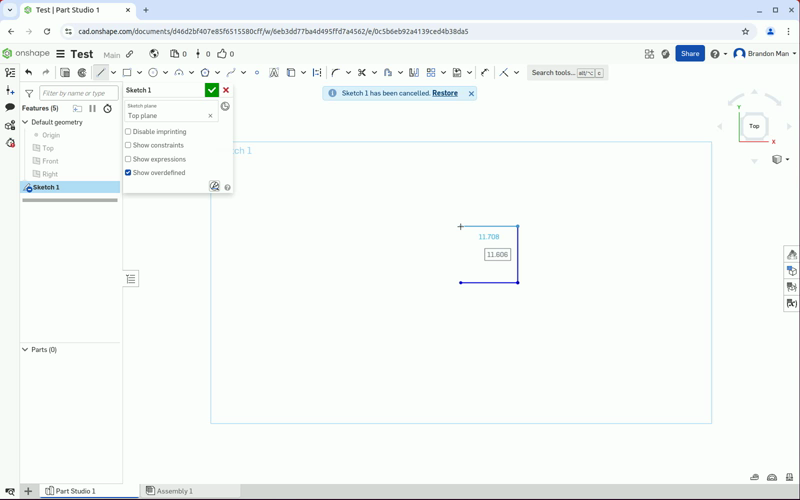
key_up(shift)
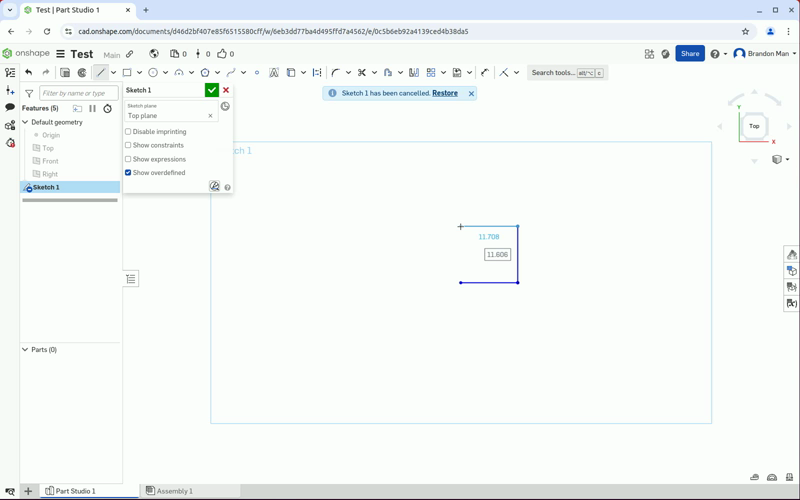
mouse_move(490, 226)
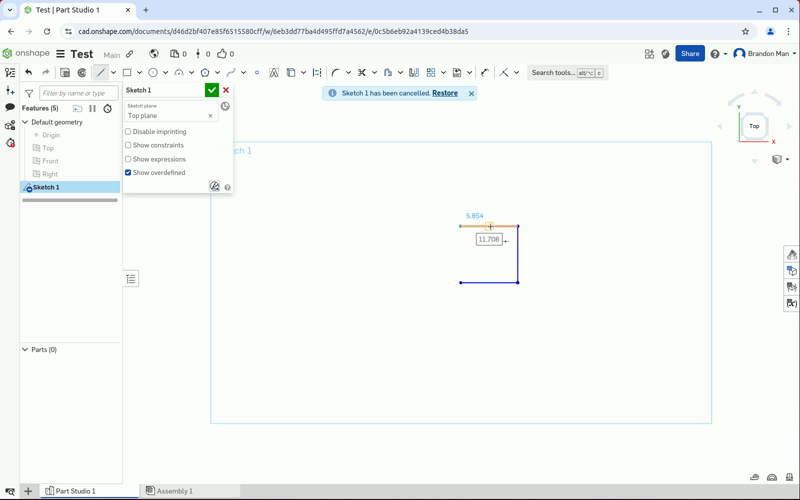
key_down(shift)
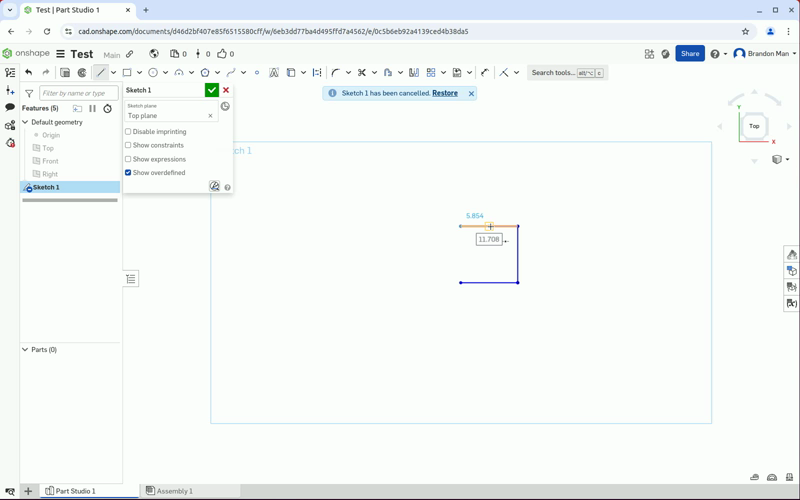
mouse_move(460, 282)
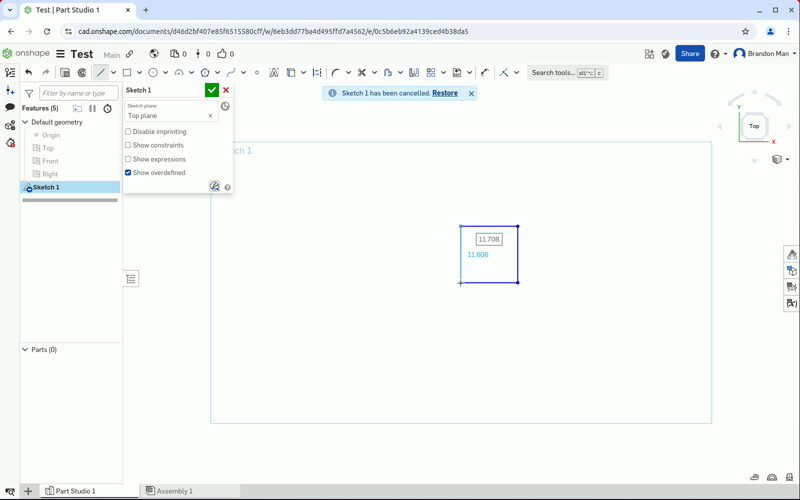
key_up(shift)
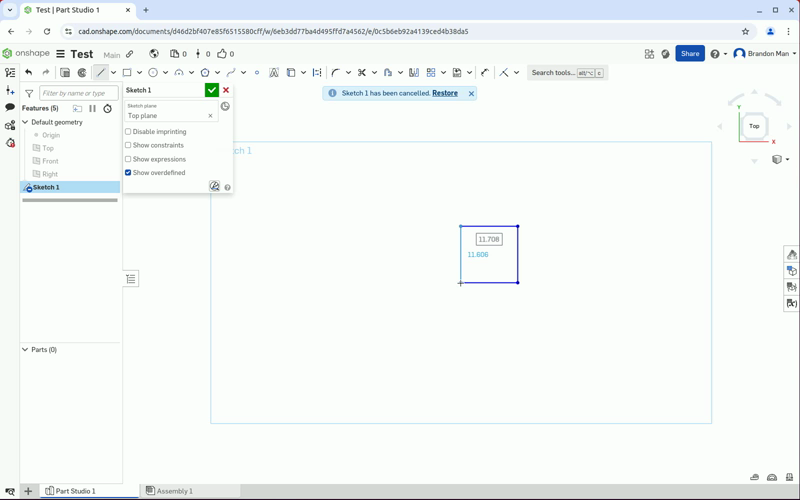
click(460, 282)
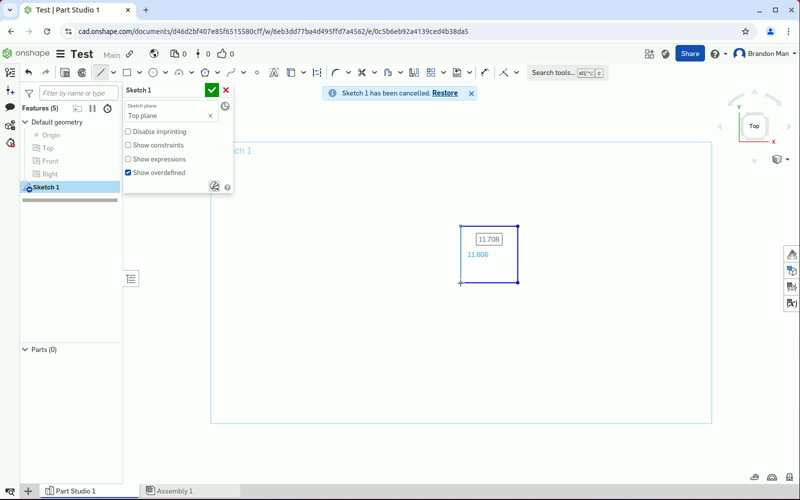
key(esc)
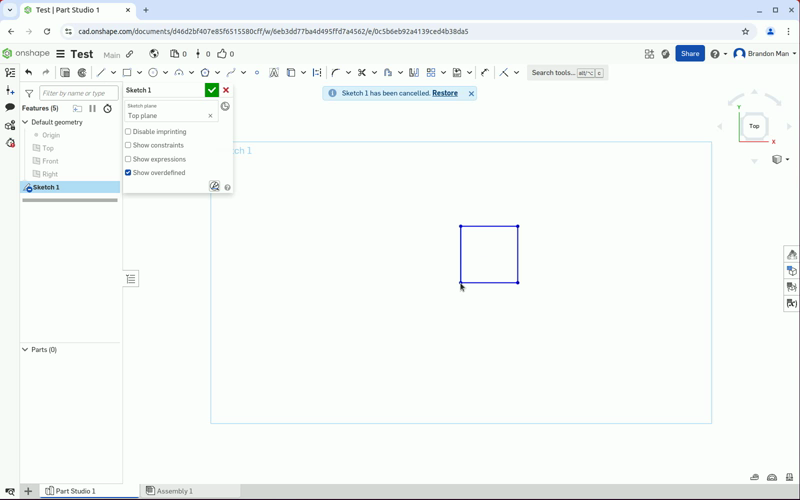
mouse_move(463, 279)
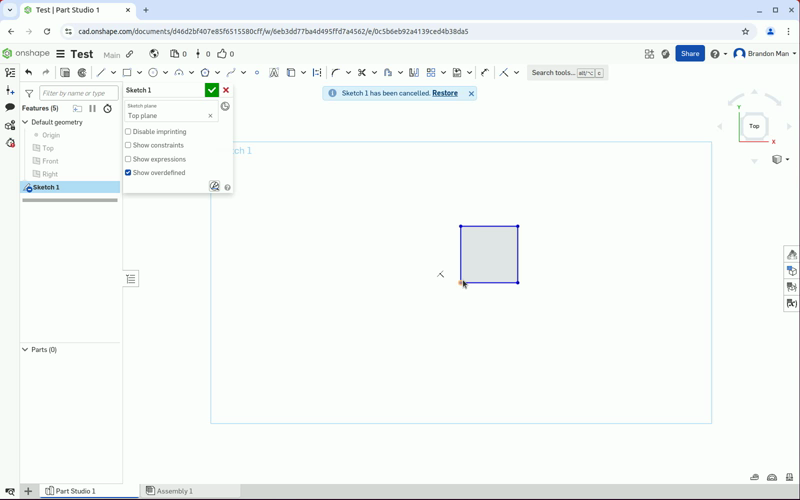
click(463, 279)
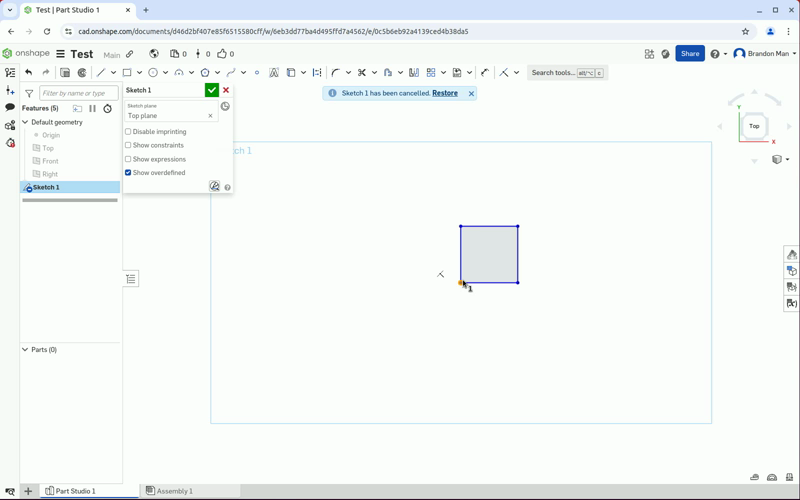
mouse_move(73, 352)
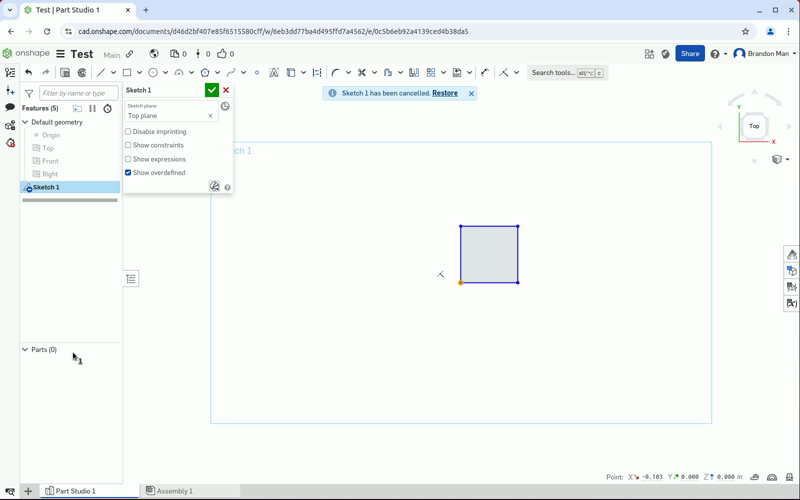
key(shift+y)
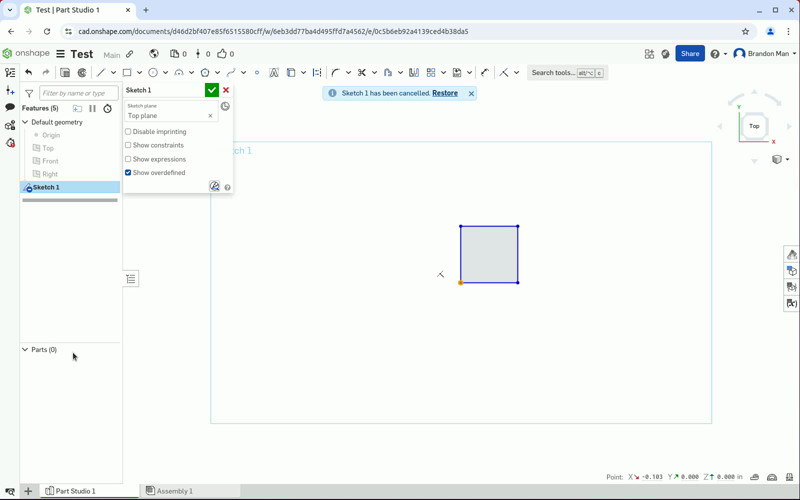
key(shift+e)
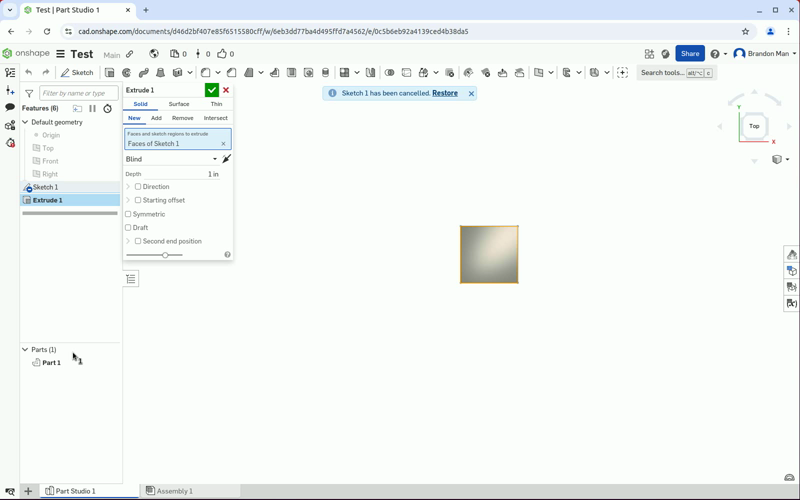
mouse_move(143, 106)
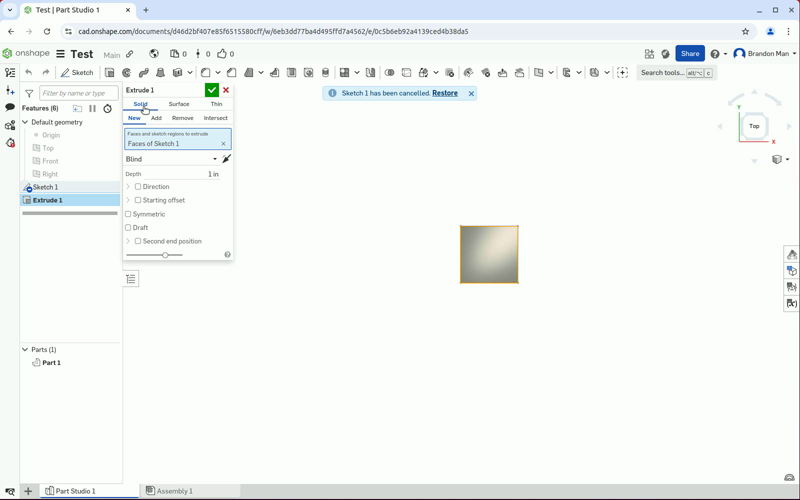
click(143, 106)
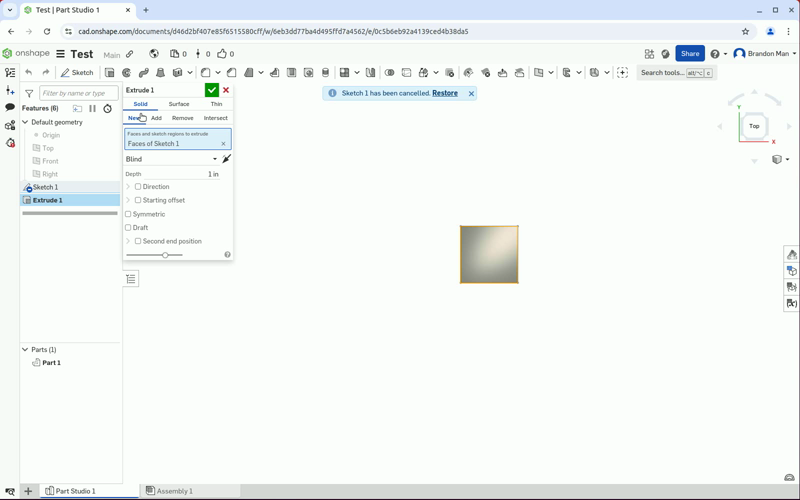
mouse_move(137, 120)
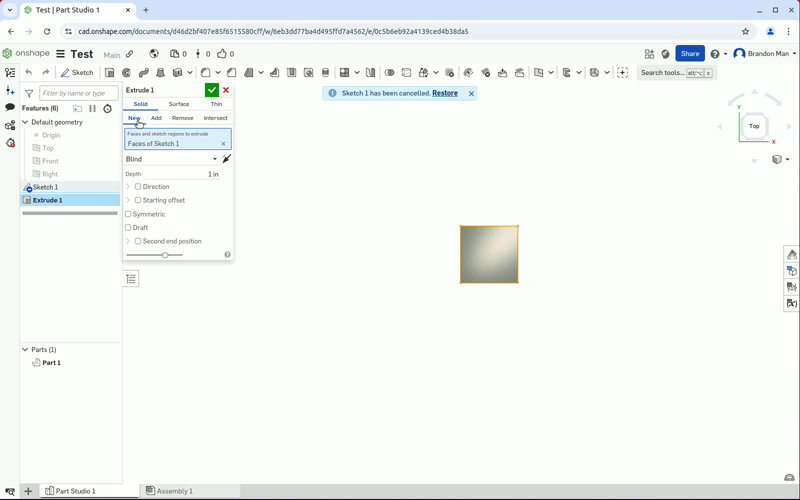
click(137, 120)
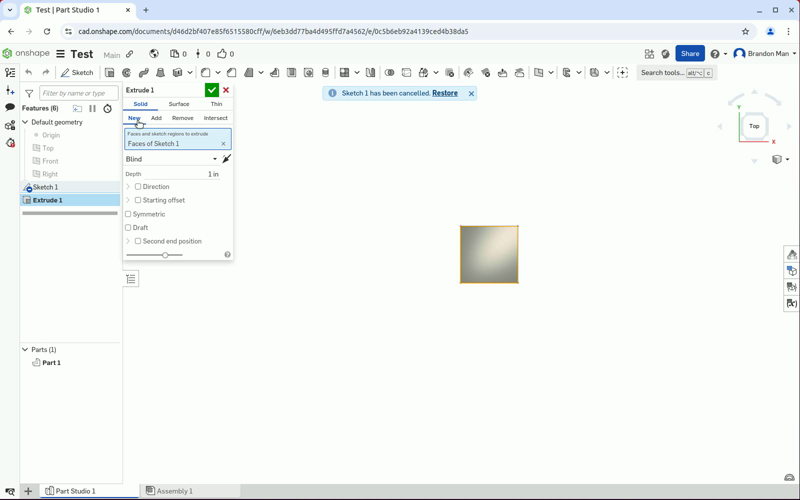
key(tab, 4)
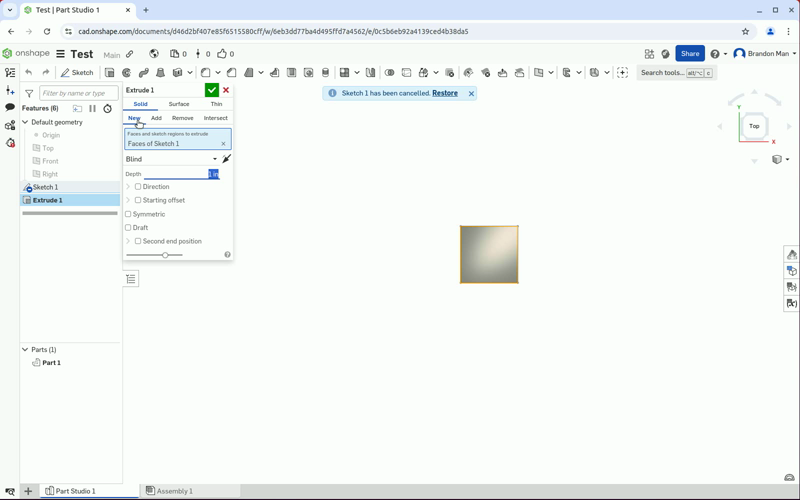
text(23.108)
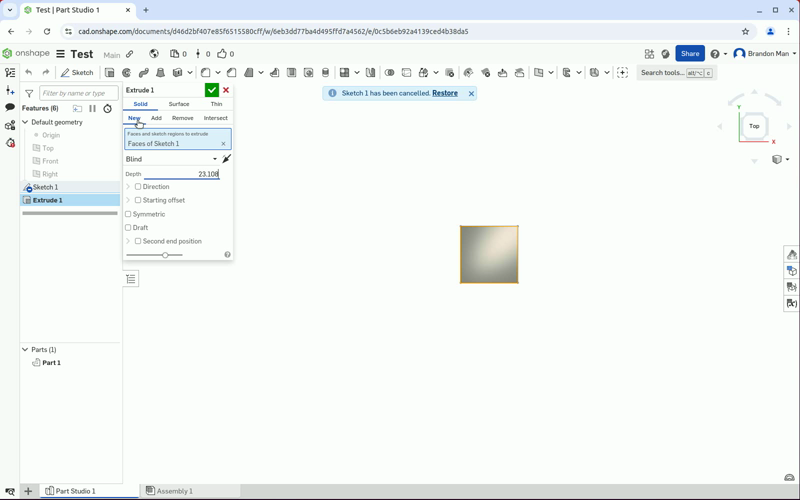
key(enter)
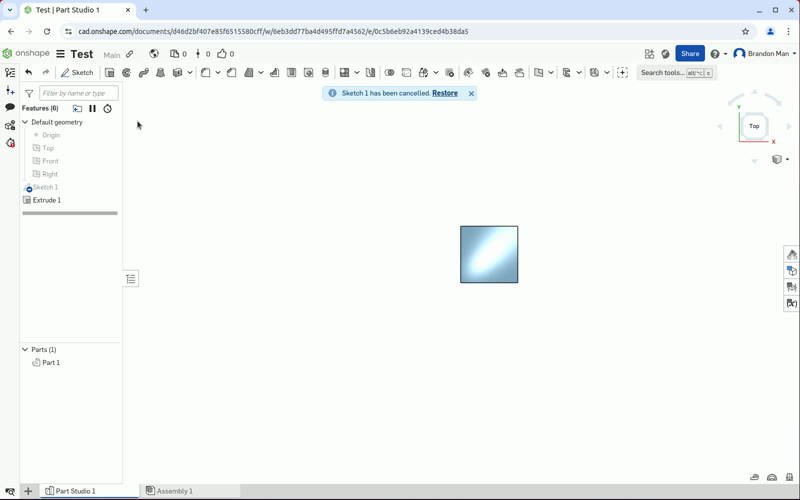
key(shift+h)
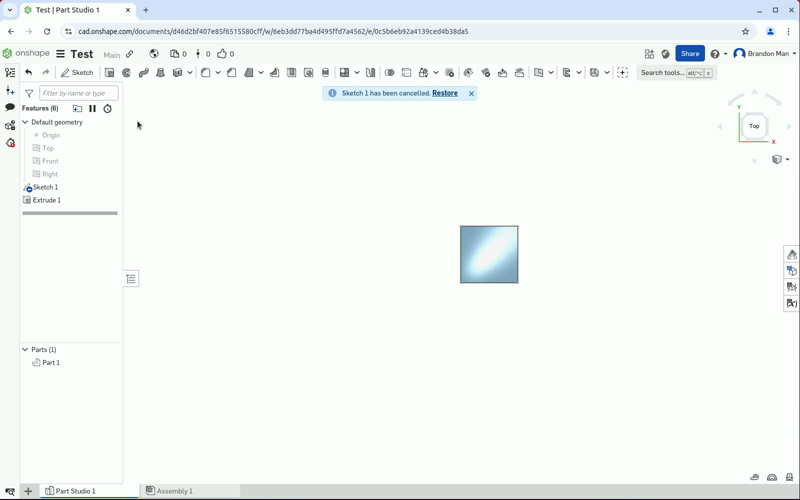
key(shift+h)
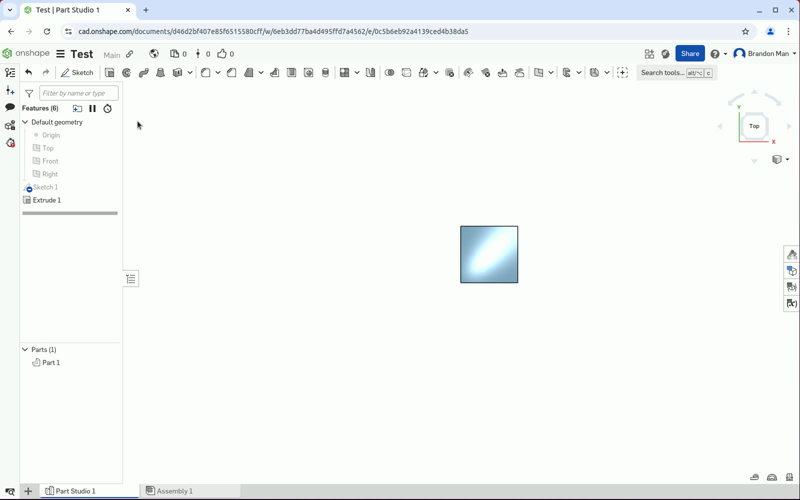
mouse_move(73, 189)
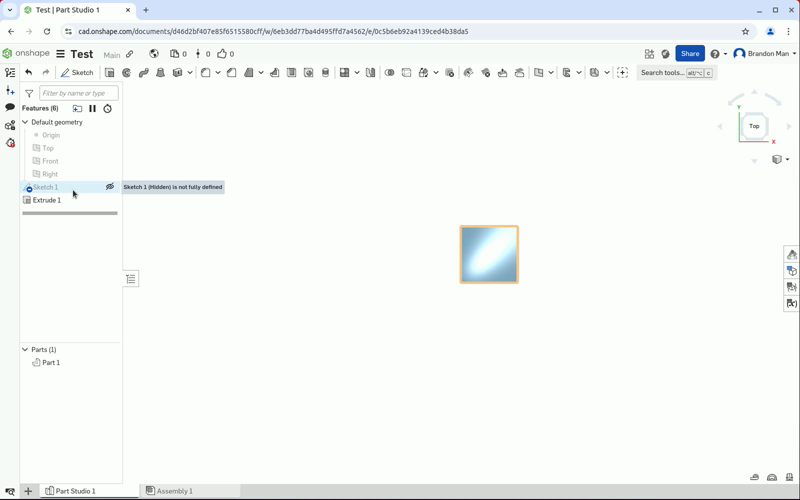
click(73, 189)
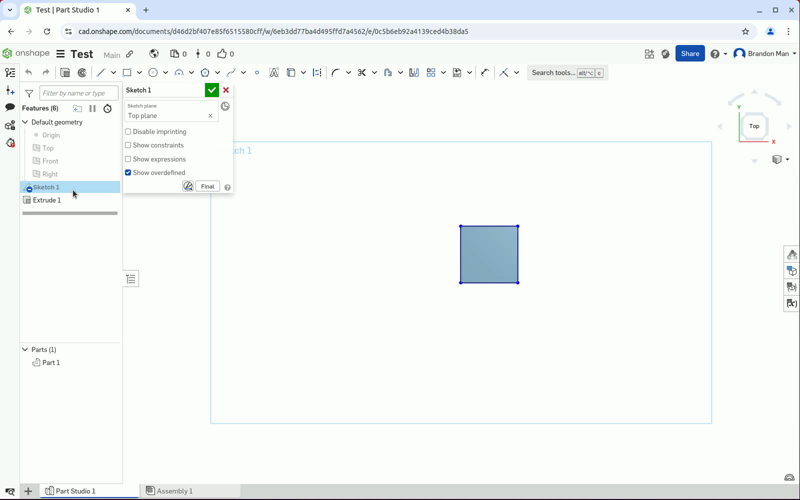
mouse_move(229, 92)
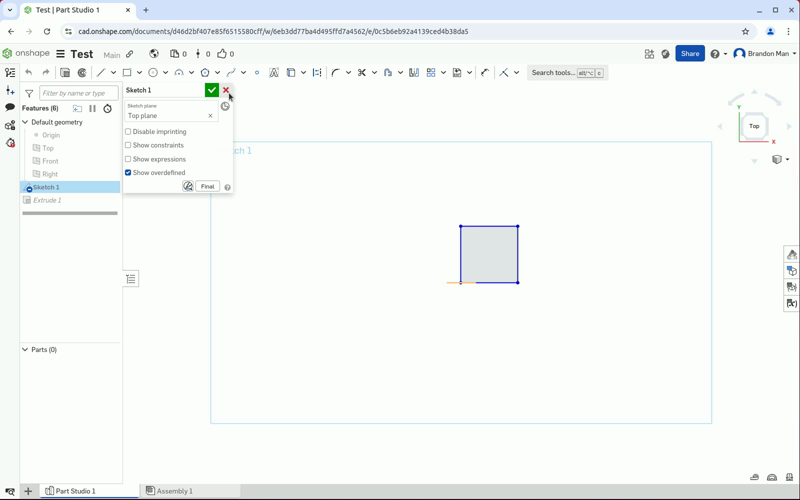
click(229, 92)
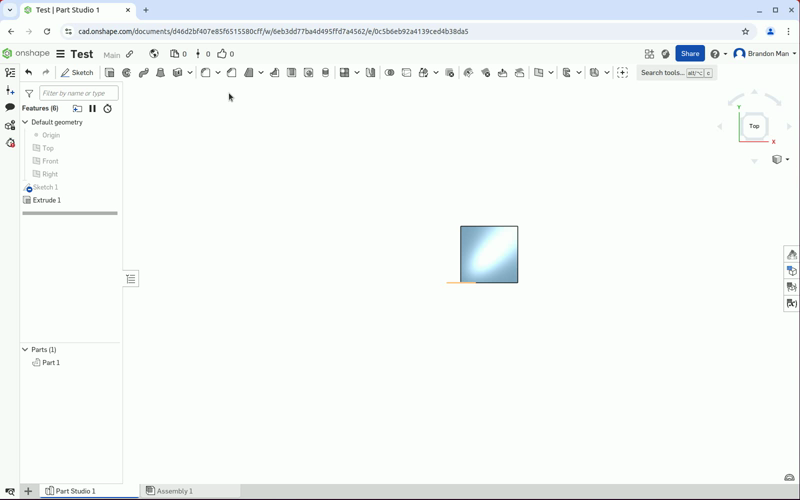
mouse_move(541, 75)
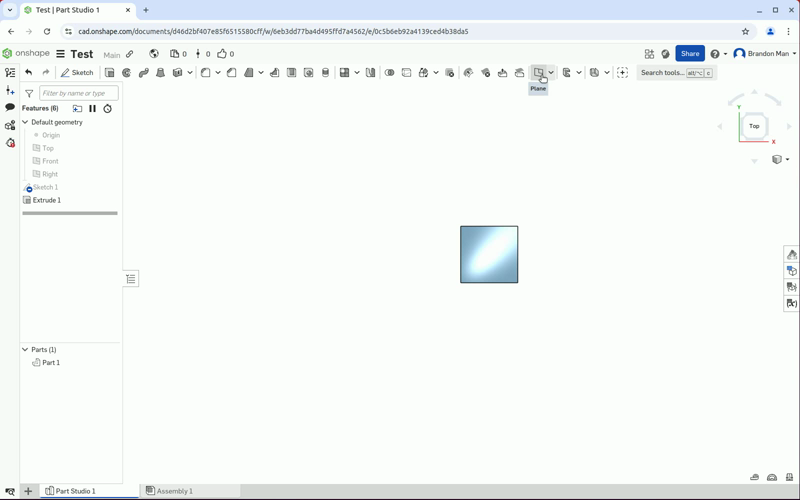
click(541, 75)
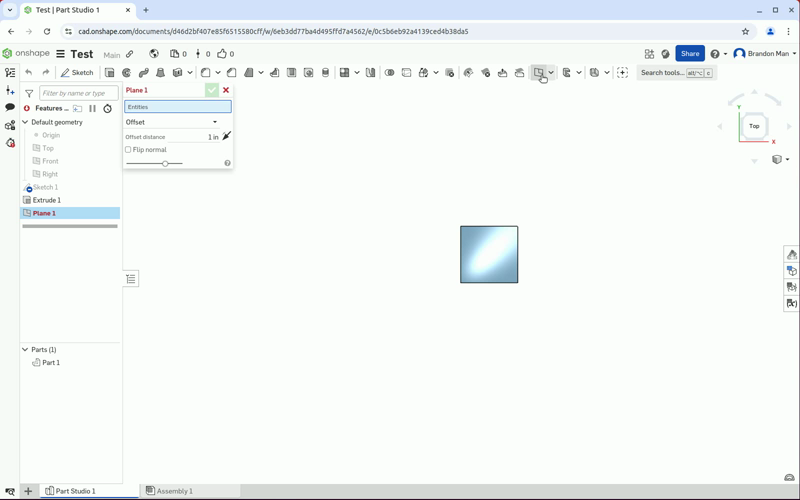
mouse_move(73, 150)
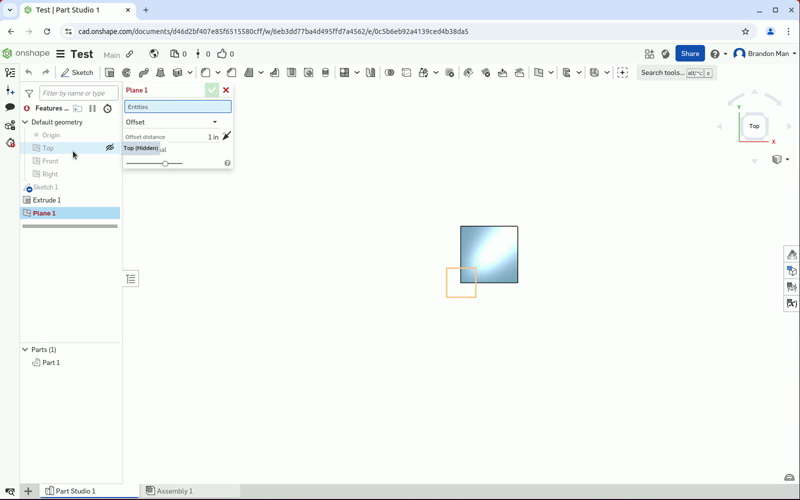
click(73, 150)
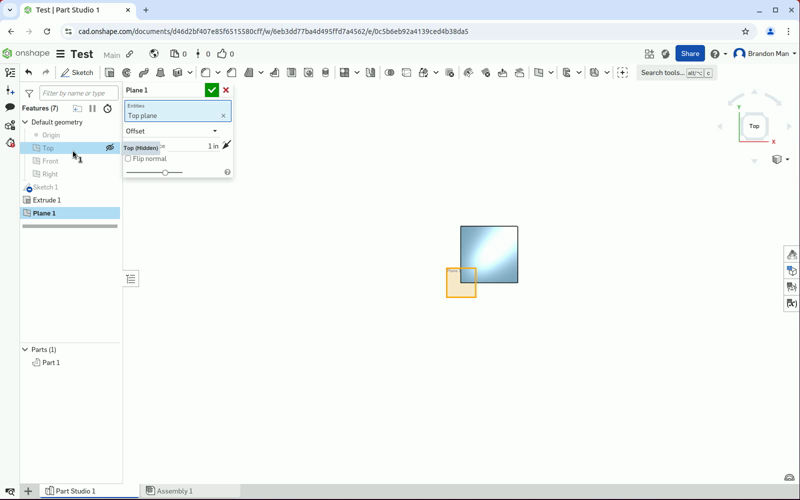
key(tab, 2)
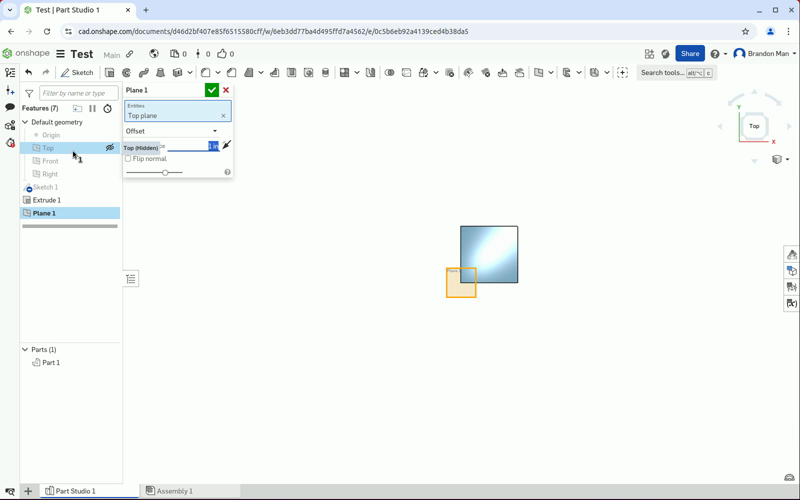
text(23.108)
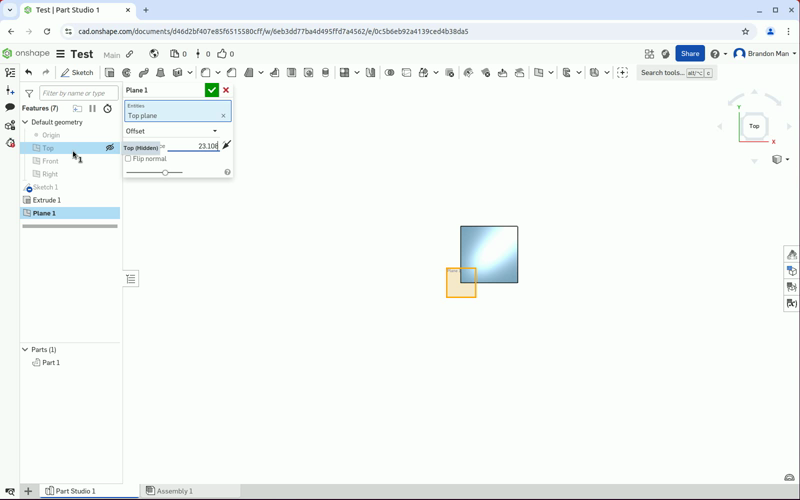
key(enter, 2)
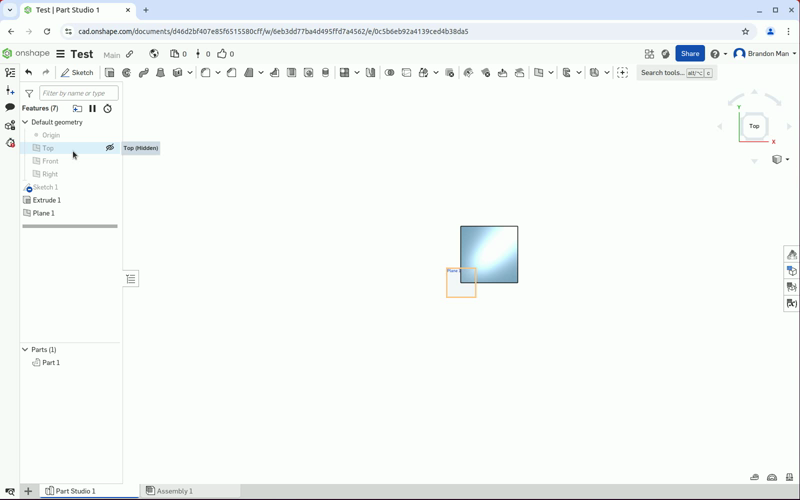
key(shift+s)
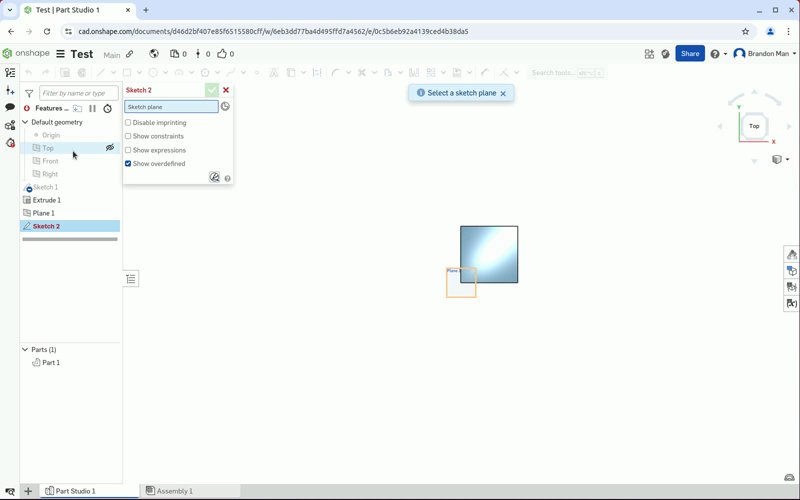
mouse_move(73, 215)
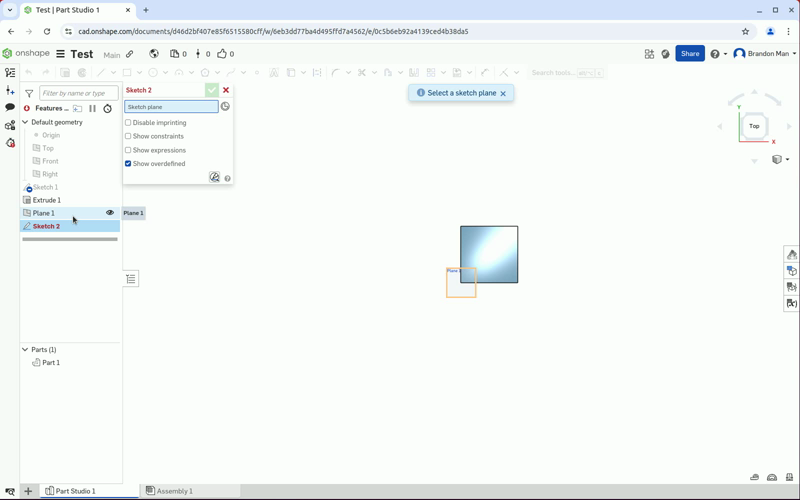
click(73, 215)
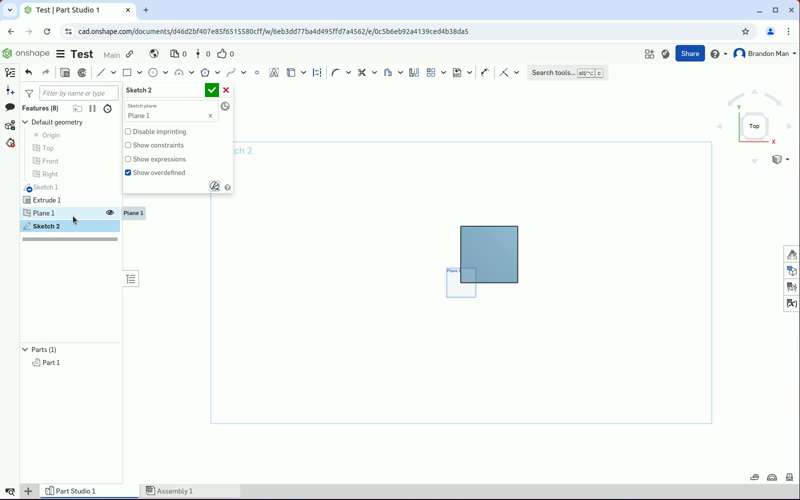
mouse_move(73, 352)
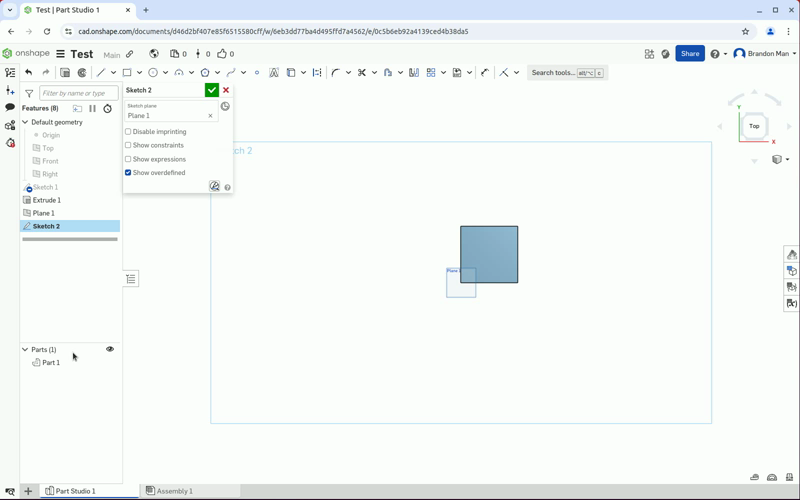
key(y)
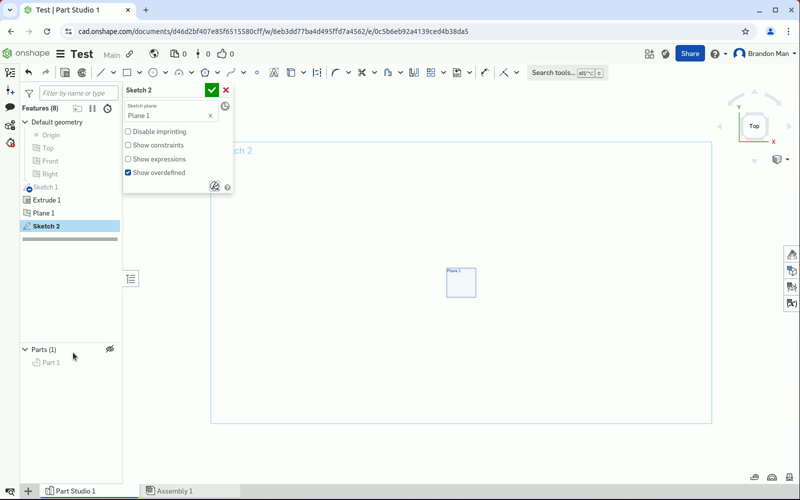
key(l)
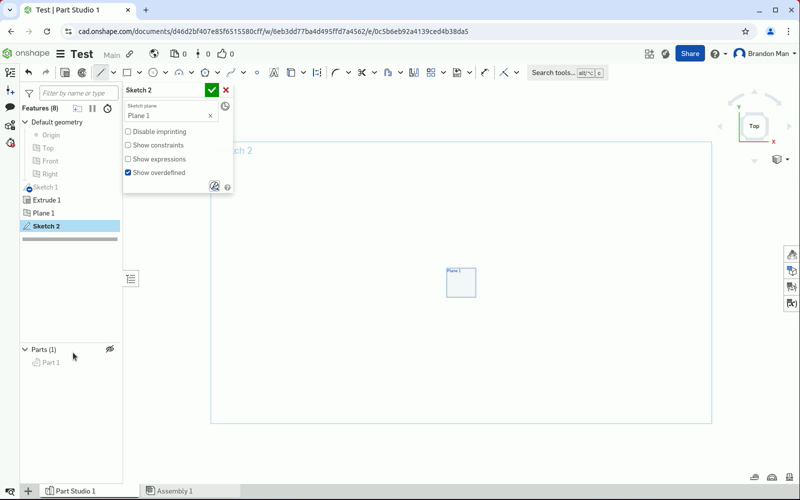
key_down(shift)
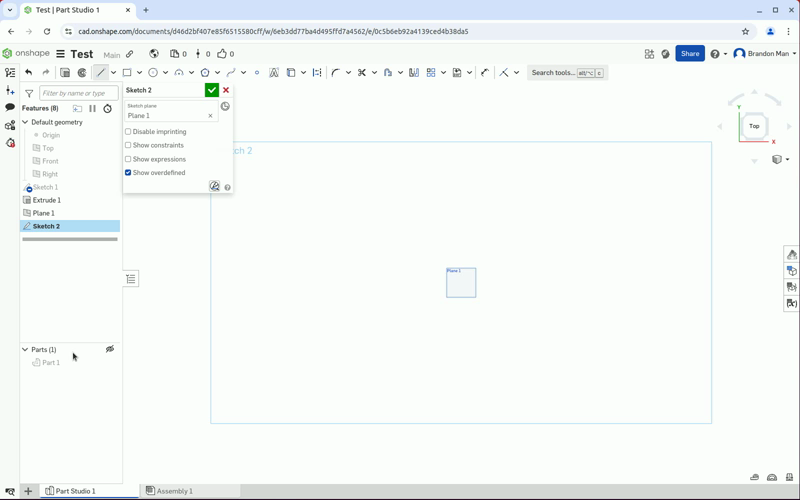
mouse_move(463, 280)
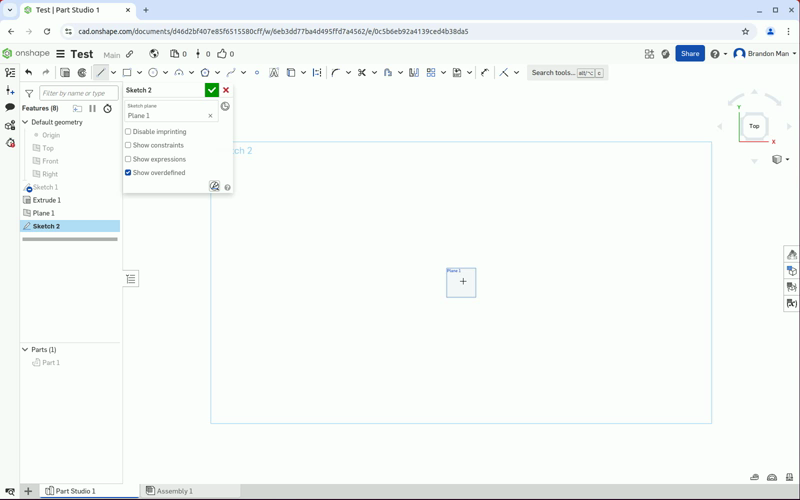
click(463, 280)
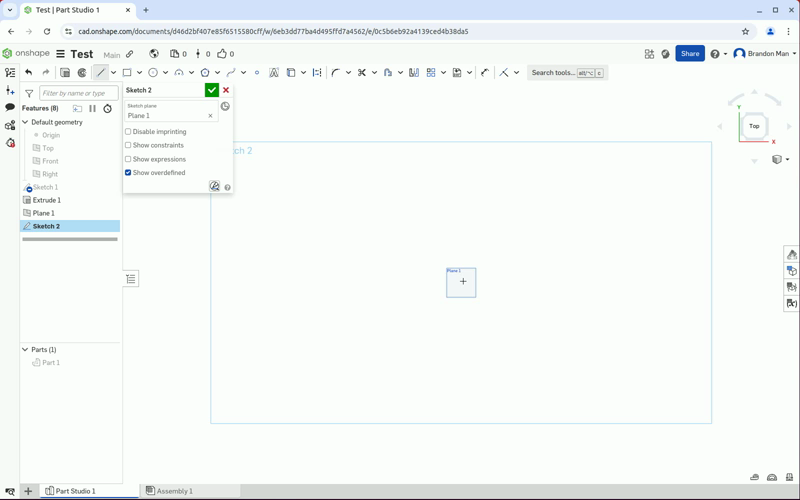
key_up(shift)
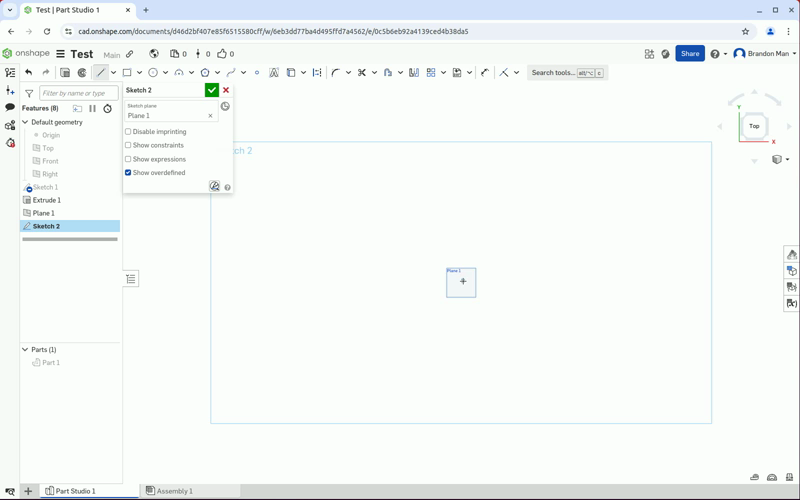
key_down(shift)
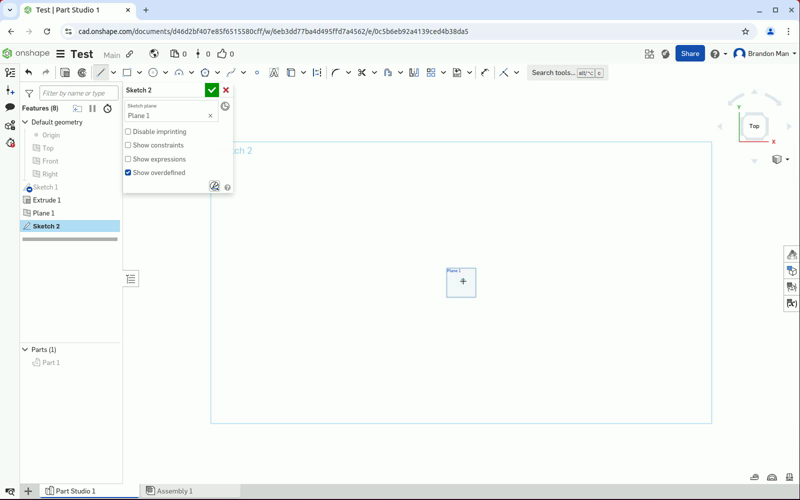
mouse_move(493, 280)
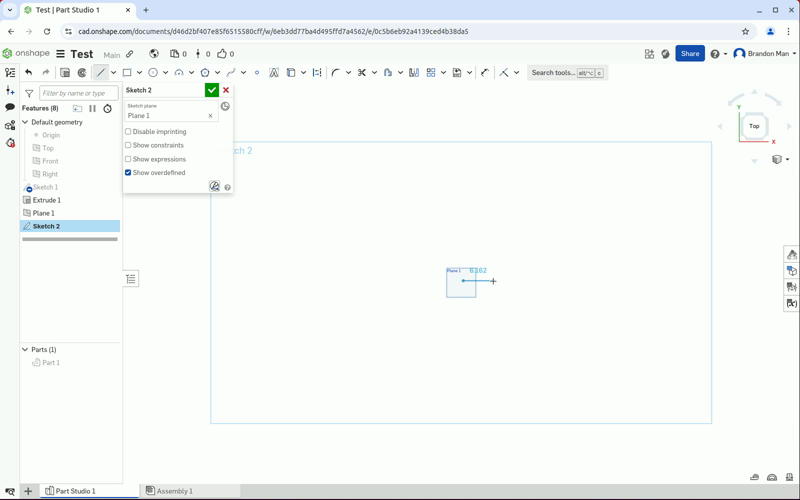
mouse_move(480, 280)
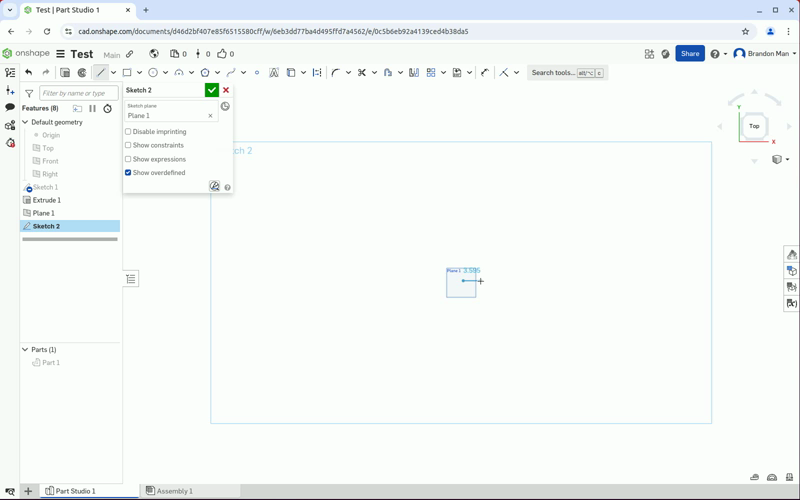
click(480, 280)
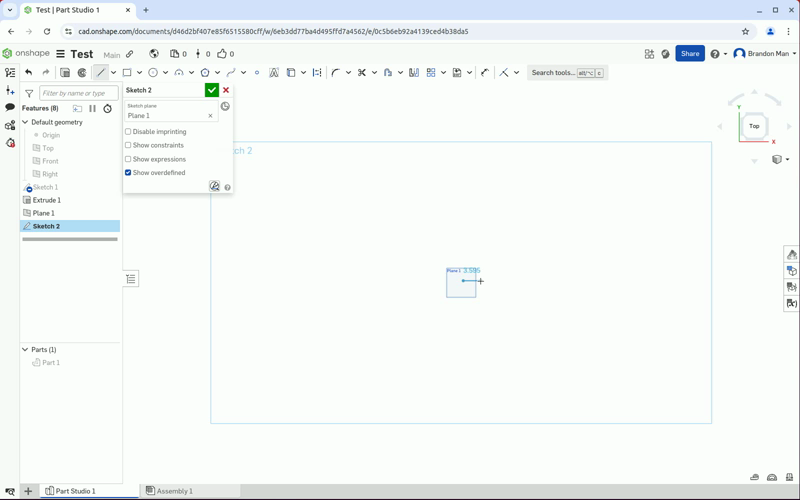
key_up(shift)
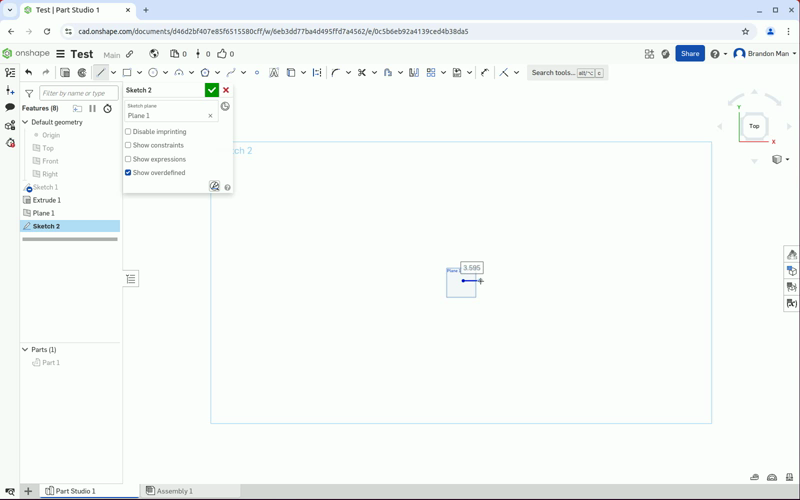
key_down(shift)
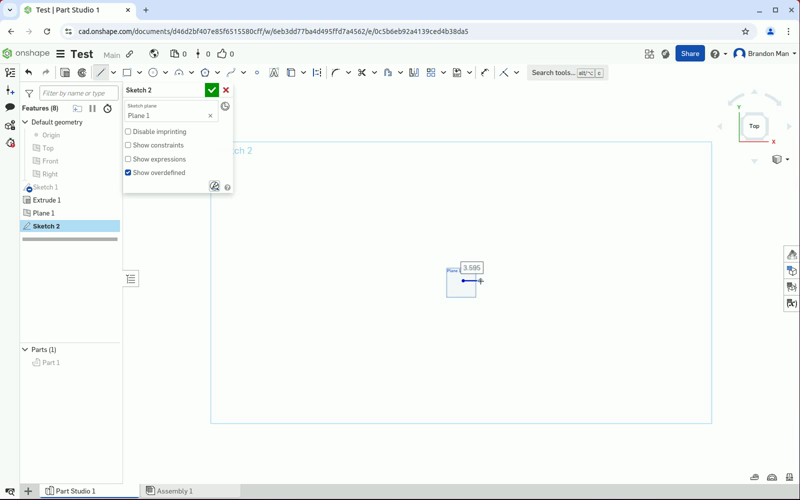
mouse_move(510, 280)
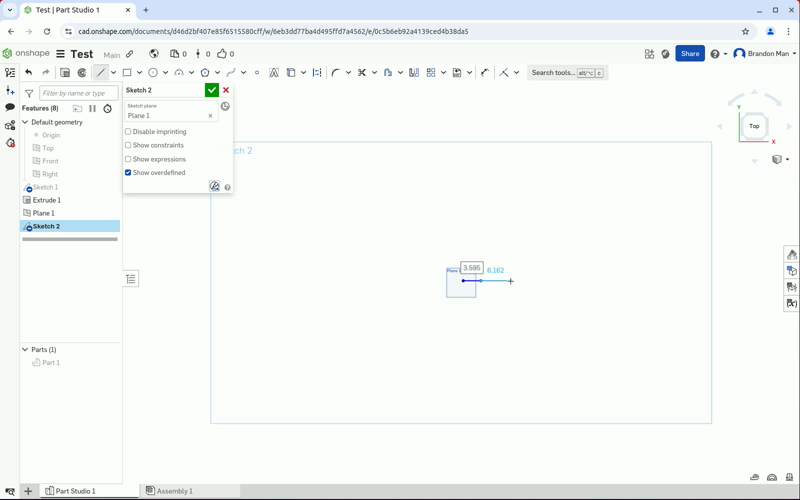
mouse_move(513, 280)
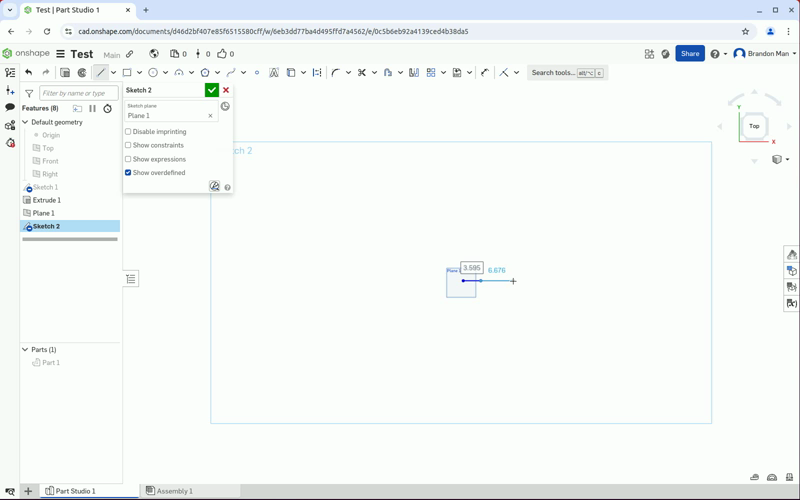
click(513, 280)
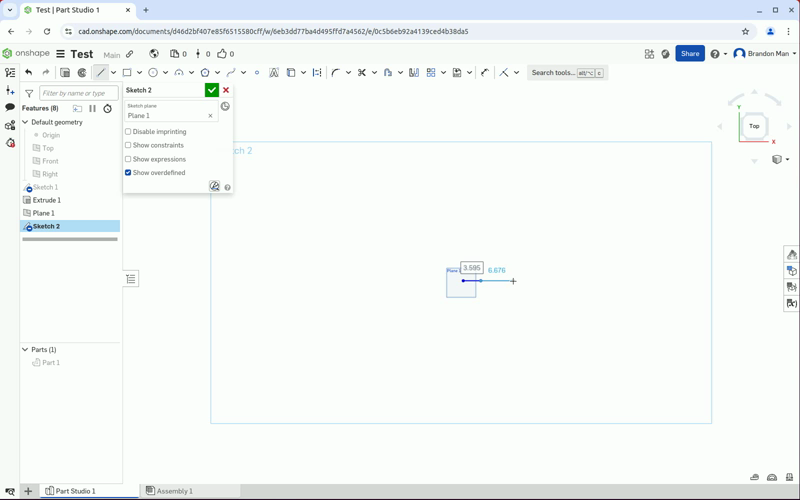
key_up(shift)
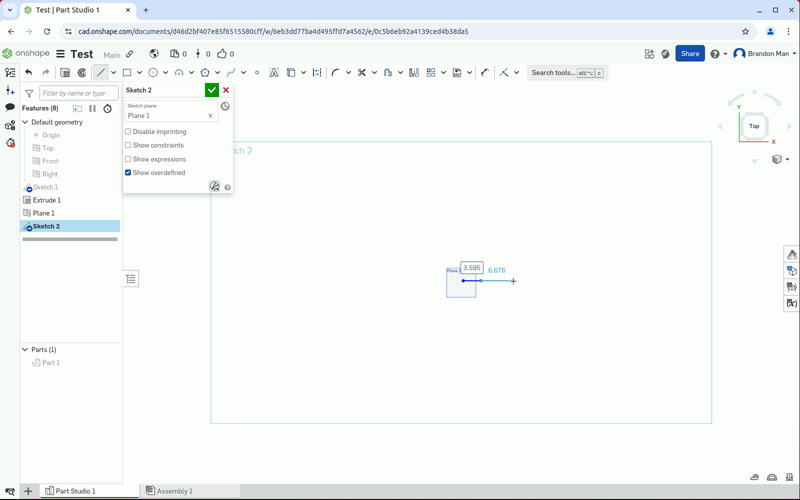
key_down(shift)
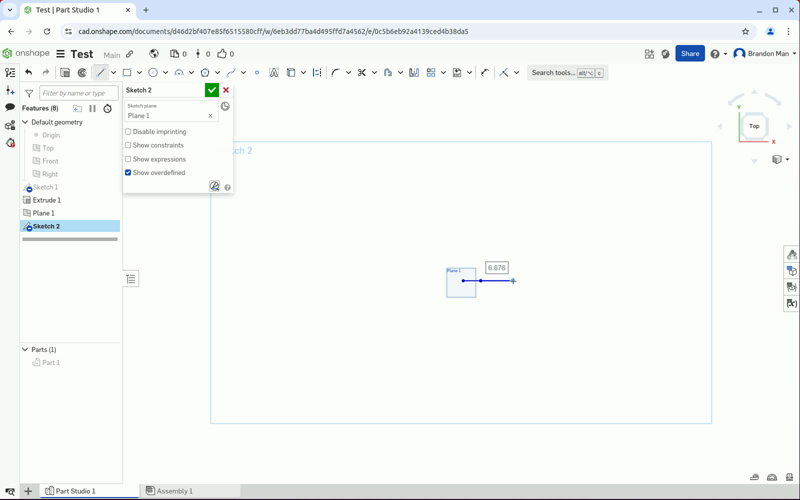
mouse_move(543, 280)
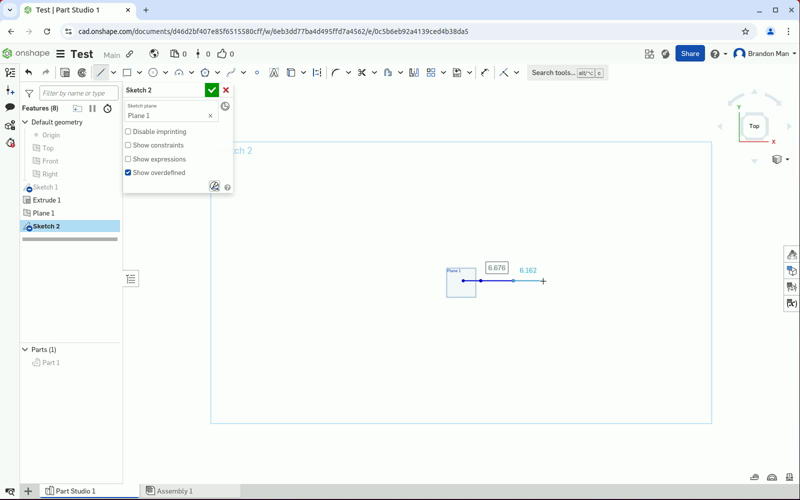
mouse_move(485, 253)
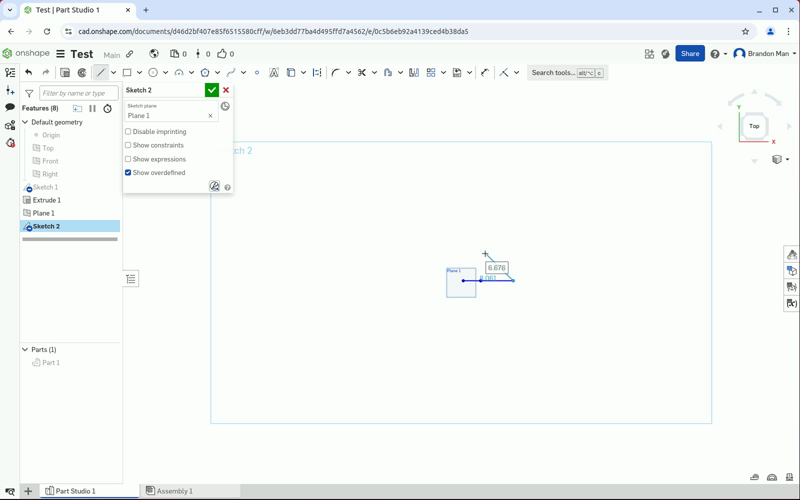
click(485, 253)
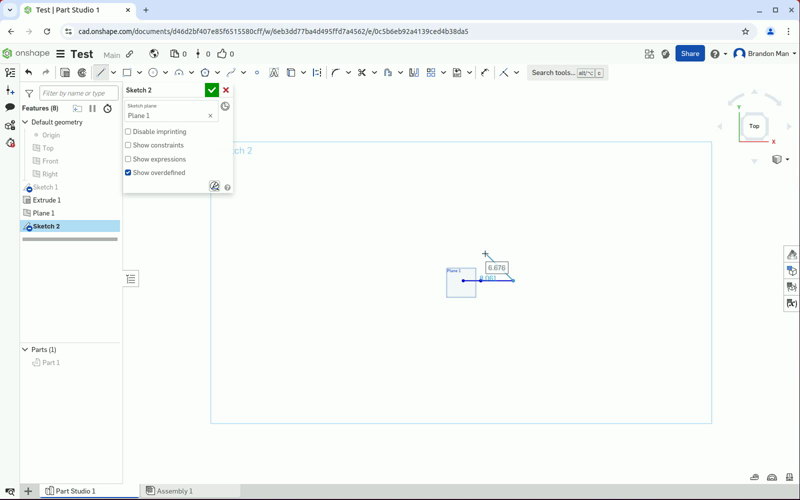
key_up(shift)
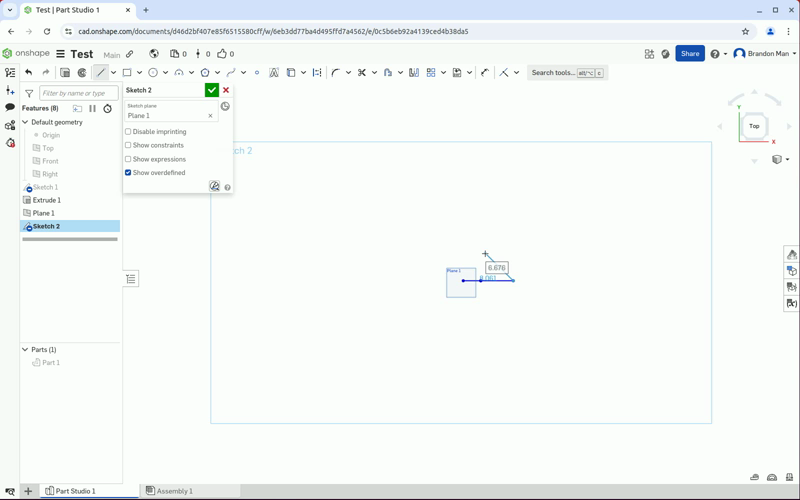
key_down(shift)
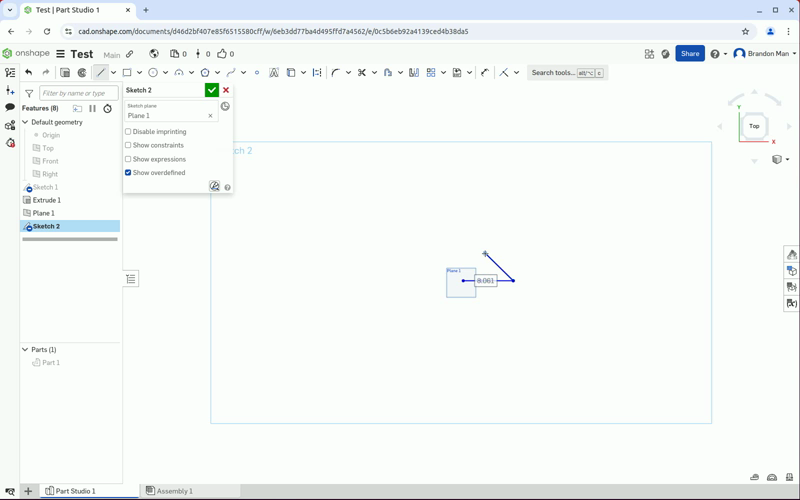
mouse_move(515, 253)
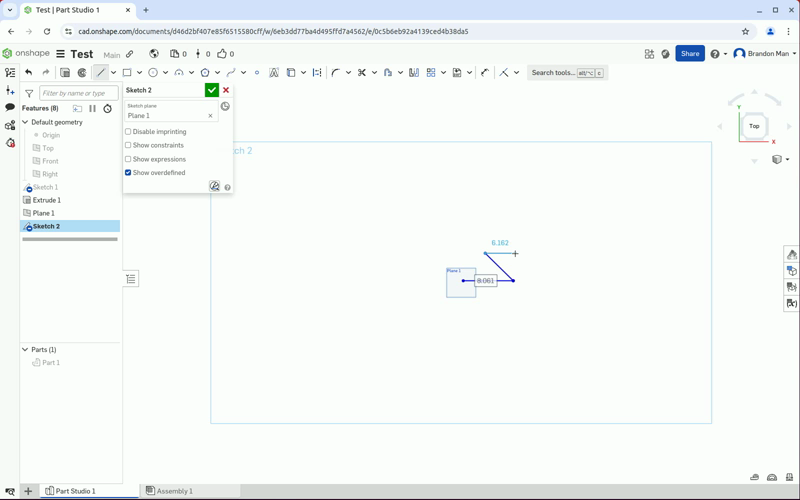
mouse_move(463, 232)
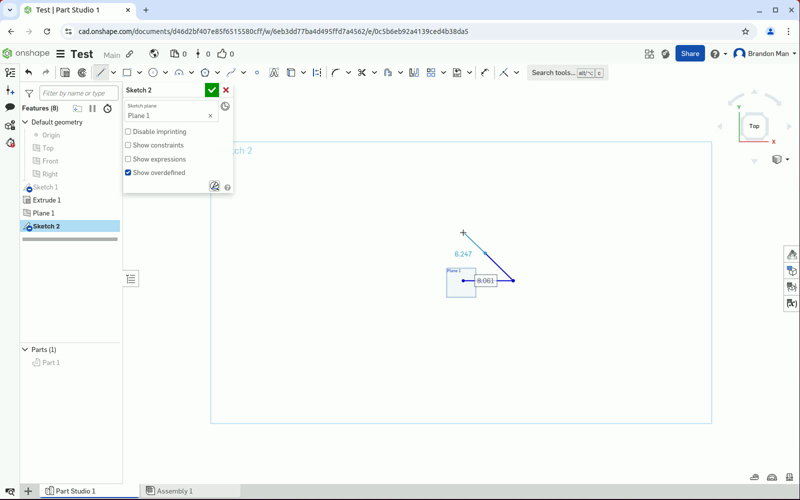
click(463, 232)
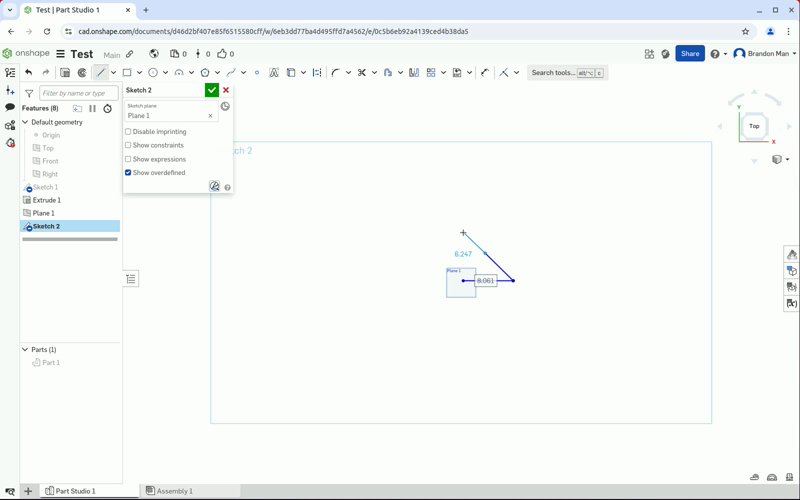
key_up(shift)
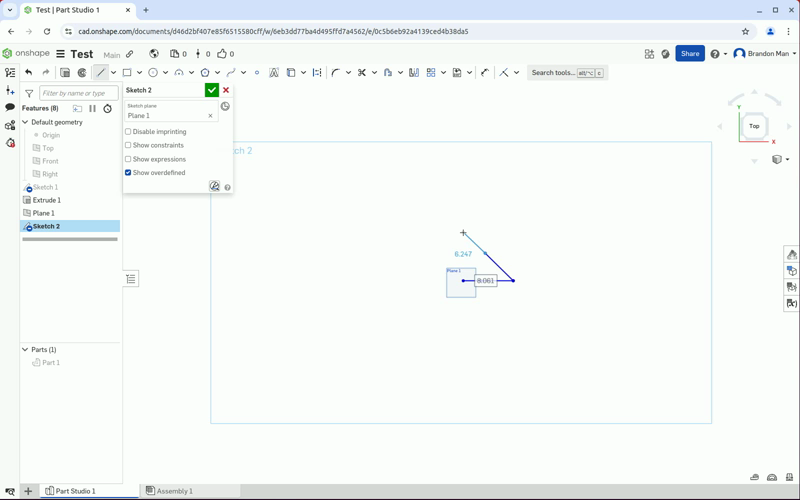
key_down(shift)
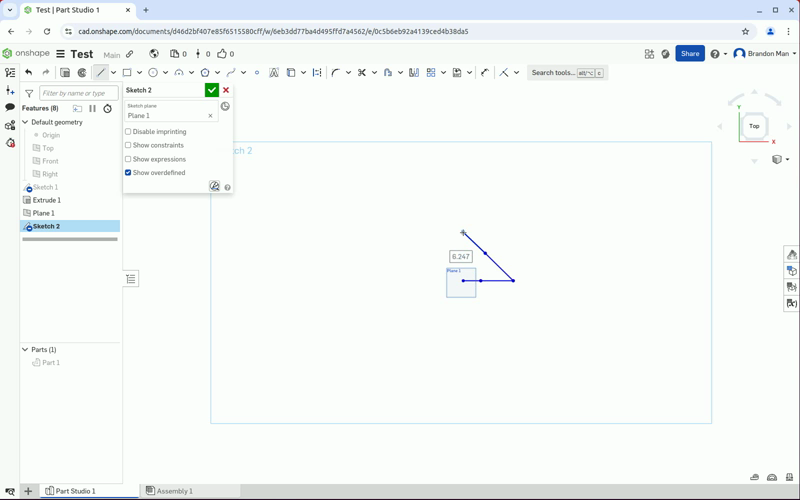
mouse_move(493, 232)
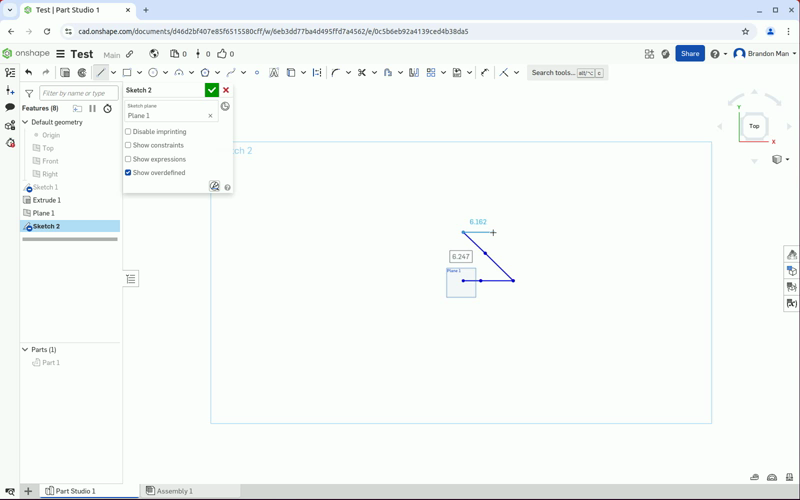
mouse_move(463, 274)
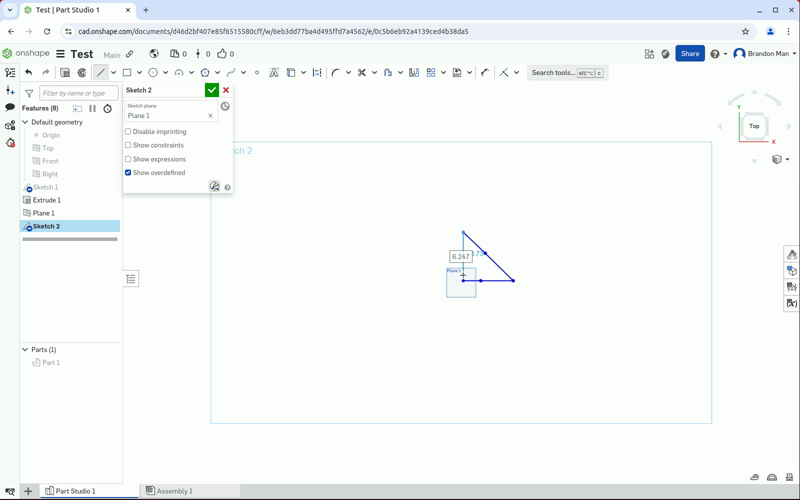
click(463, 274)
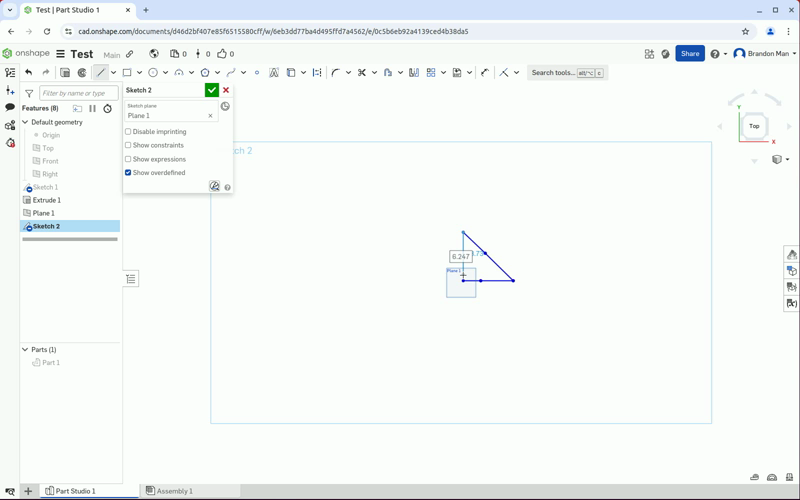
key_up(shift)
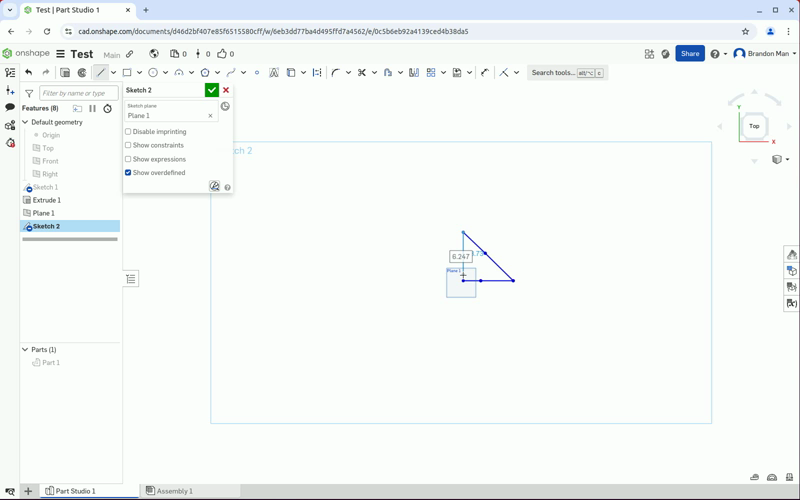
mouse_move(493, 274)
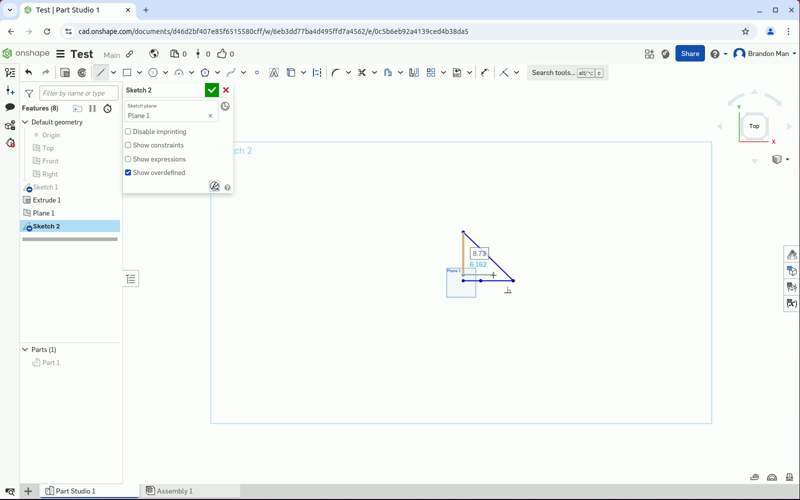
key_down(shift)
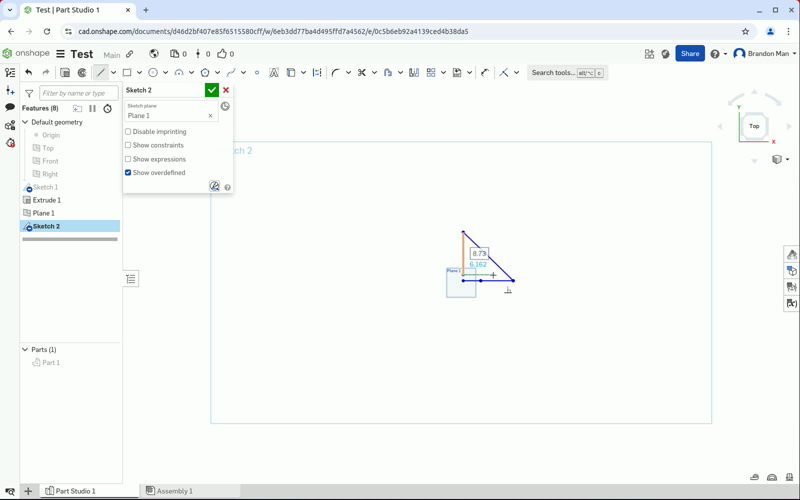
mouse_move(463, 280)
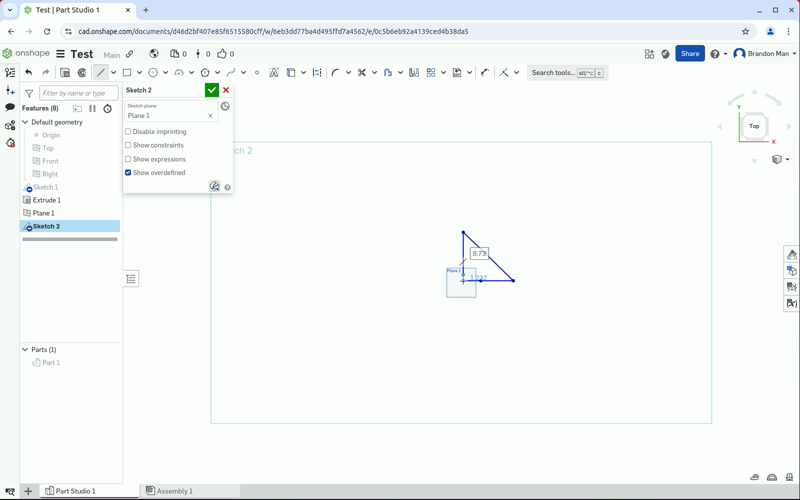
scroll(6)
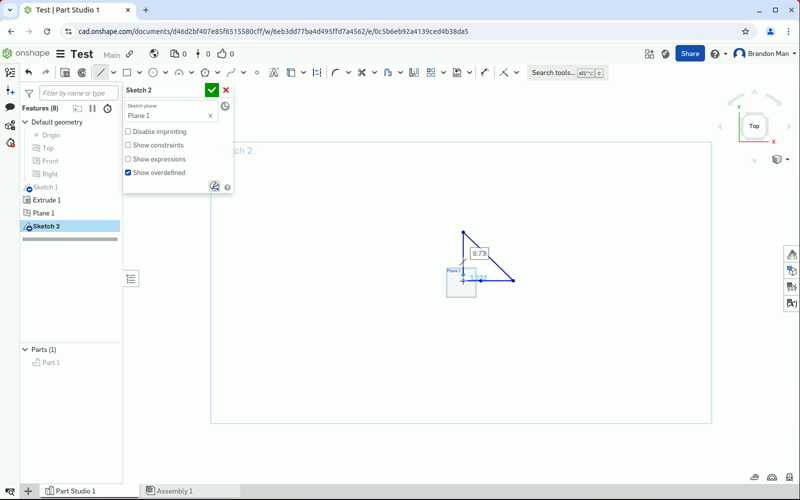
scroll(6)
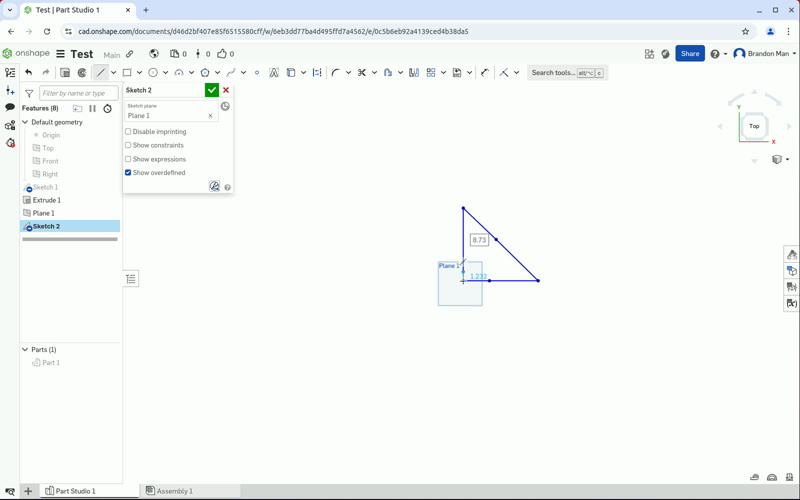
scroll(6)
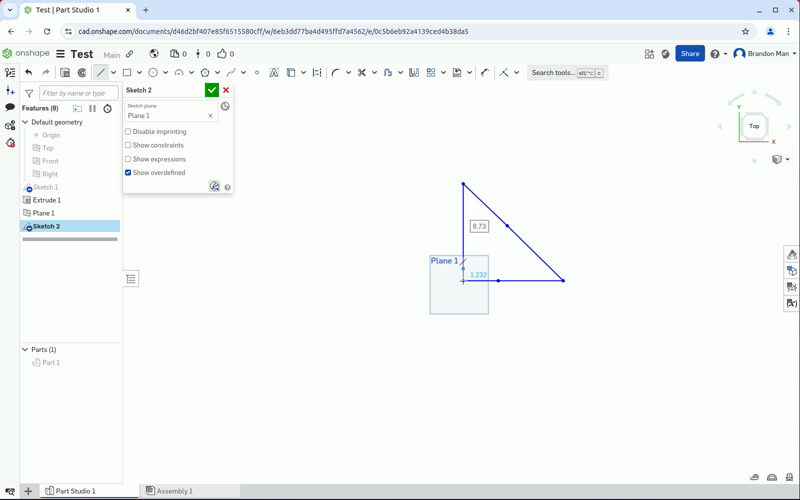
scroll(6)
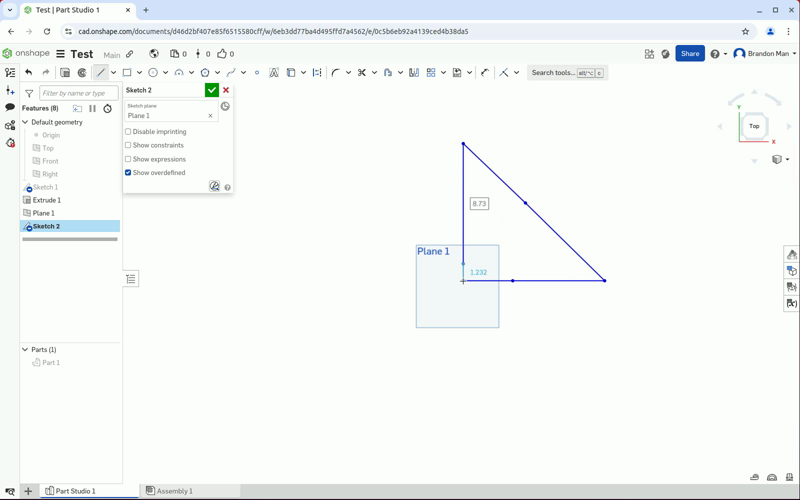
scroll(6)
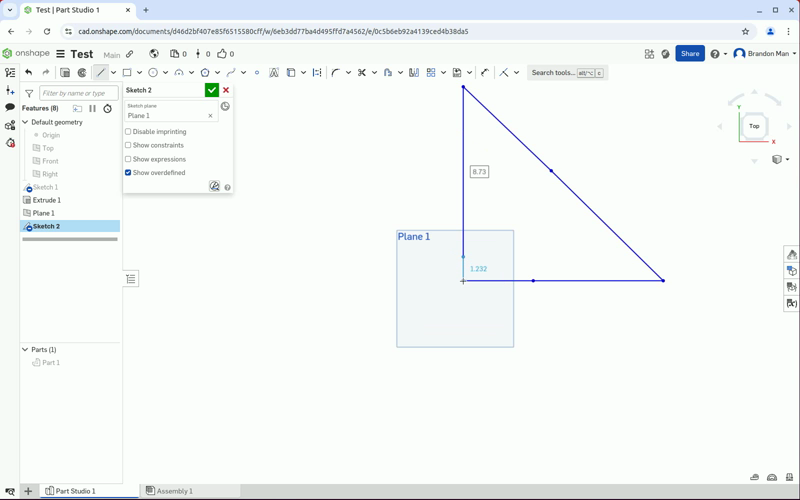
scroll(6)
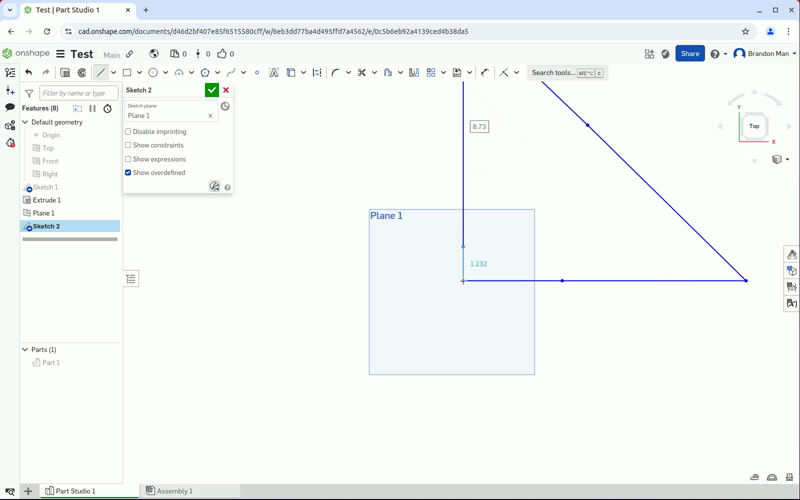
scroll(6)
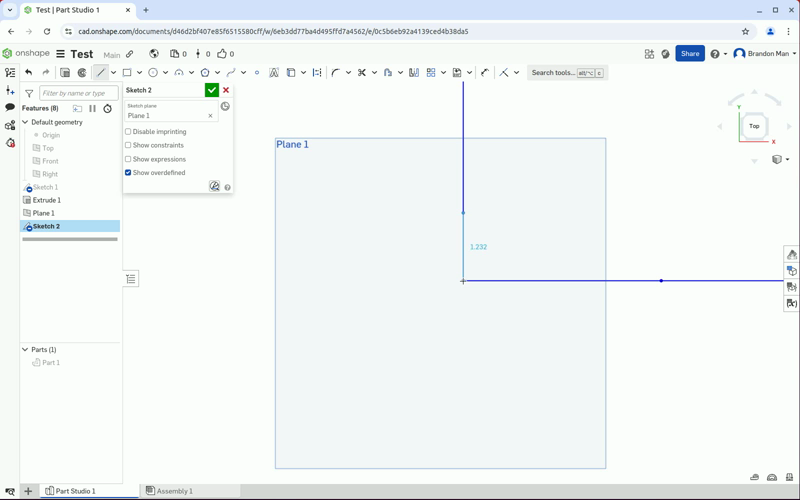
key_up(shift)
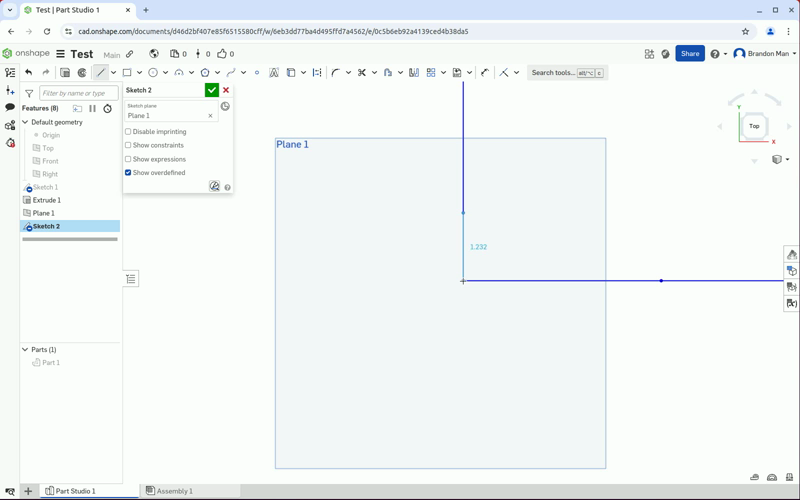
click(463, 280)
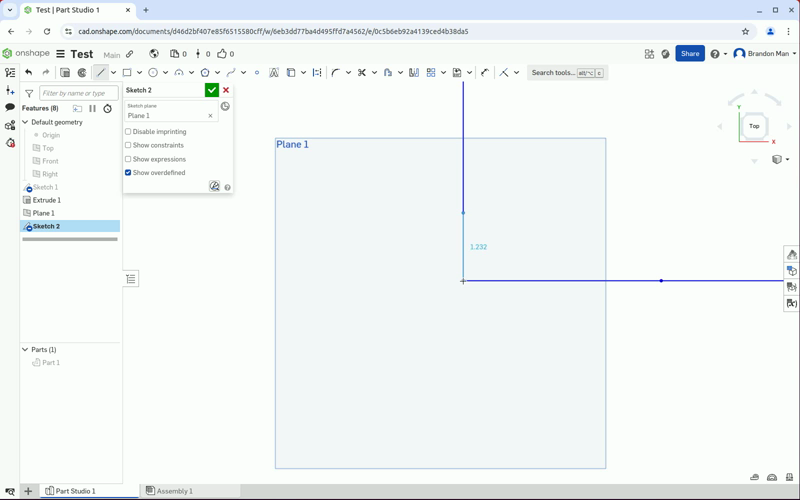
scroll(-6)
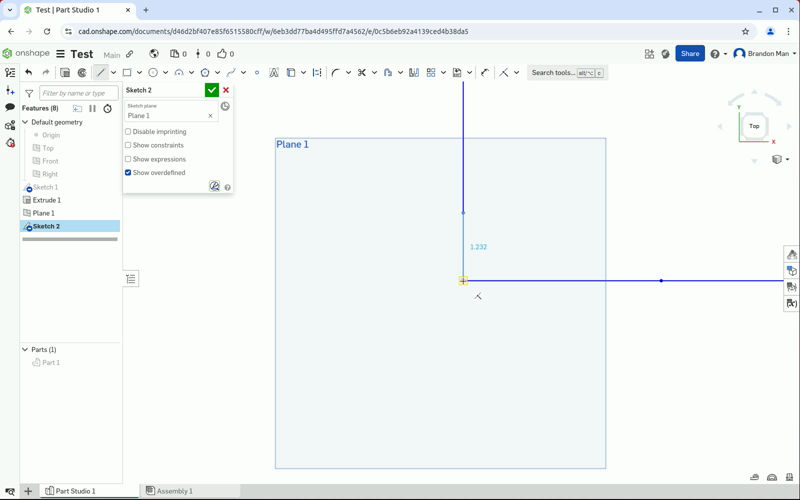
scroll(-6)
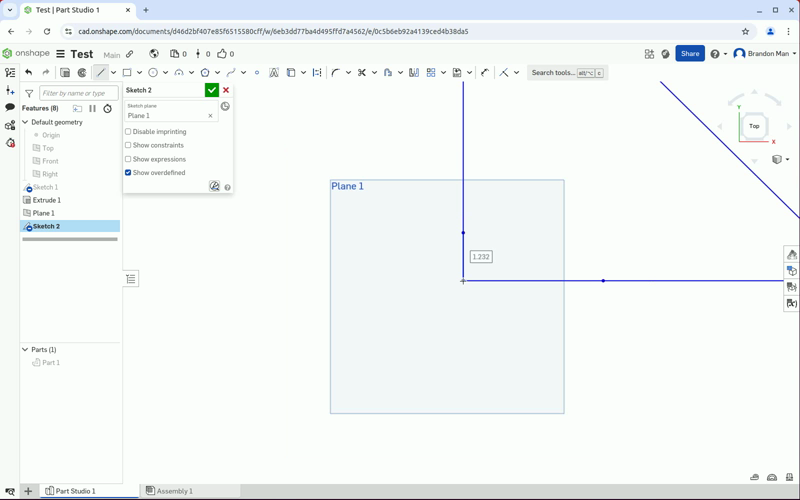
scroll(-6)
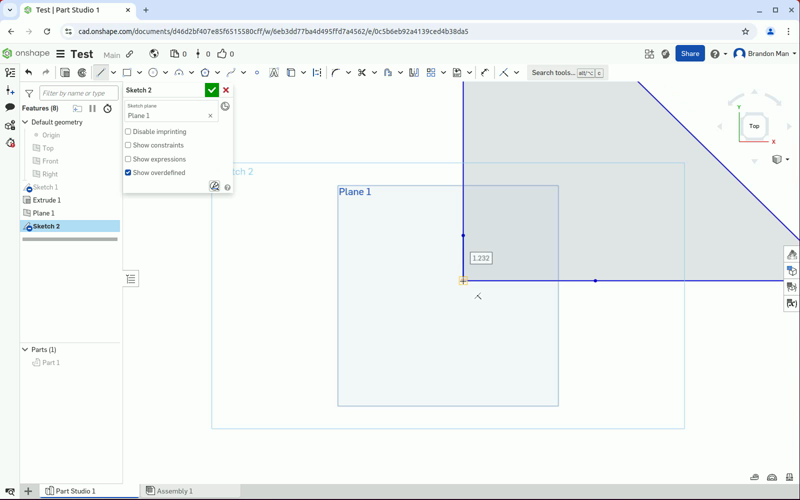
scroll(-6)
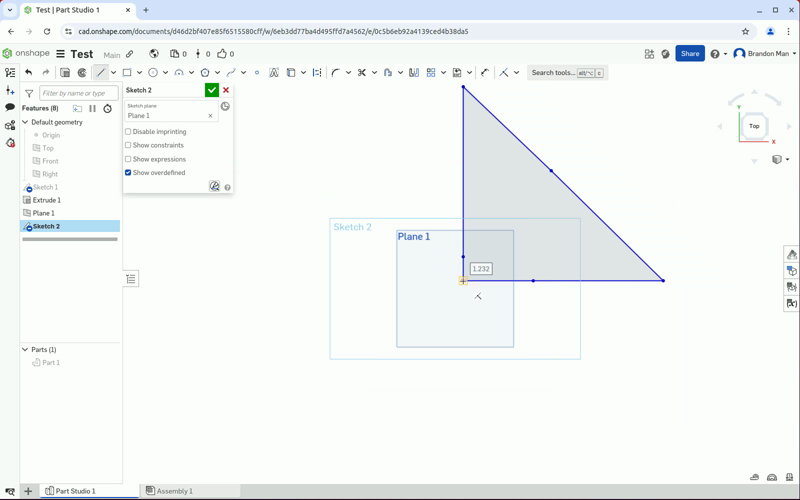
scroll(-6)
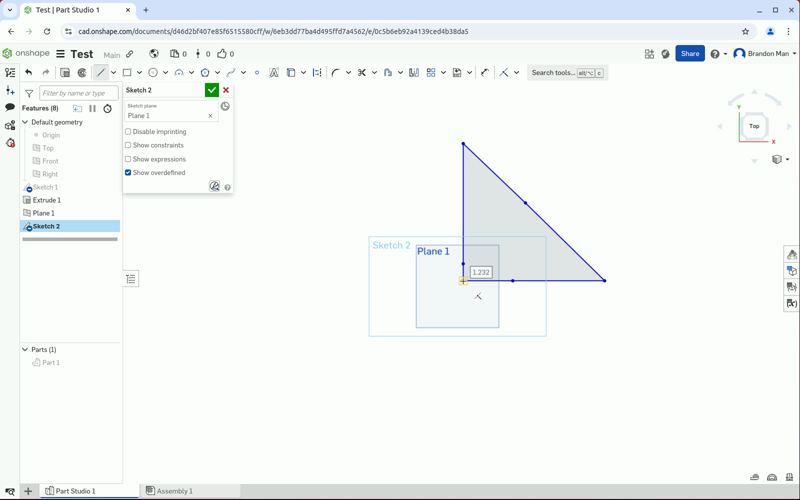
scroll(-6)
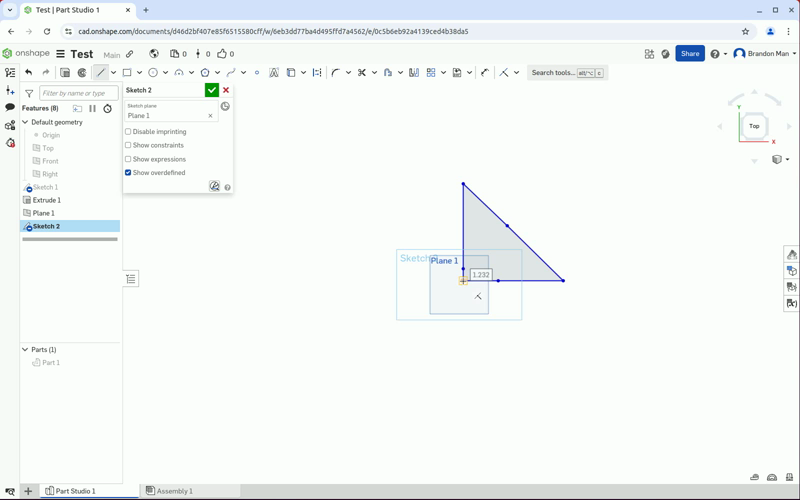
scroll(-6)
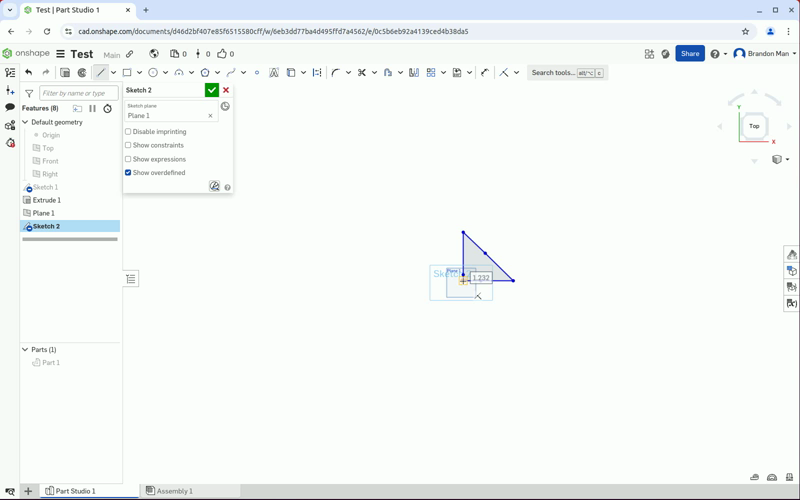
key(esc)
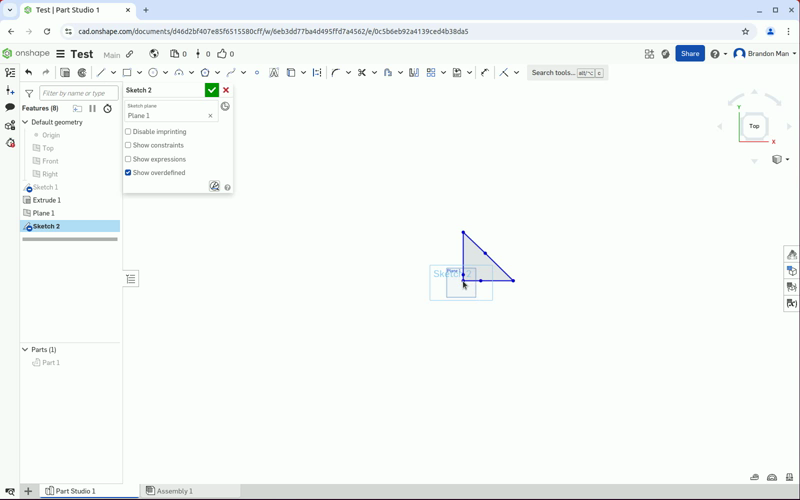
mouse_move(465, 259)
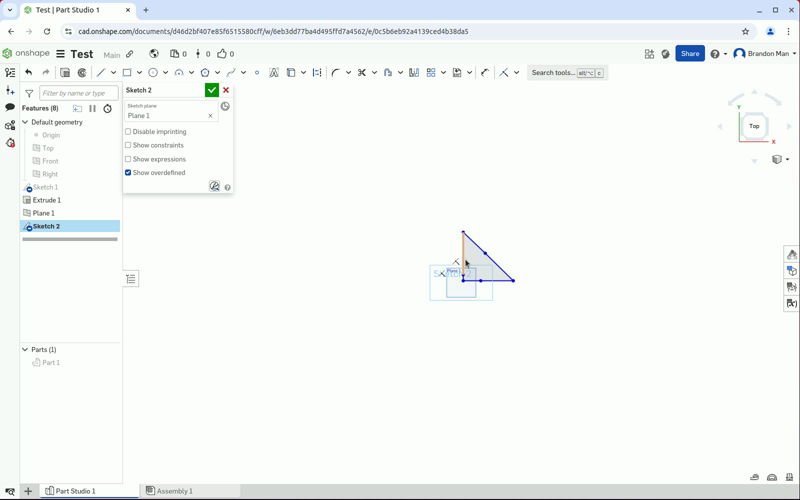
scroll(6)
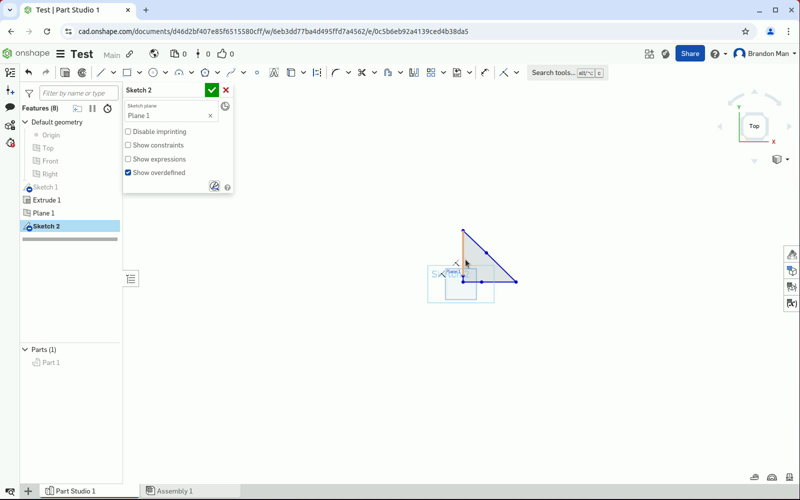
scroll(6)
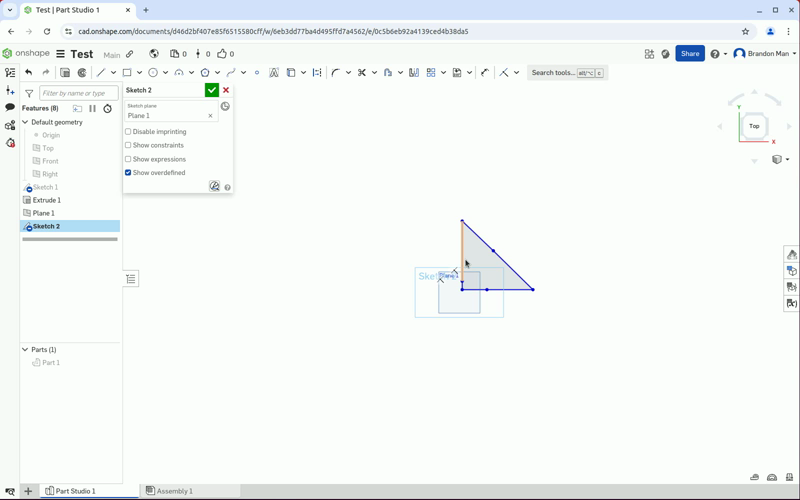
scroll(6)
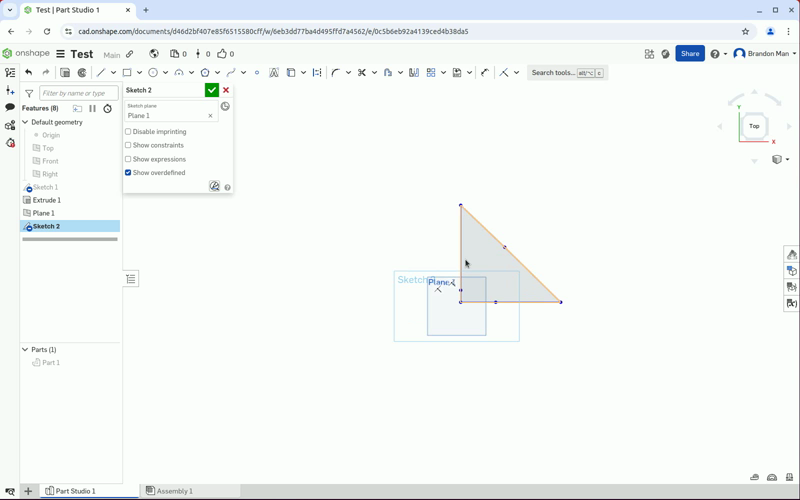
scroll(6)
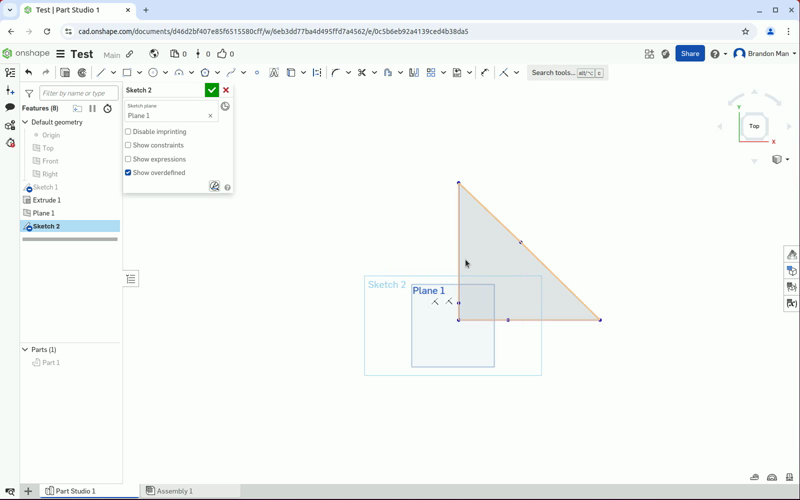
scroll(6)
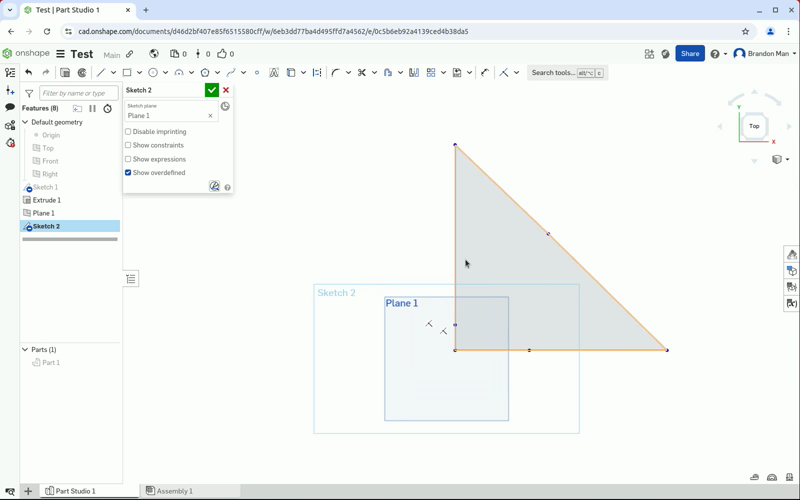
scroll(6)
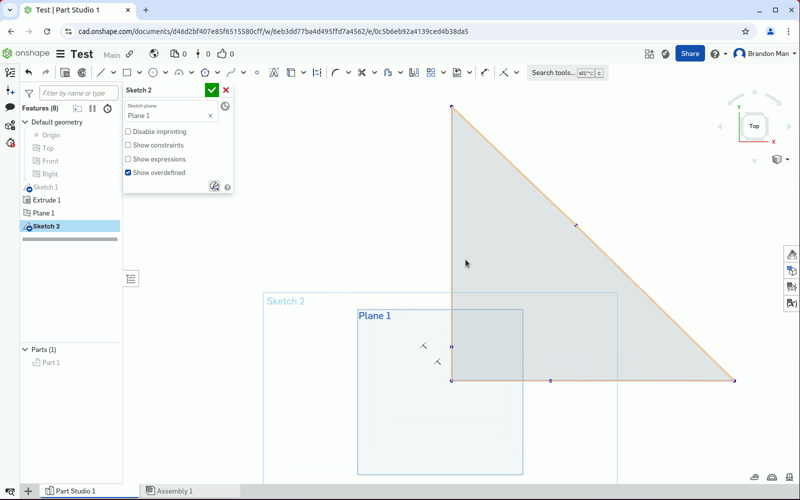
scroll(6)
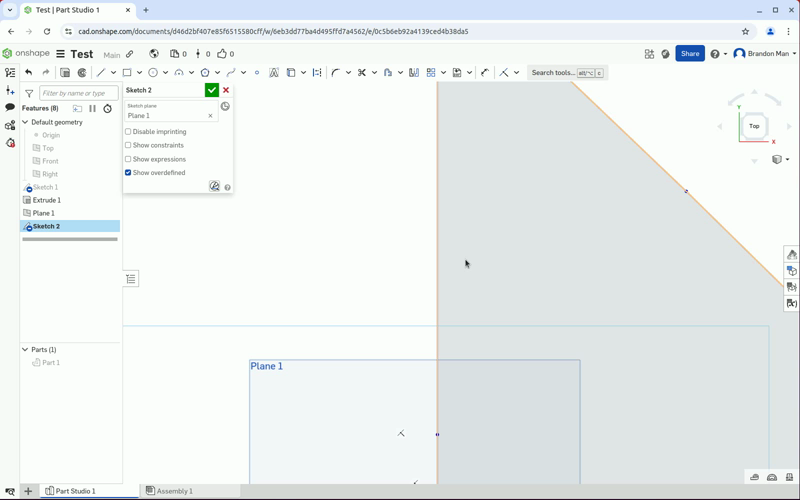
click(465, 259)
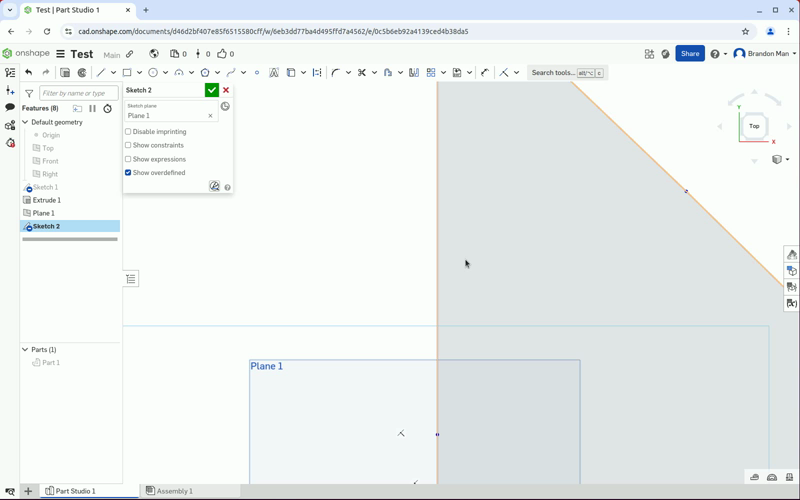
scroll(-6)
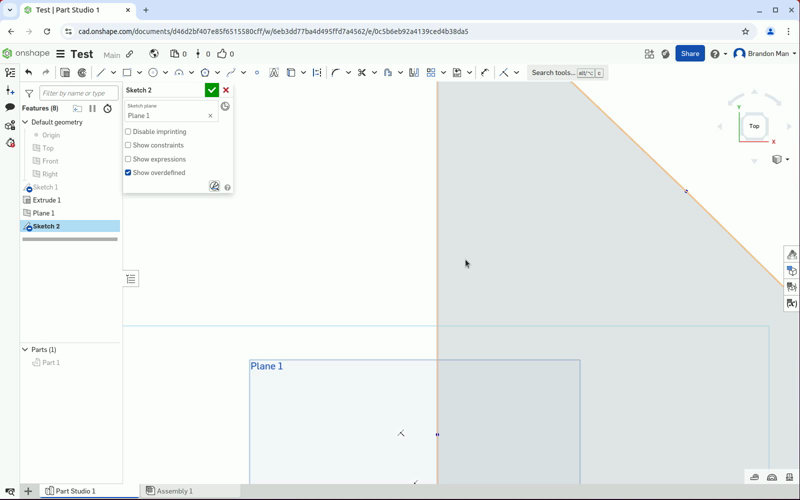
scroll(-6)
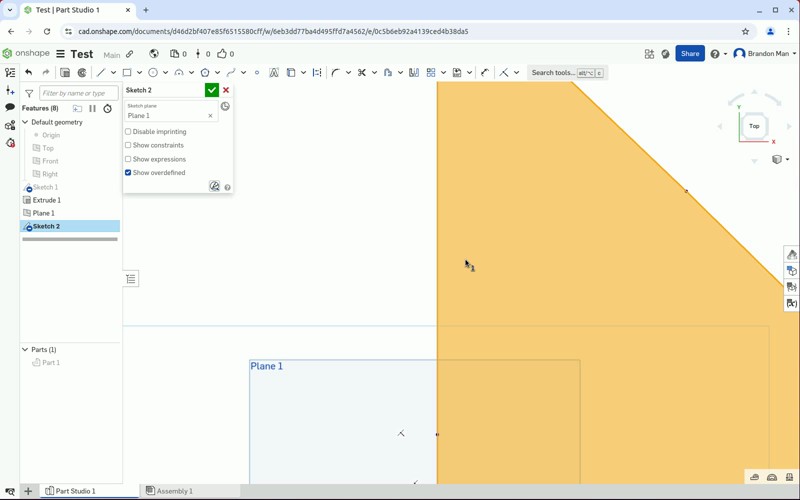
scroll(-6)
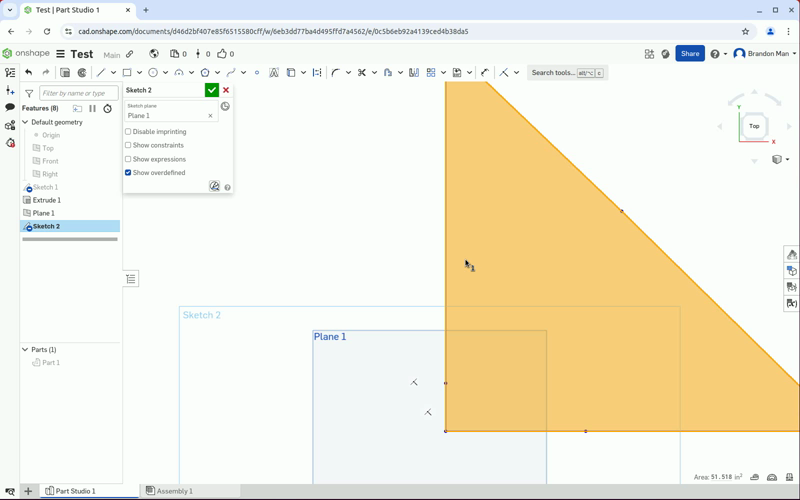
scroll(-6)
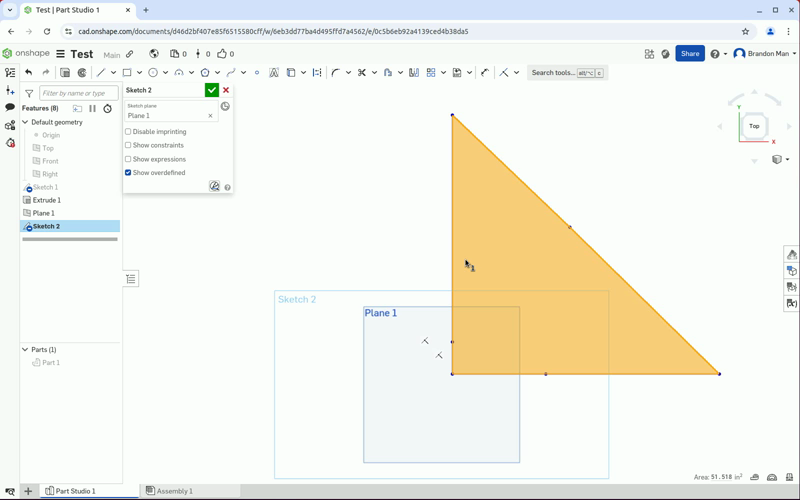
scroll(-6)
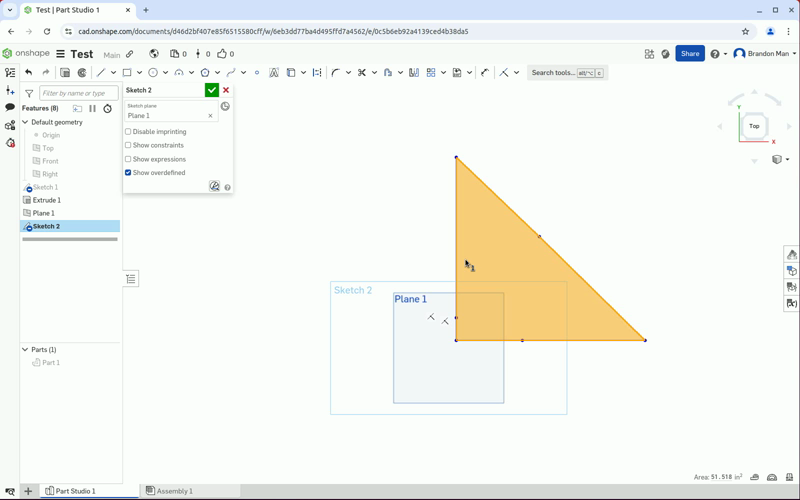
scroll(-6)
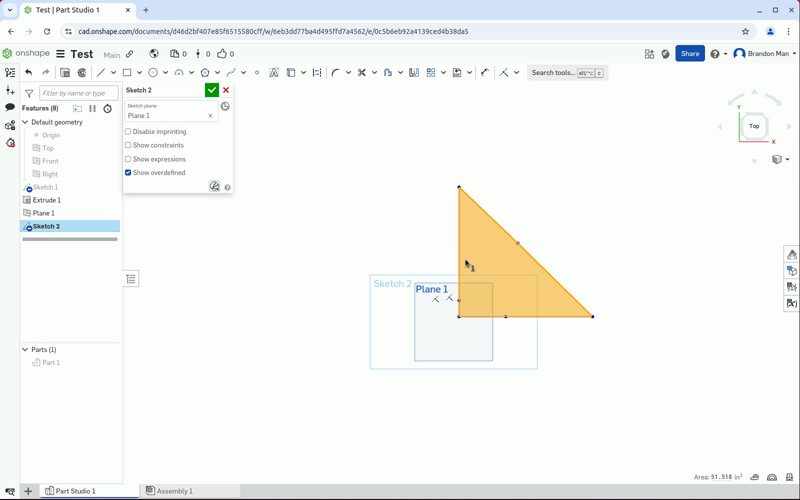
scroll(-6)
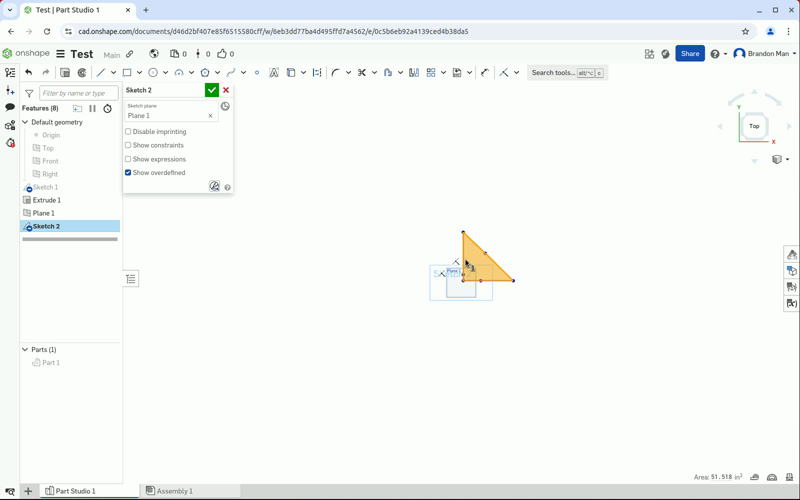
mouse_move(73, 352)
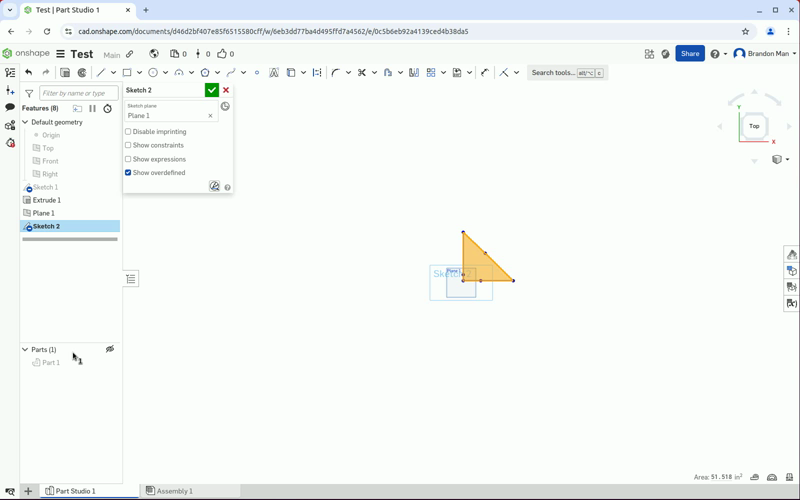
key(shift+y)
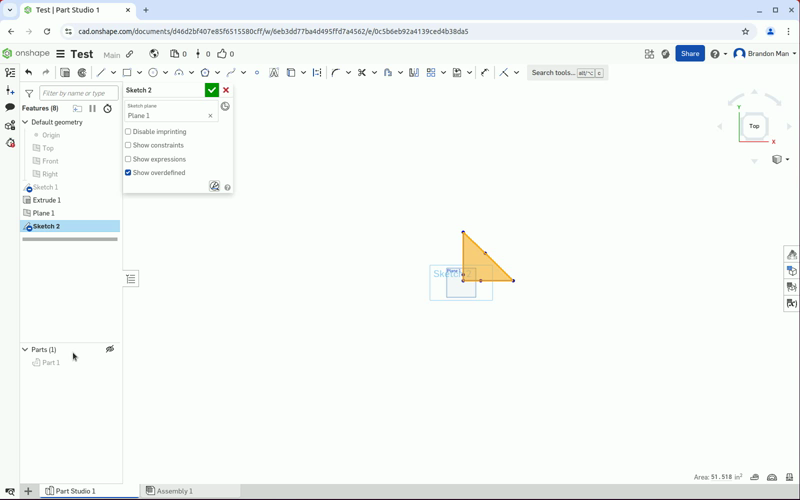
key(shift+e)
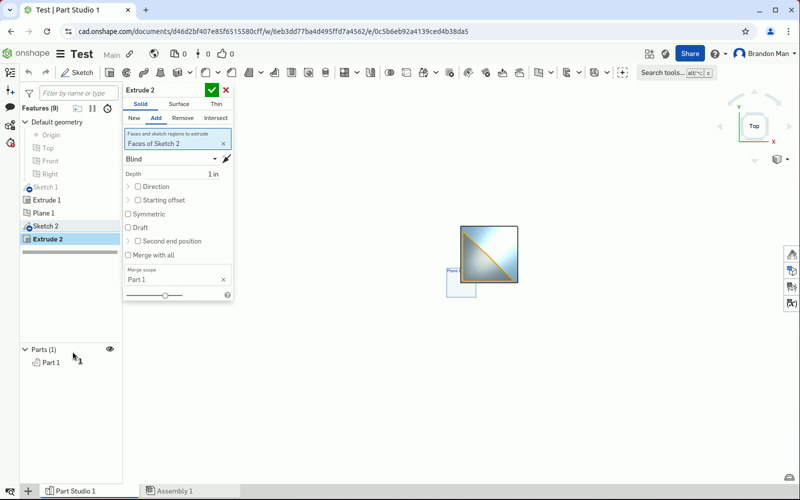
mouse_move(143, 106)
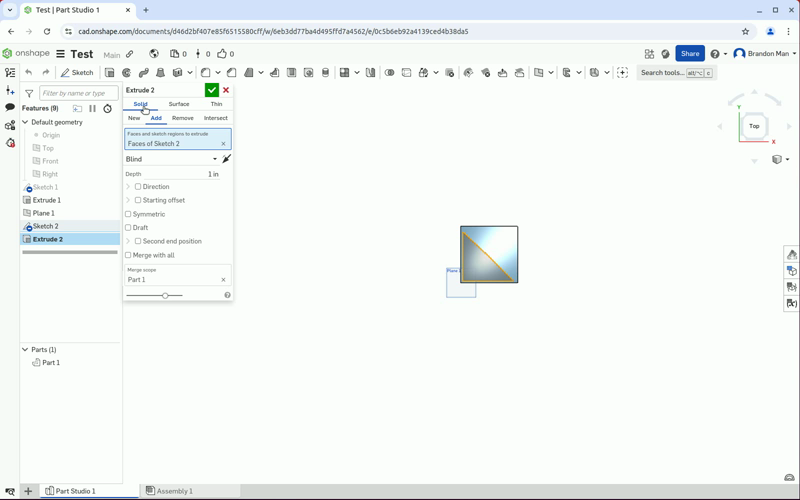
click(143, 106)
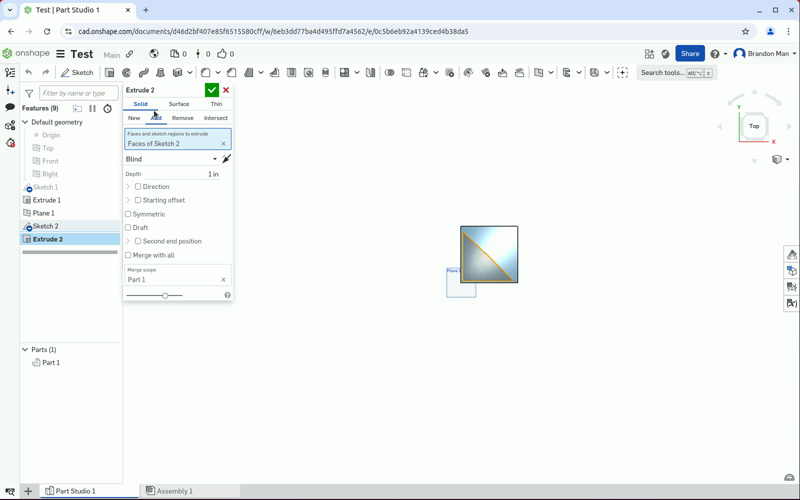
mouse_move(186, 120)
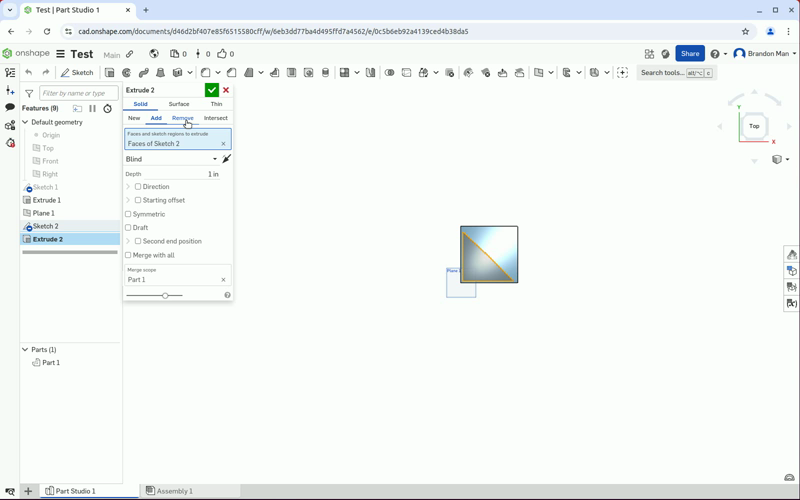
click(186, 120)
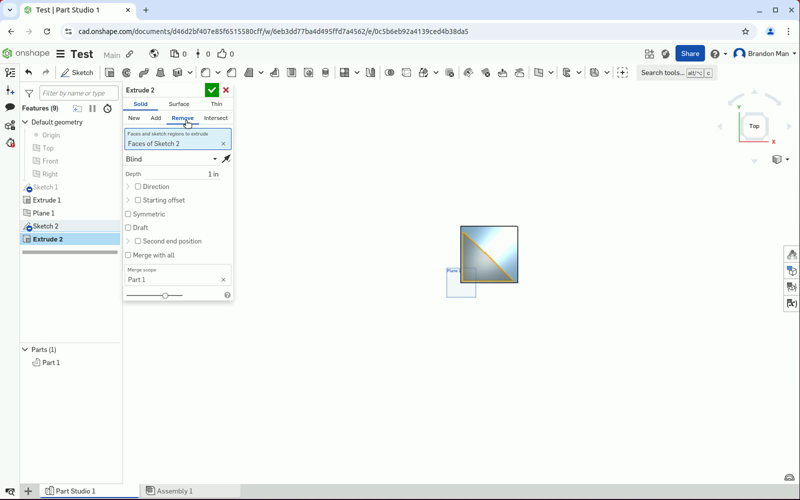
key(tab, 4)
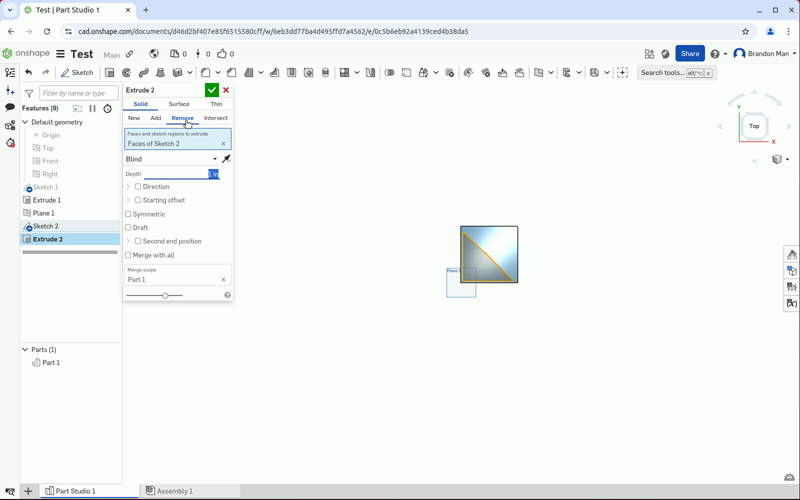
text(22.627)
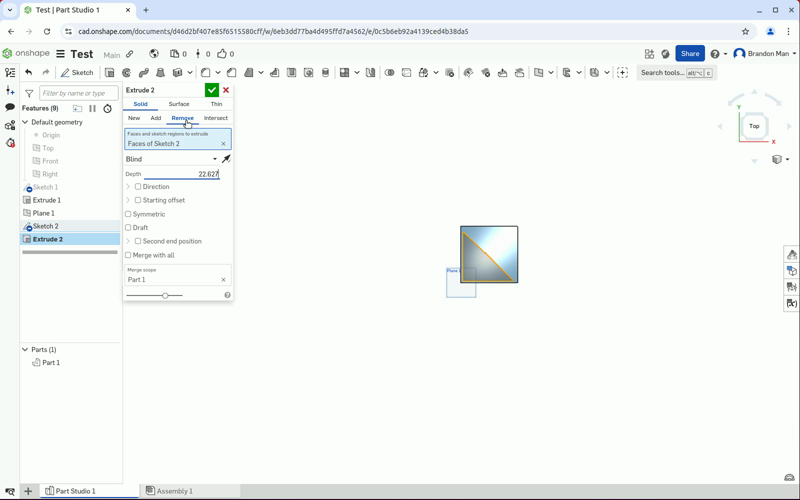
key(tab, 6)
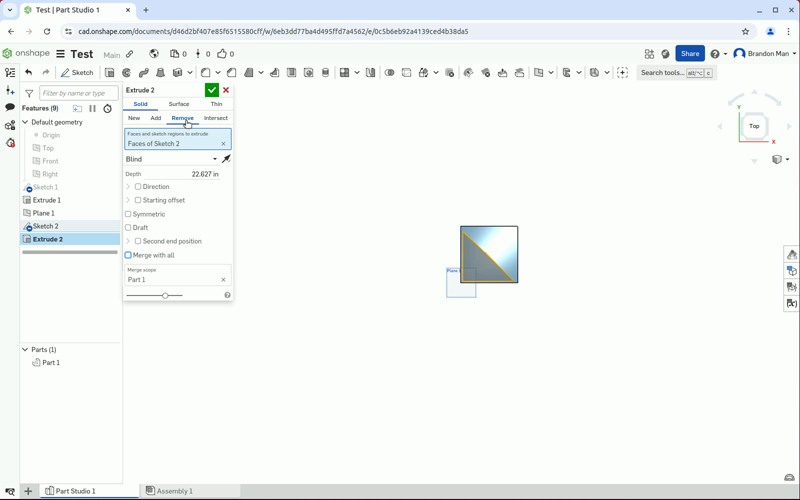
key(space)
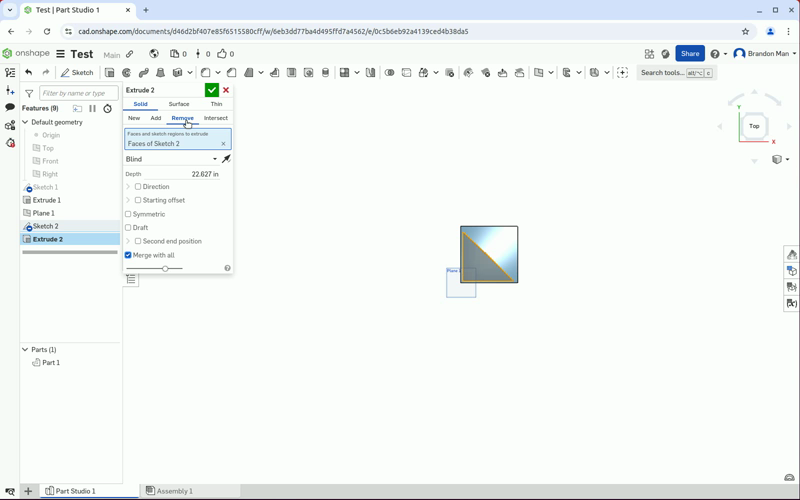
key(enter)
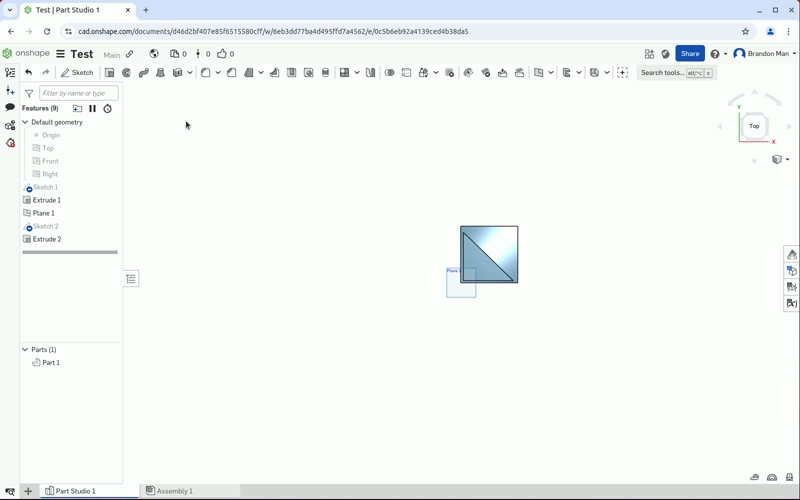
key(shift+h)
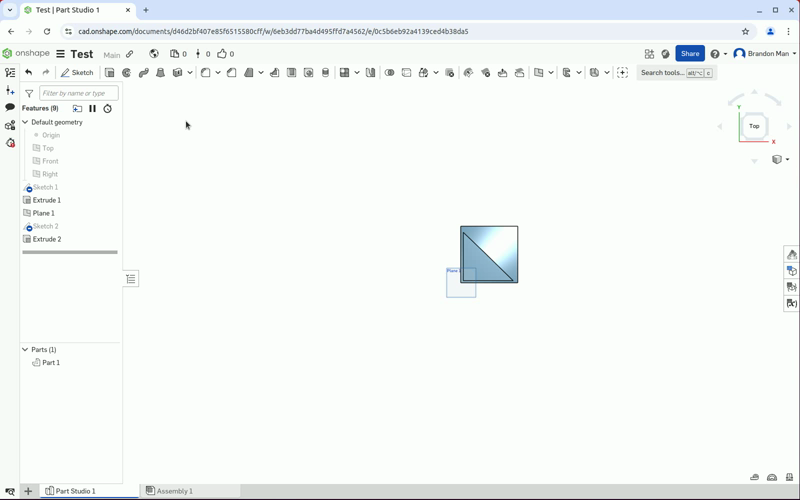
key(shift+h)
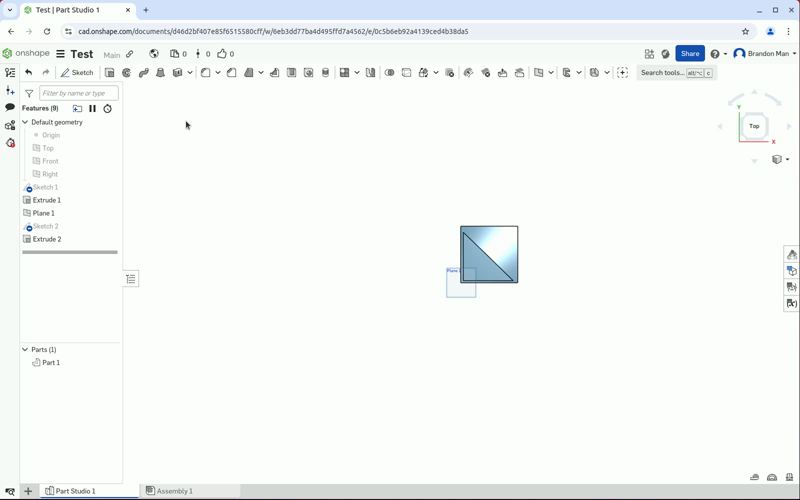
mouse_move(73, 189)
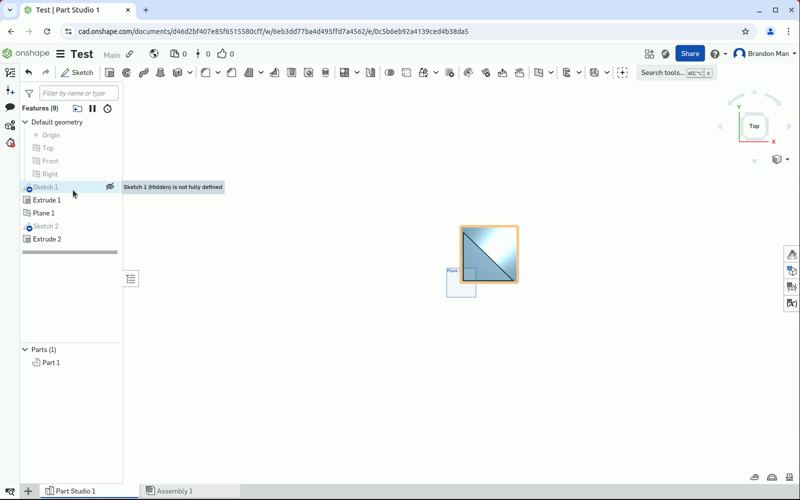
click(73, 189)
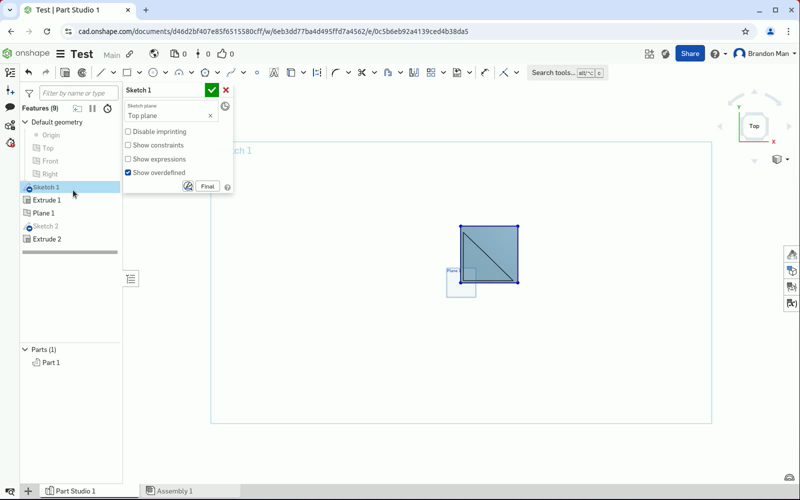
mouse_move(229, 92)
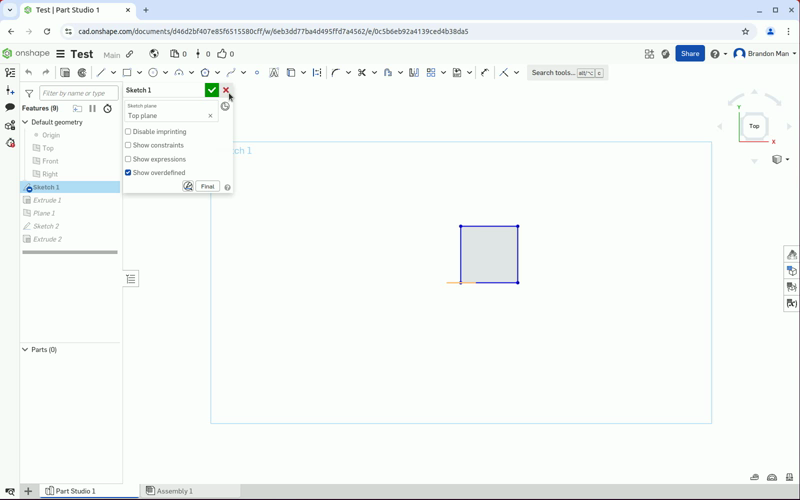
click(229, 92)
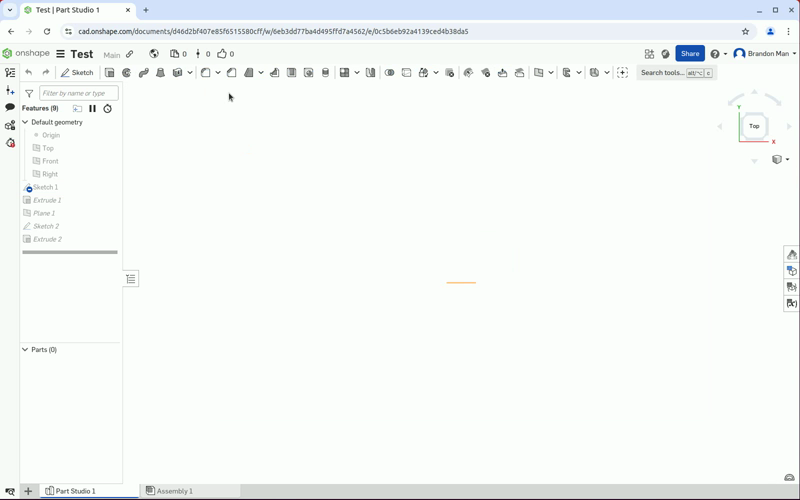
key(shift+s)
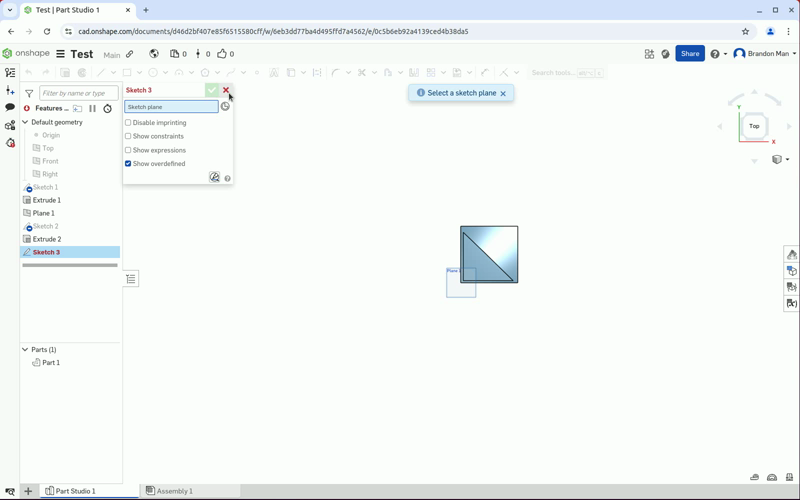
mouse_move(73, 215)
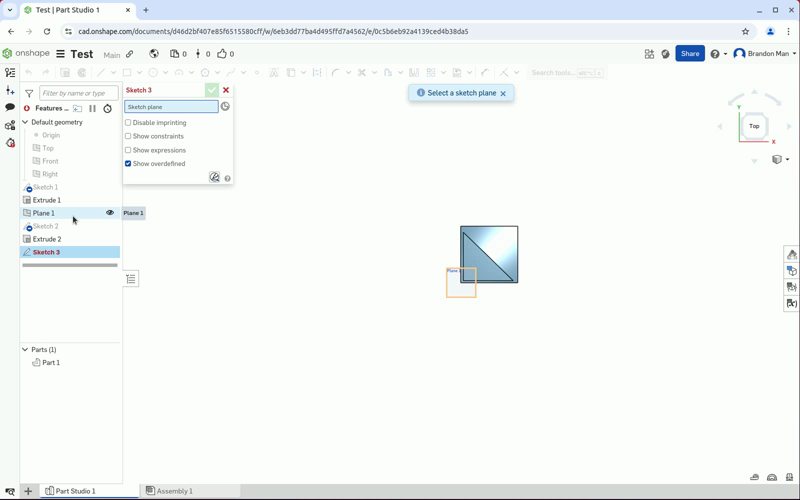
click(73, 215)
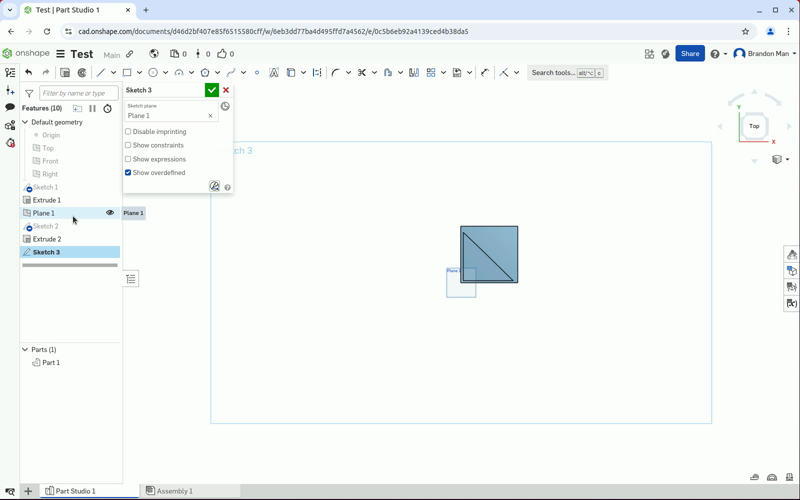
mouse_move(73, 352)
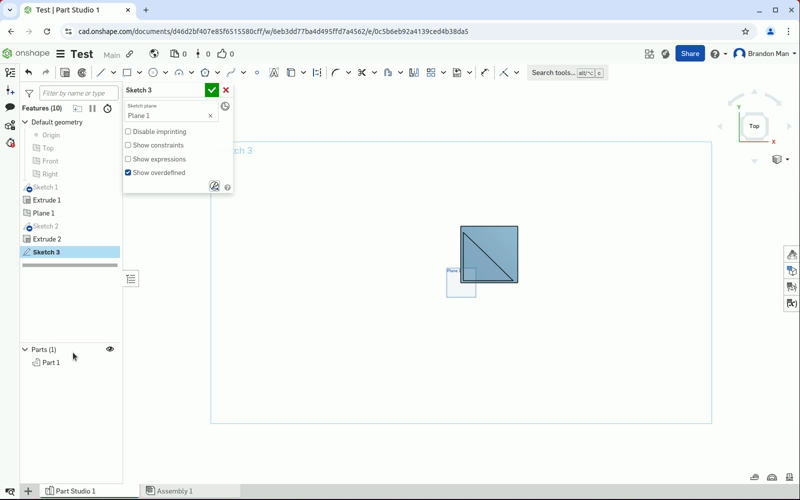
key(y)
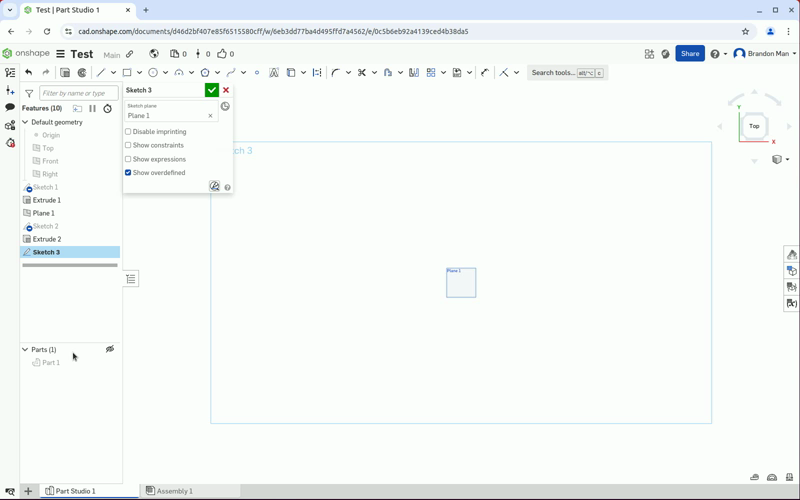
key(l)
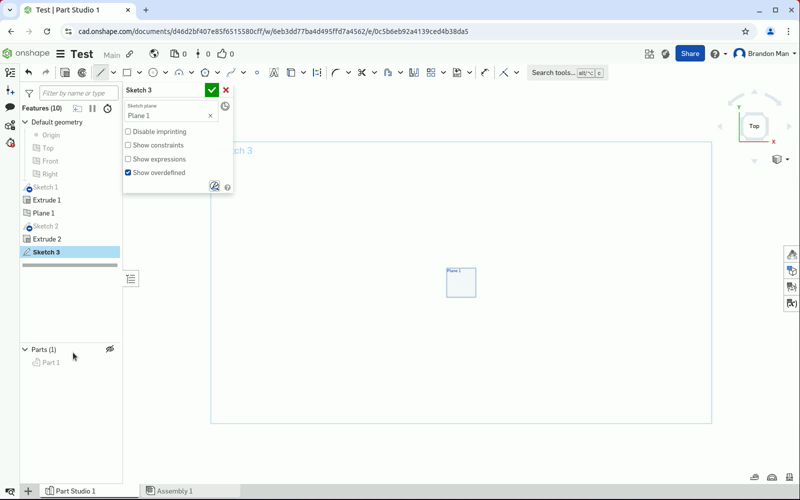
key_down(shift)
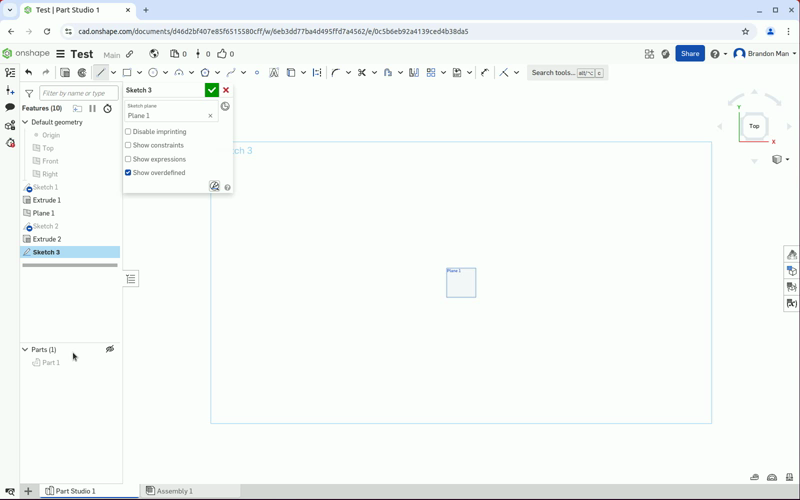
mouse_move(464, 228)
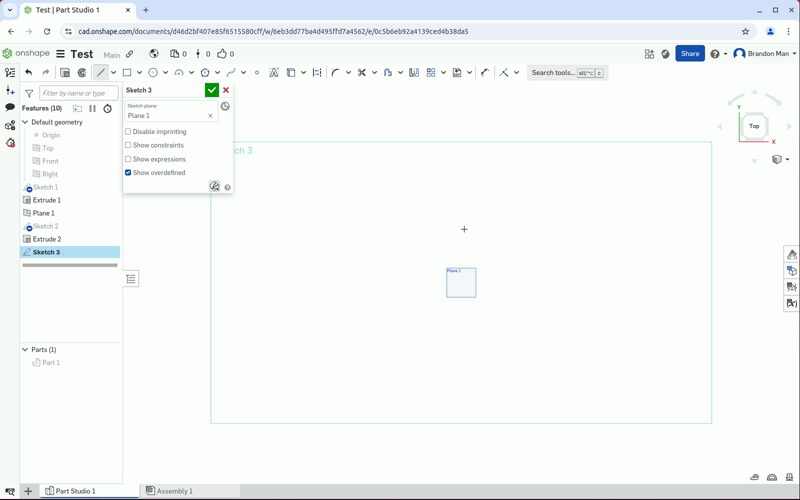
click(464, 228)
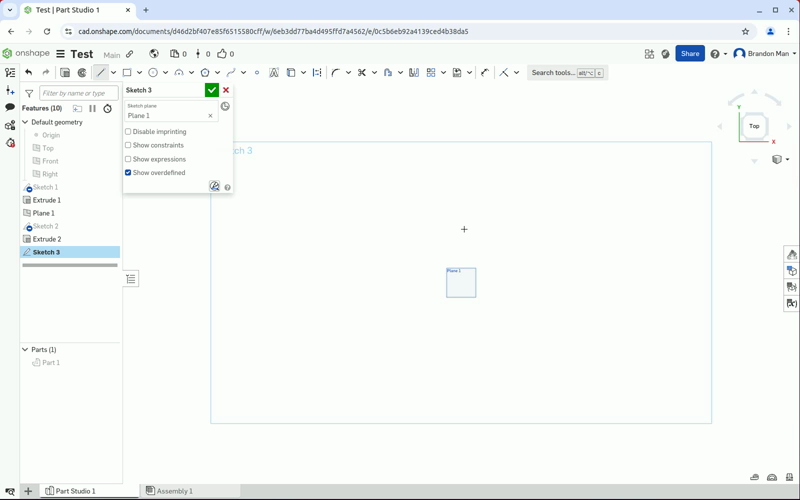
key_up(shift)
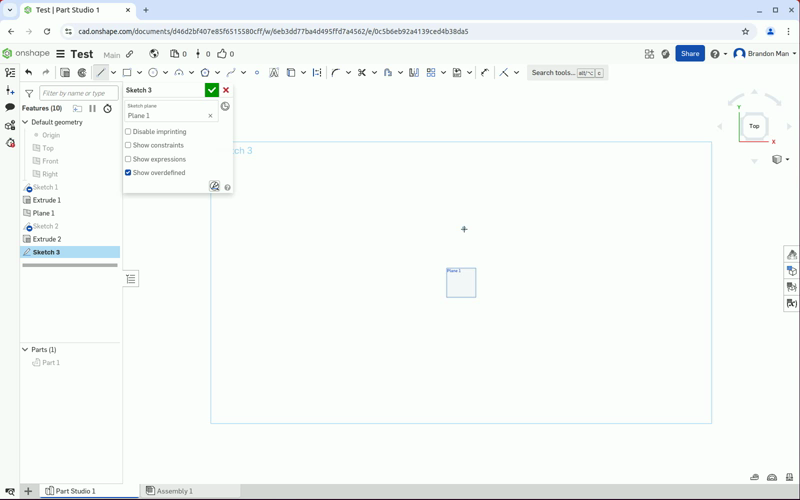
key_down(shift)
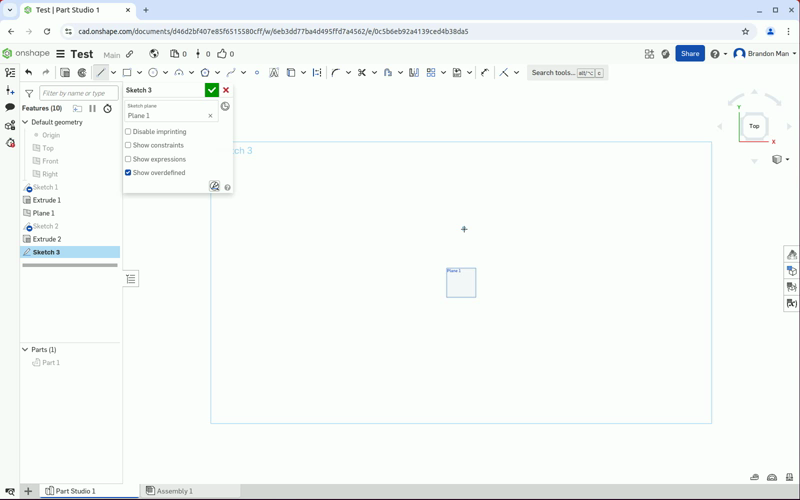
mouse_move(494, 228)
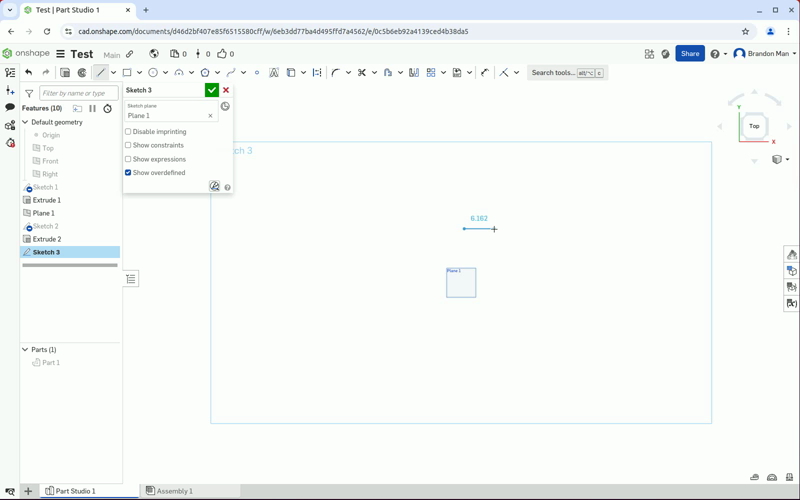
mouse_move(487, 251)
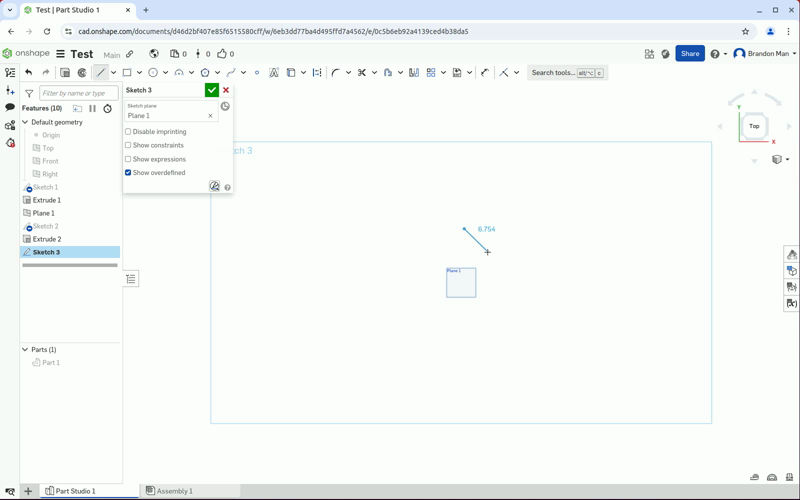
click(487, 251)
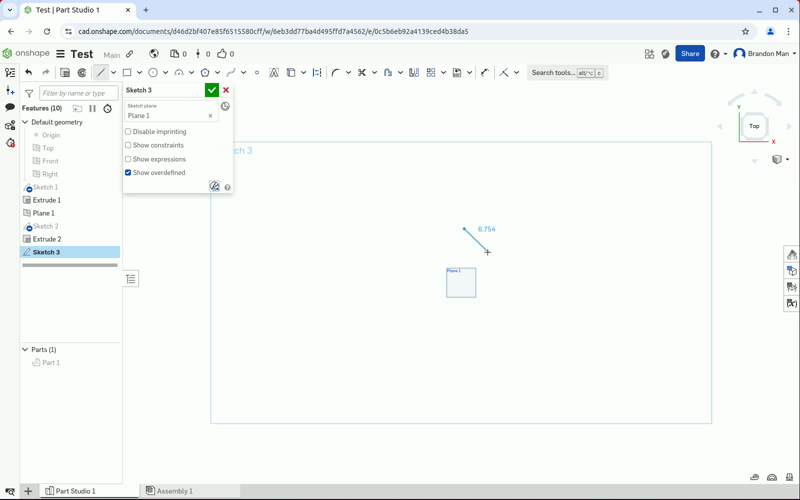
key_up(shift)
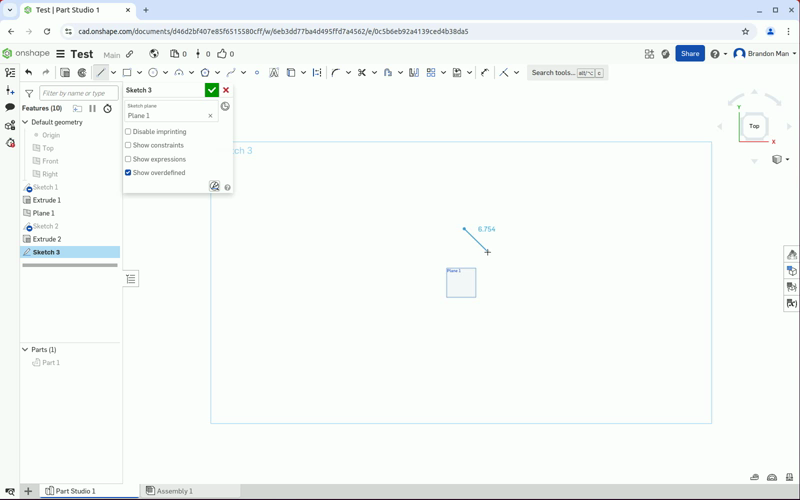
key_down(shift)
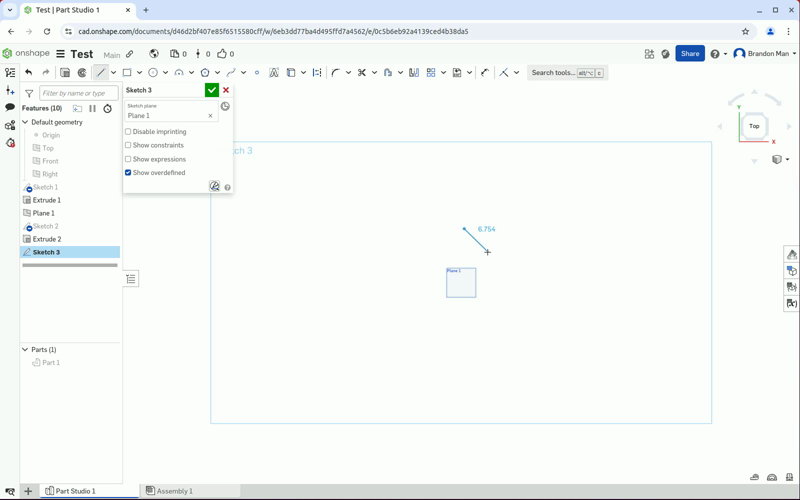
mouse_move(517, 251)
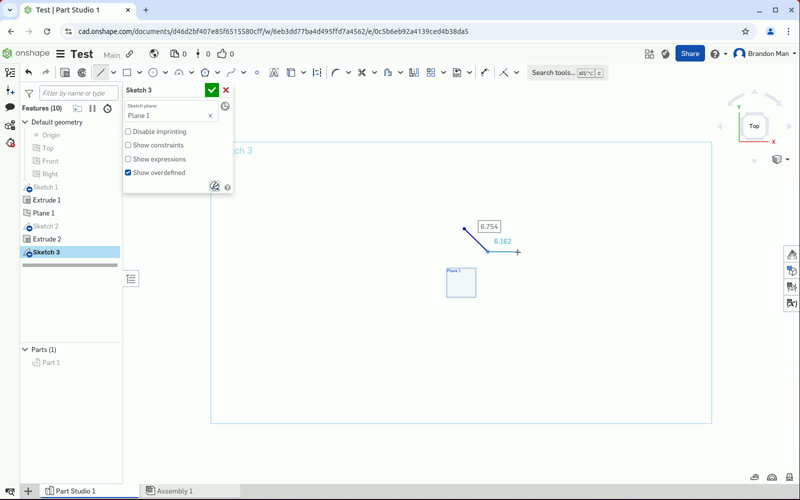
mouse_move(515, 278)
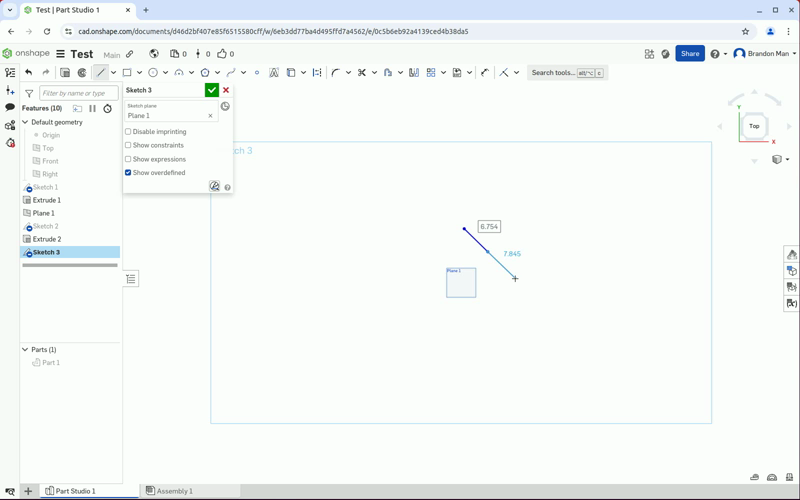
click(515, 278)
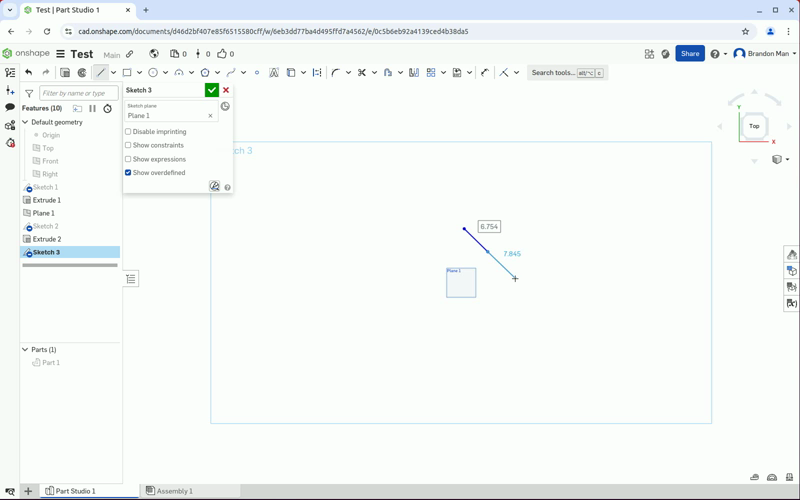
key_up(shift)
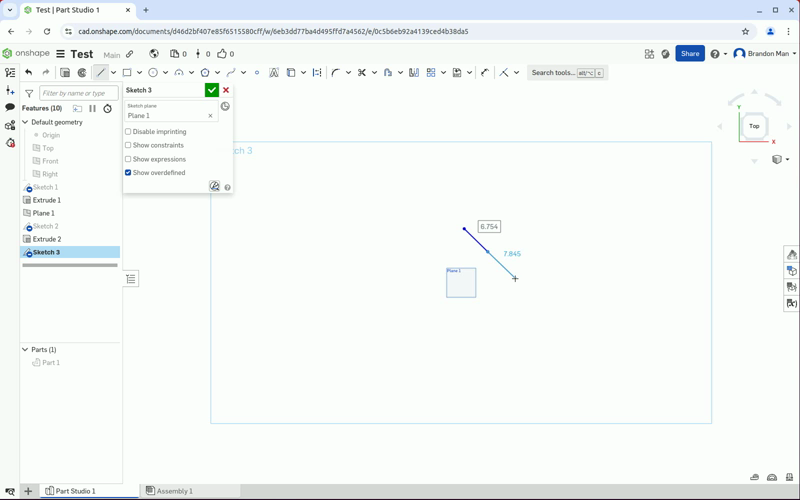
key_down(shift)
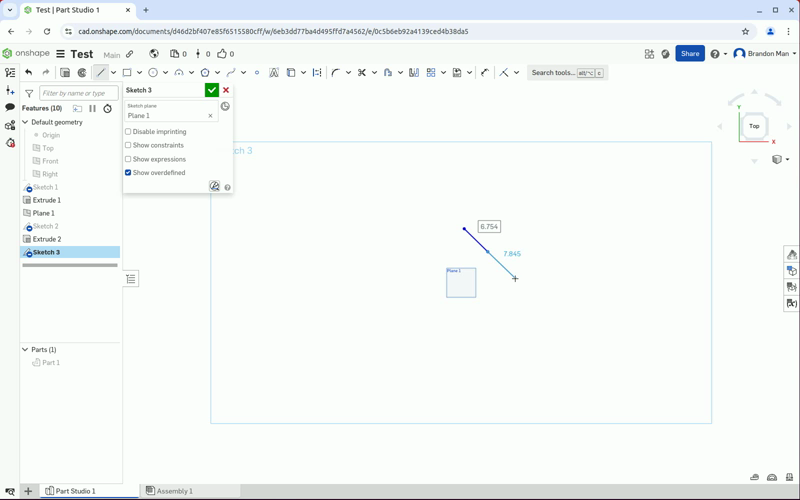
mouse_move(545, 278)
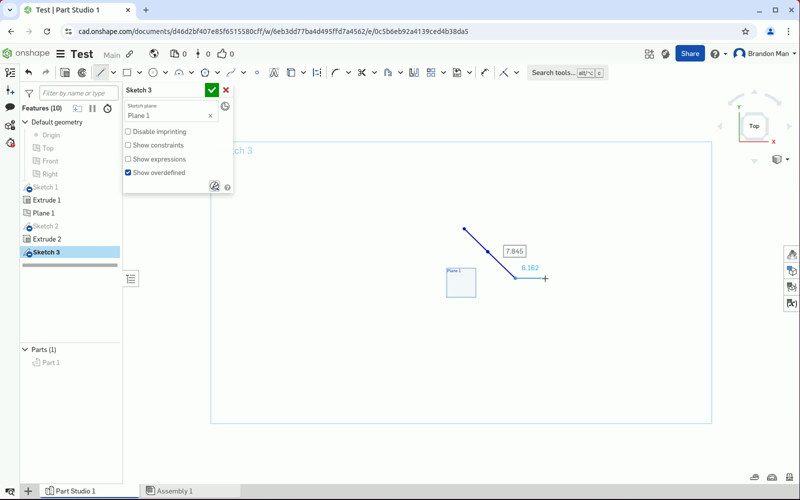
mouse_move(515, 246)
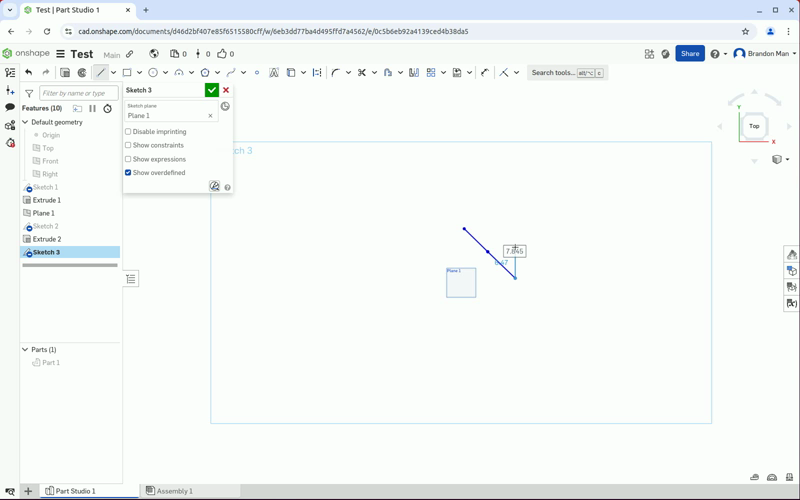
click(515, 246)
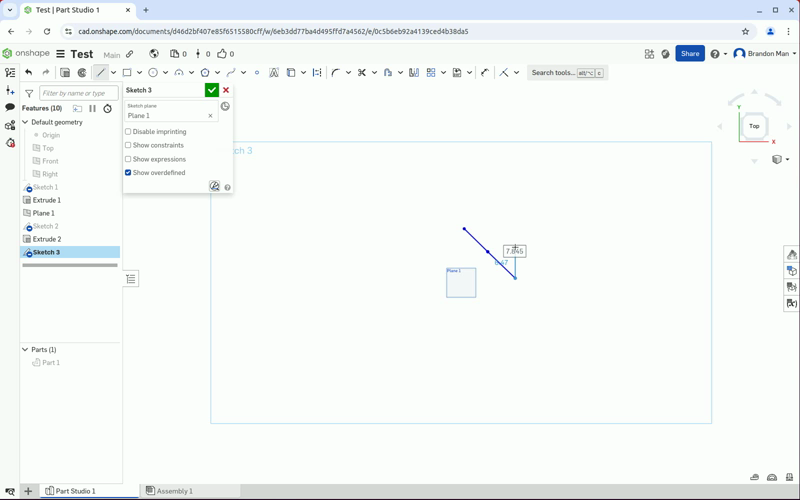
key_up(shift)
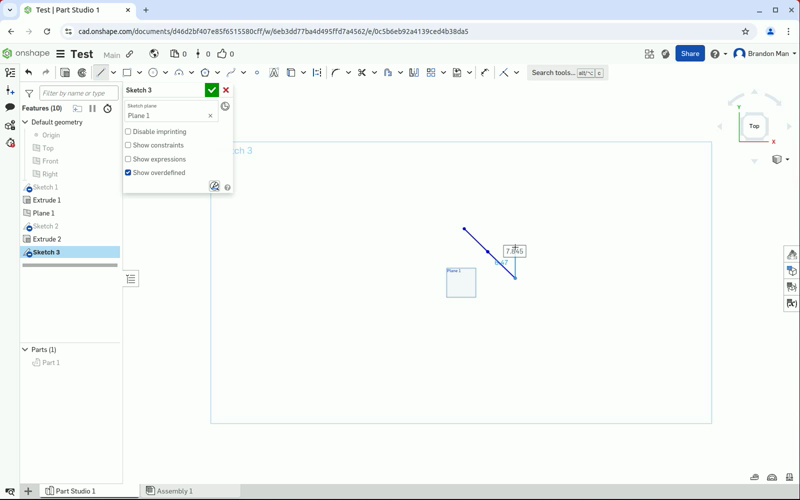
key_down(shift)
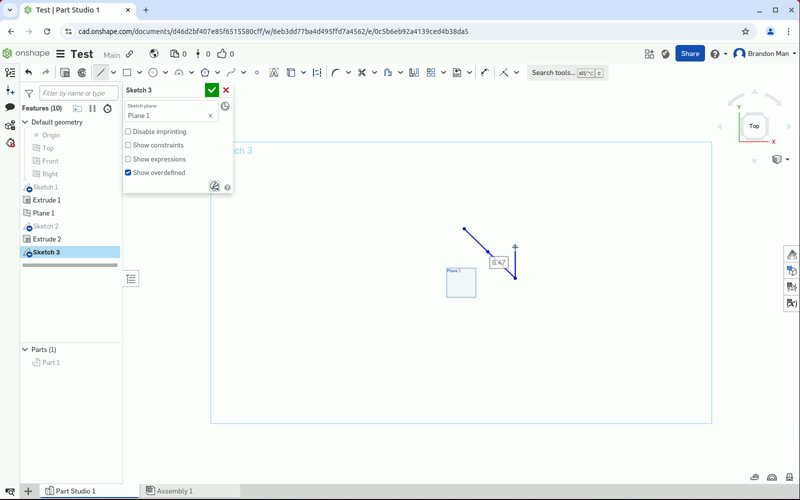
mouse_move(545, 246)
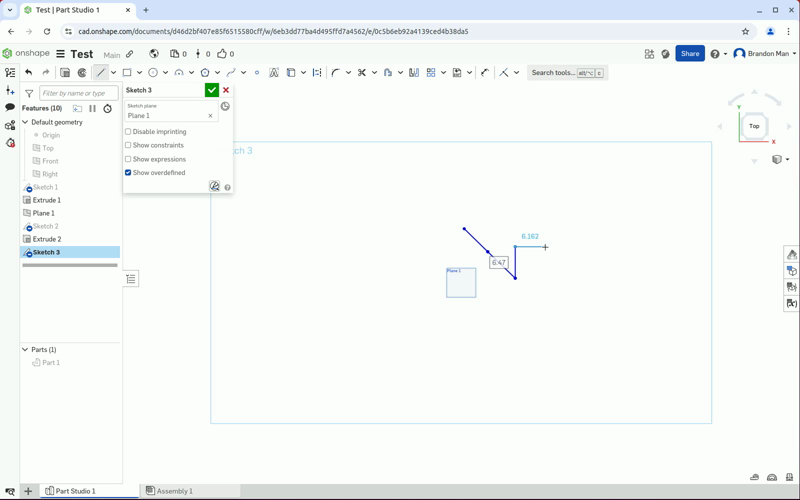
mouse_move(515, 229)
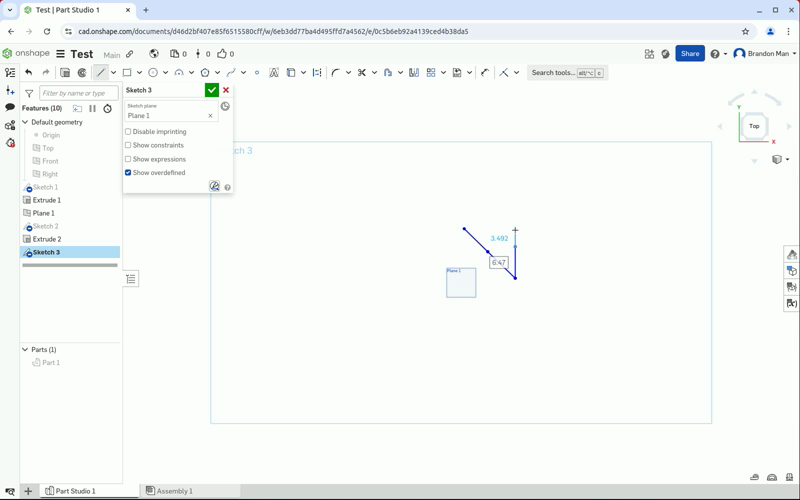
click(515, 229)
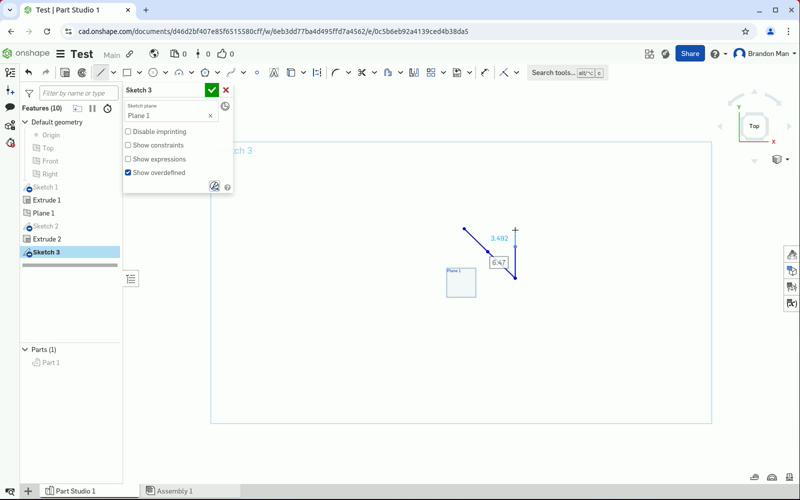
key_up(shift)
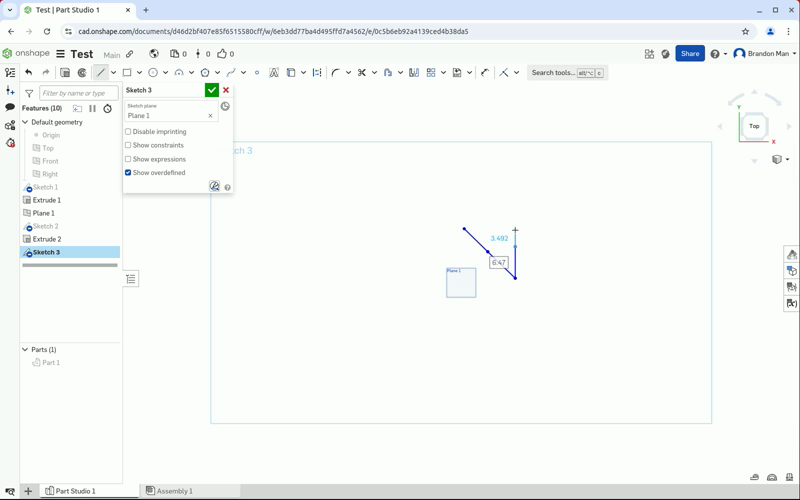
key_down(shift)
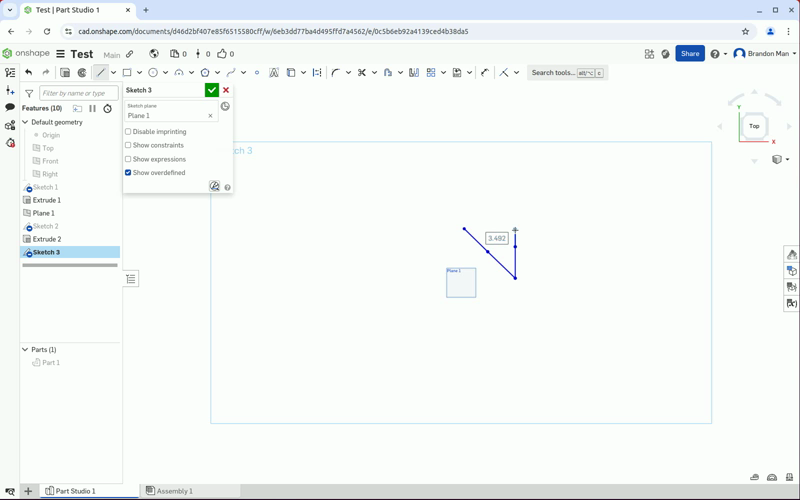
mouse_move(545, 229)
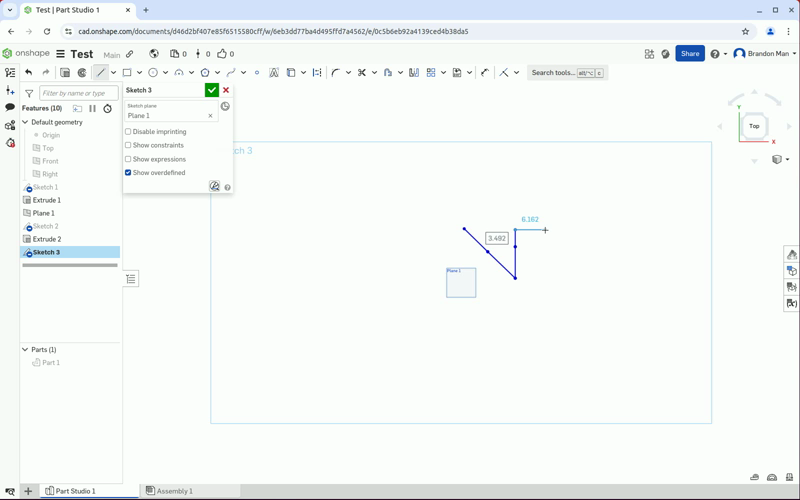
mouse_move(502, 229)
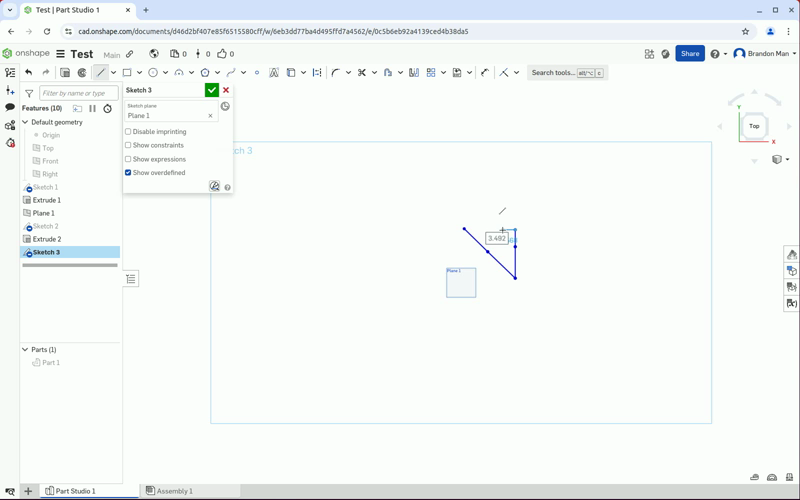
click(502, 229)
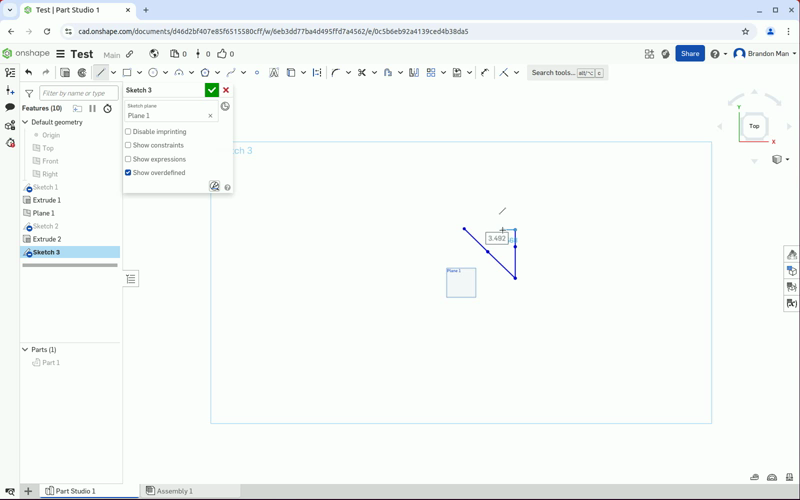
key_up(shift)
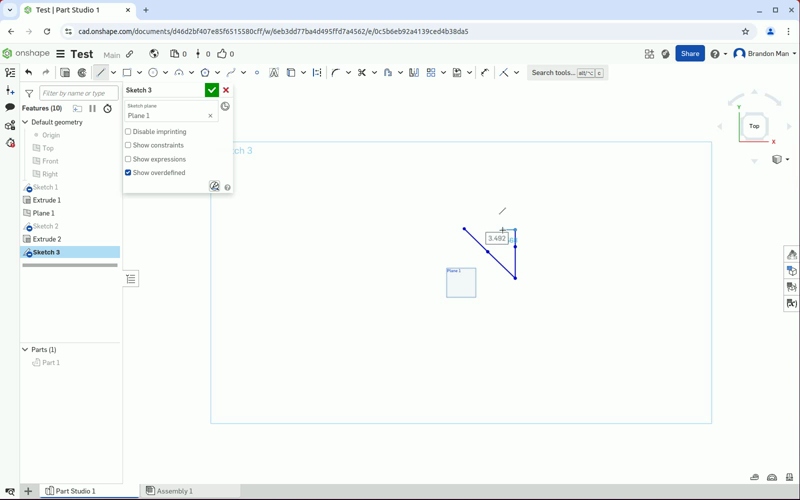
mouse_move(532, 229)
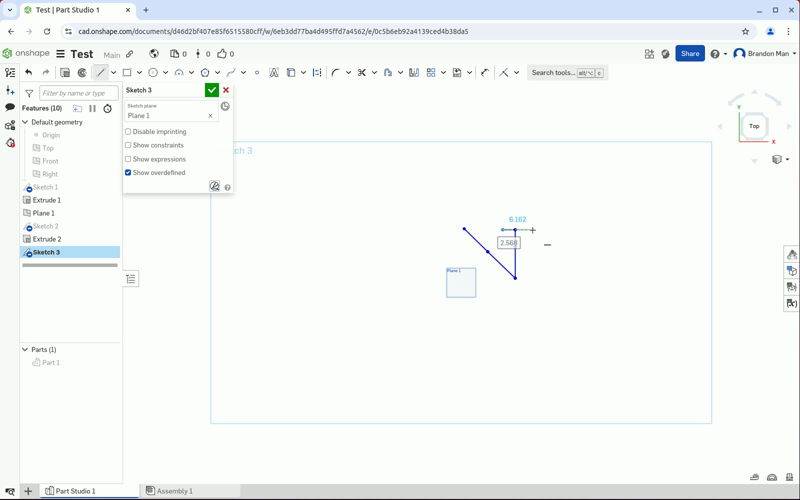
key_down(shift)
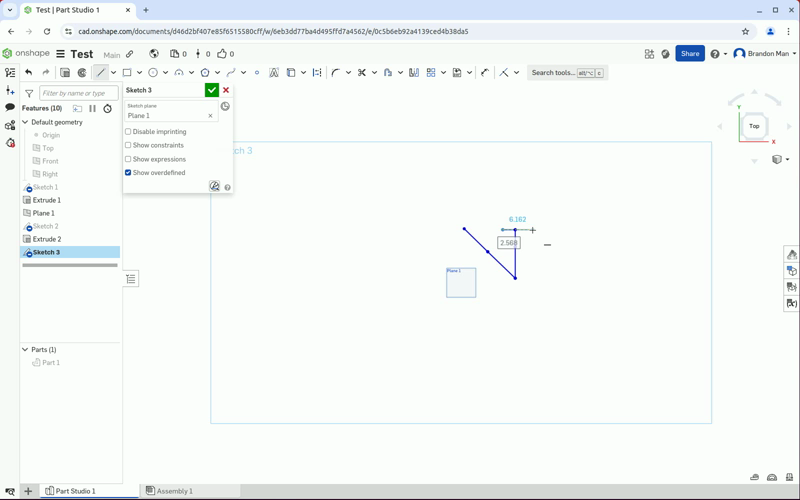
mouse_move(464, 228)
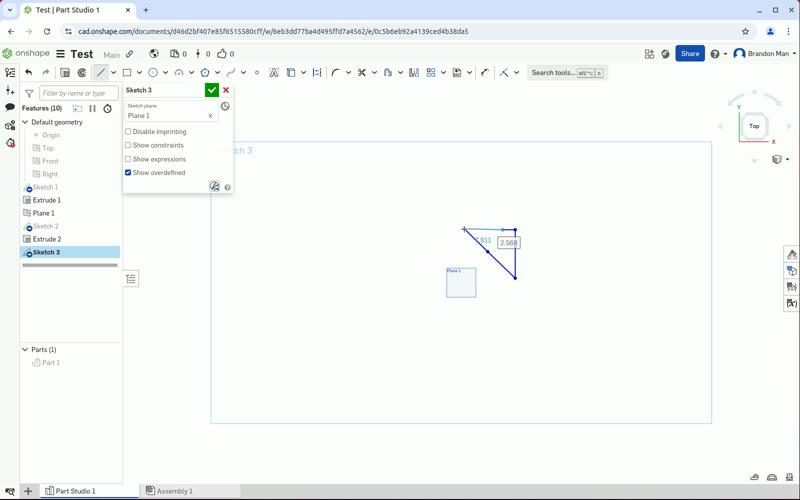
key_up(shift)
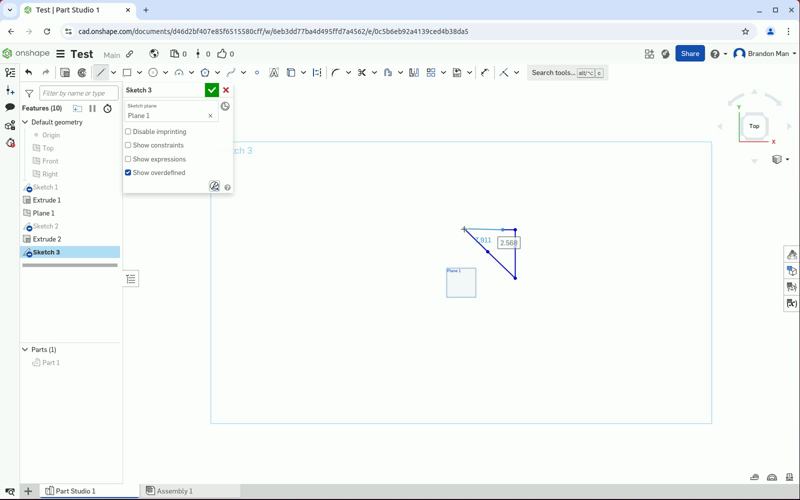
click(464, 228)
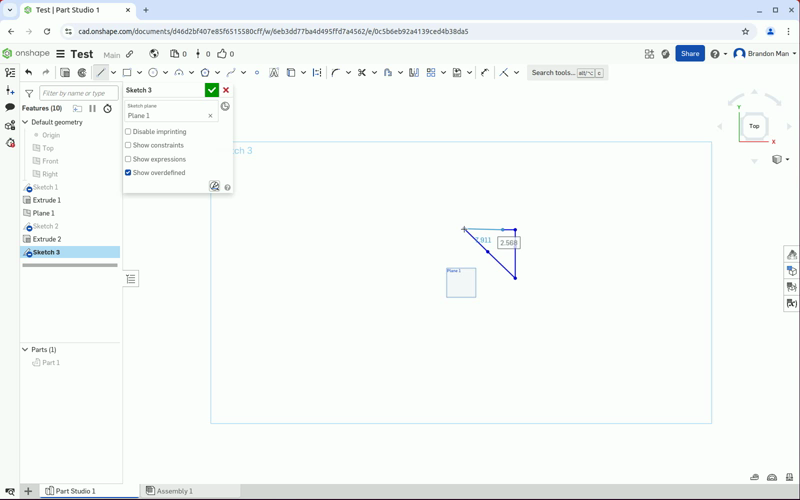
key(esc)
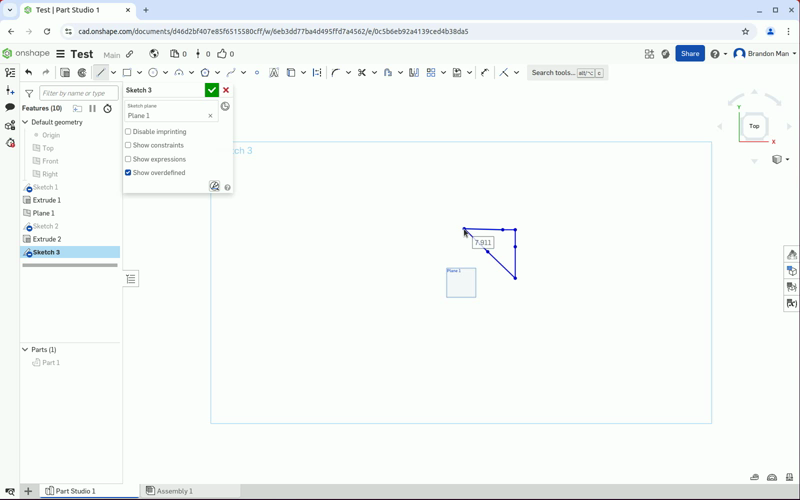
mouse_move(486, 241)
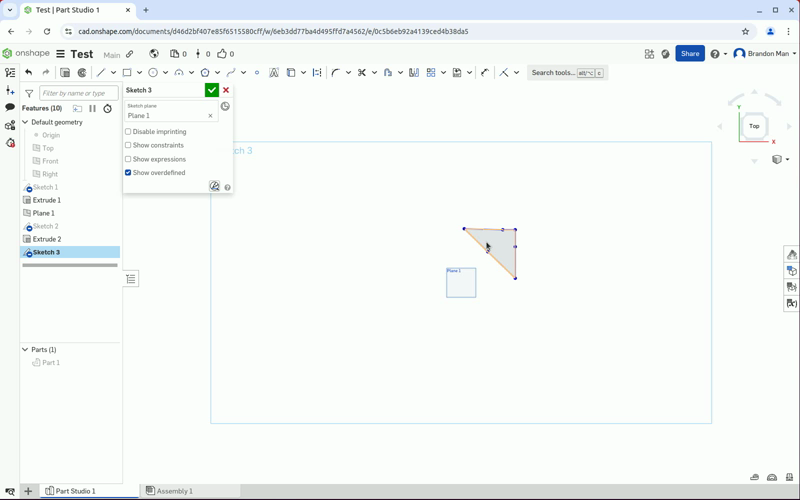
scroll(6)
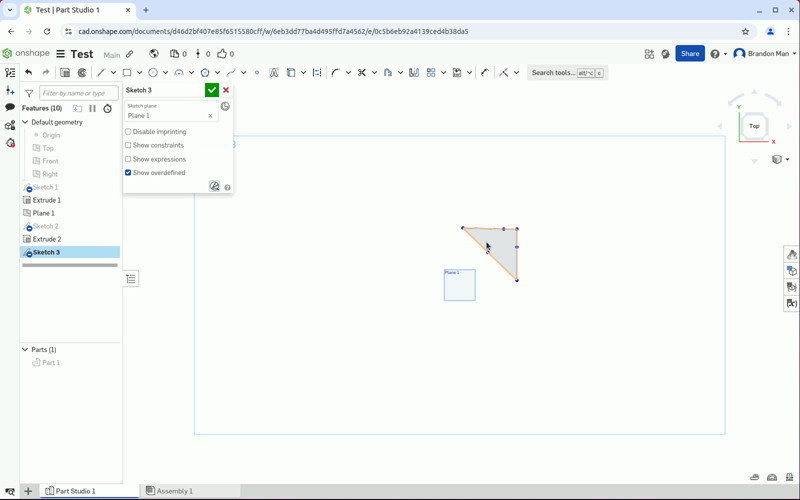
scroll(6)
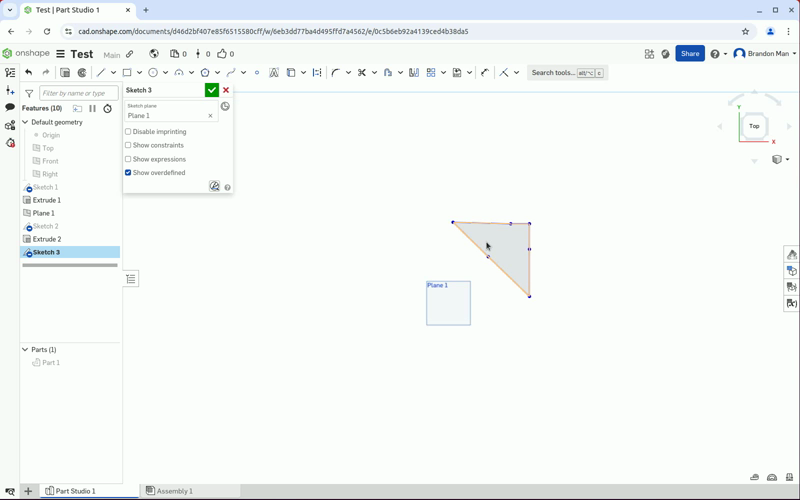
scroll(6)
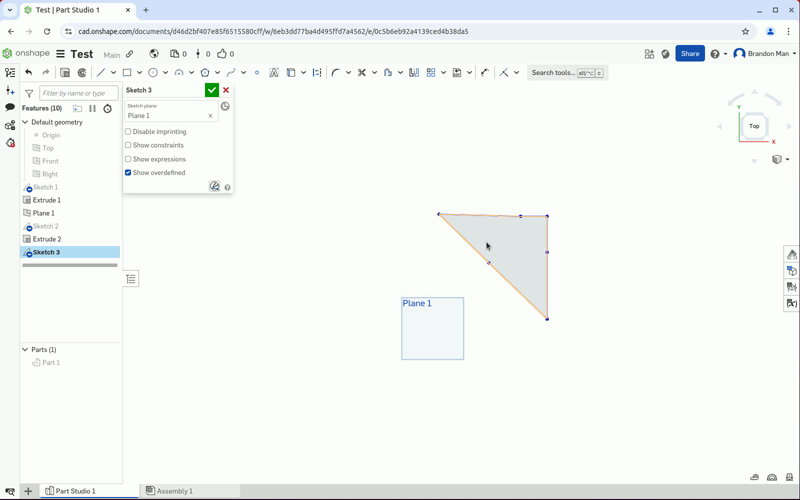
scroll(6)
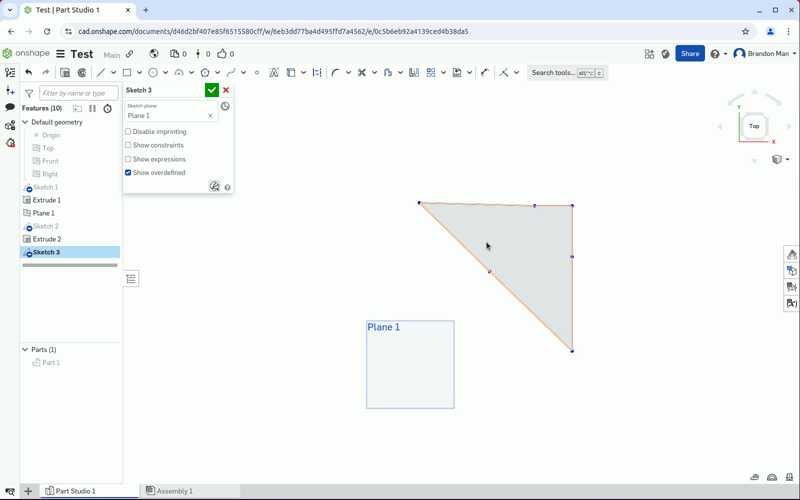
scroll(6)
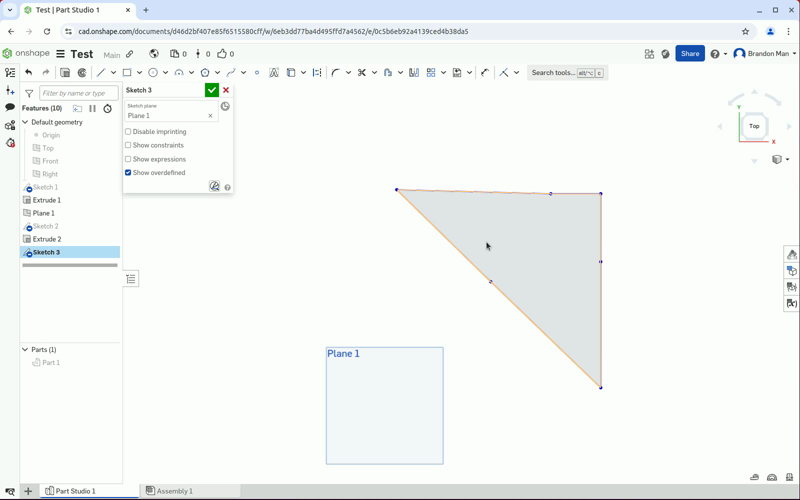
scroll(6)
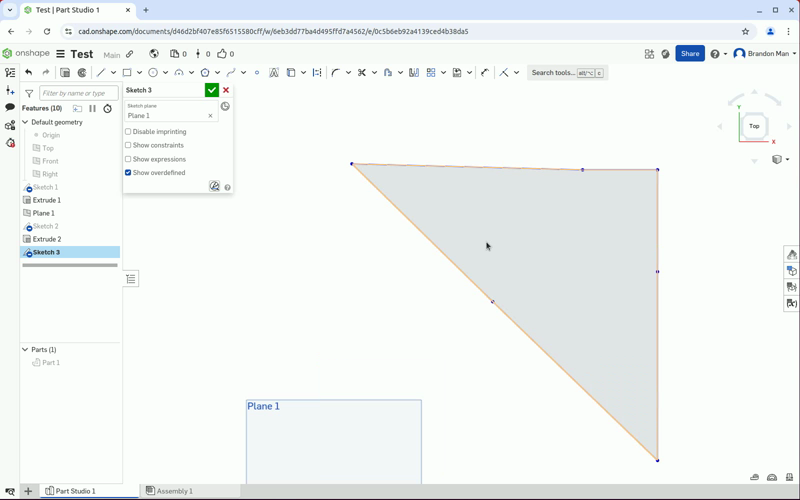
scroll(6)
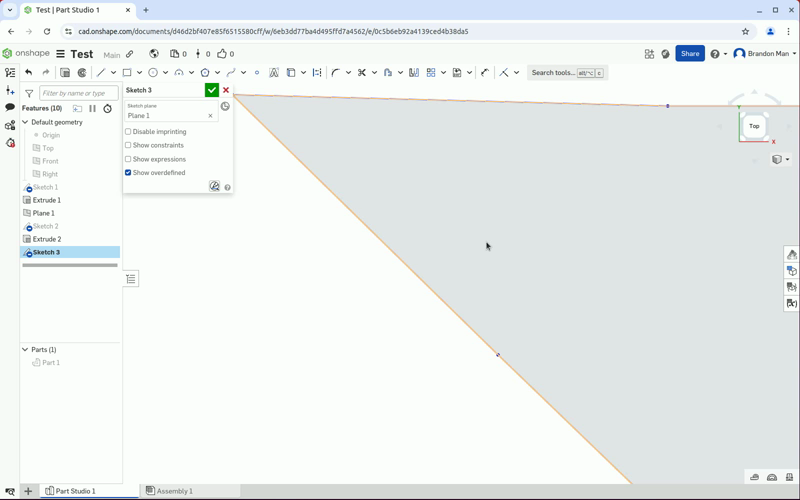
click(486, 241)
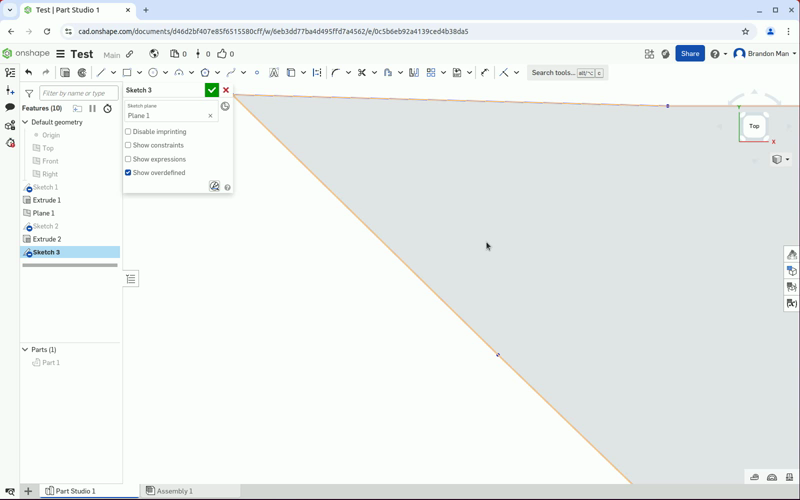
scroll(-6)
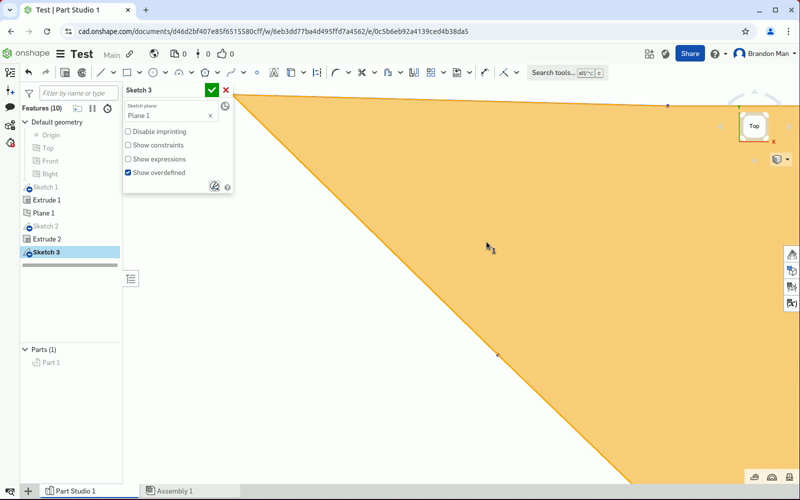
scroll(-6)
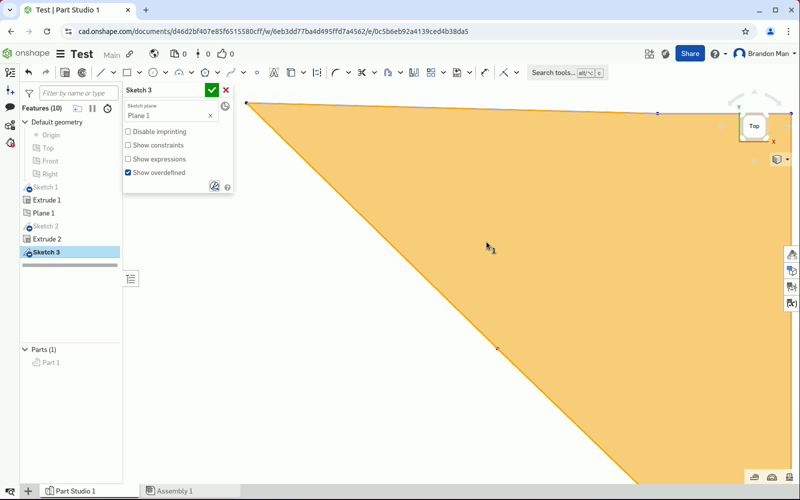
scroll(-6)
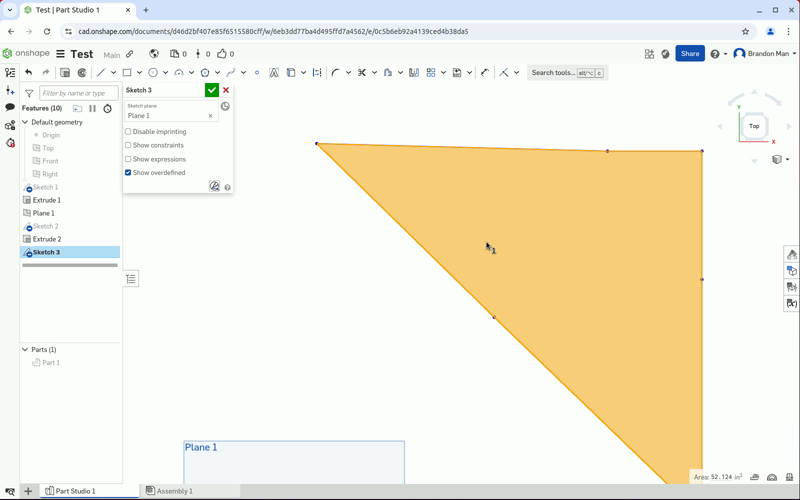
scroll(-6)
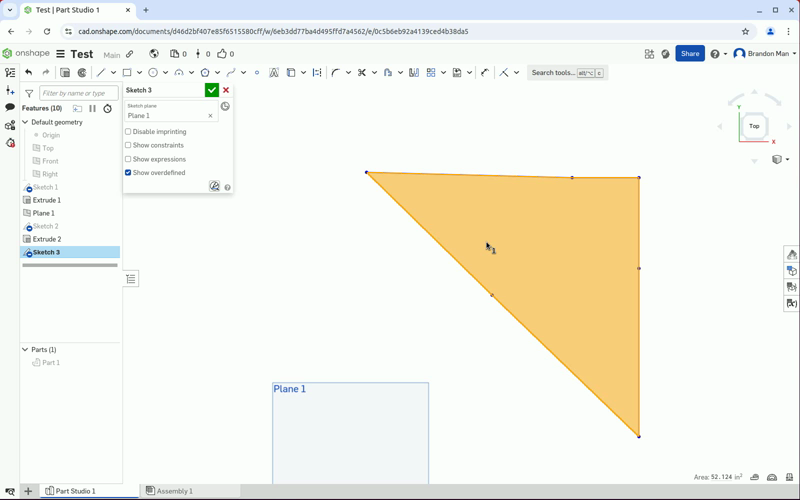
scroll(-6)
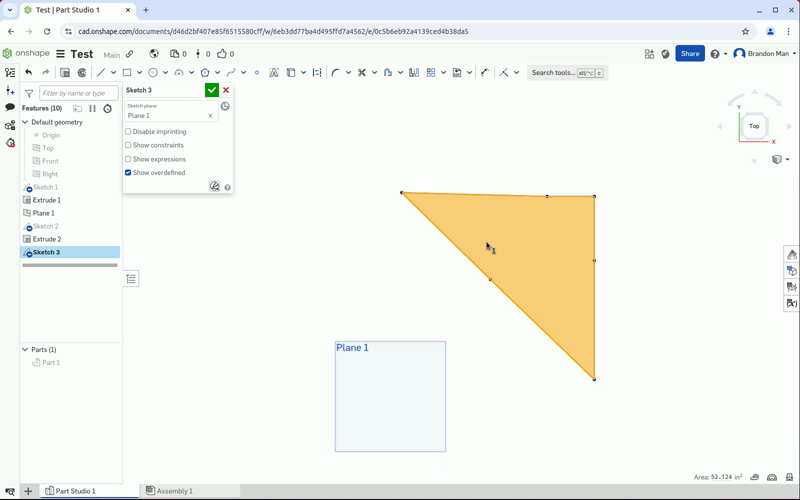
scroll(-6)
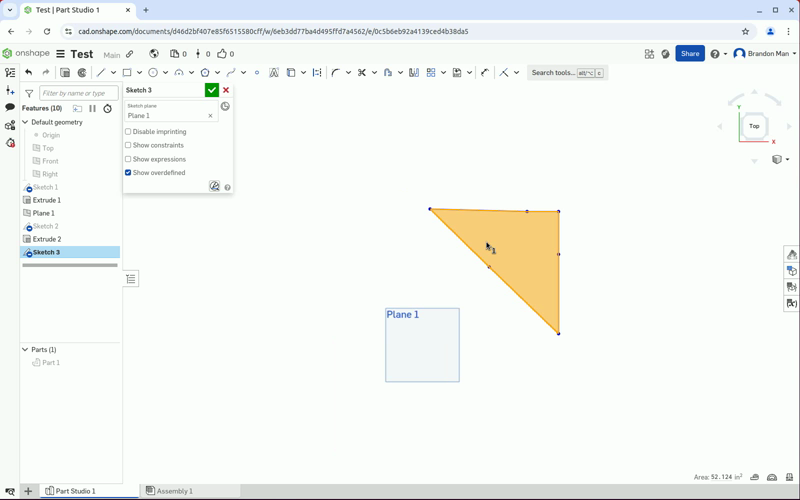
scroll(-6)
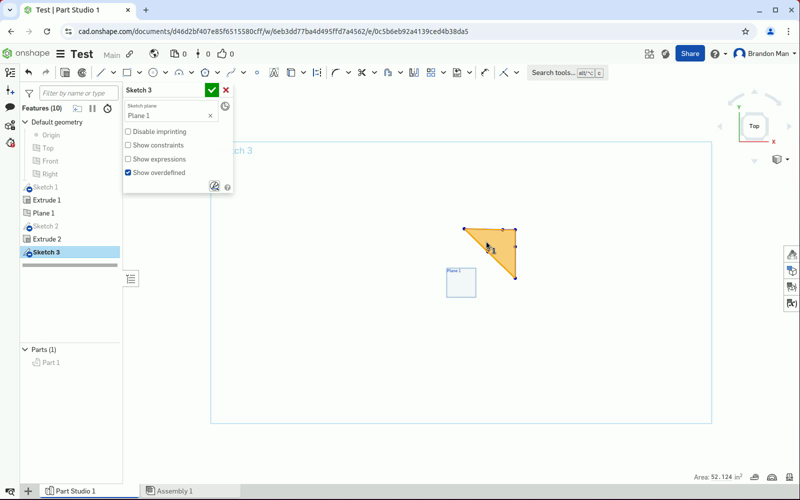
mouse_move(73, 352)
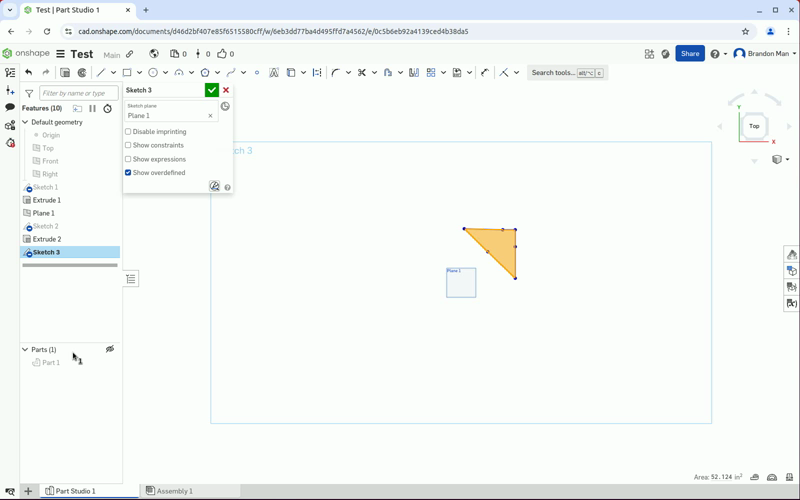
key(shift+y)
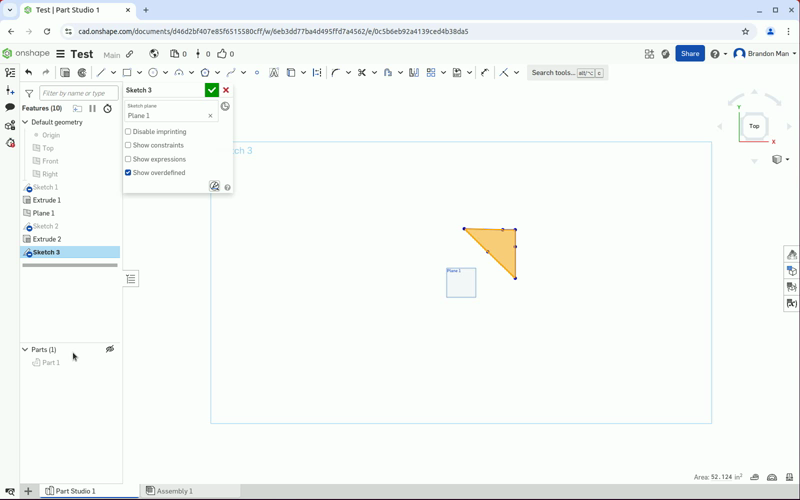
key(shift+e)
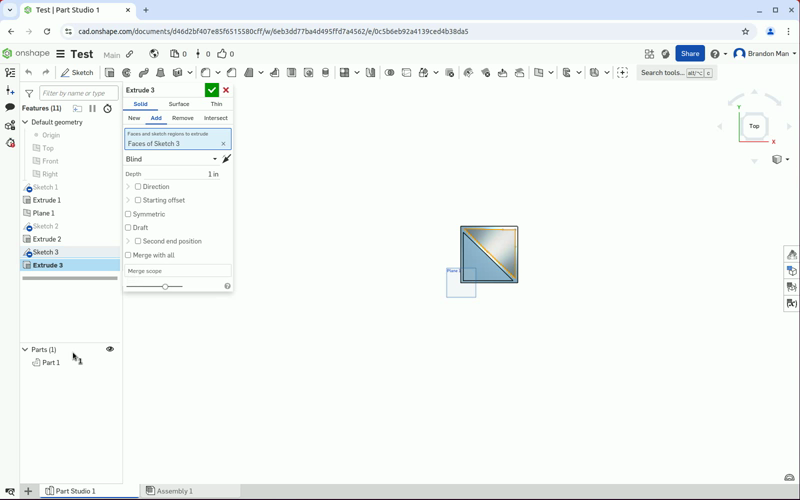
mouse_move(143, 106)
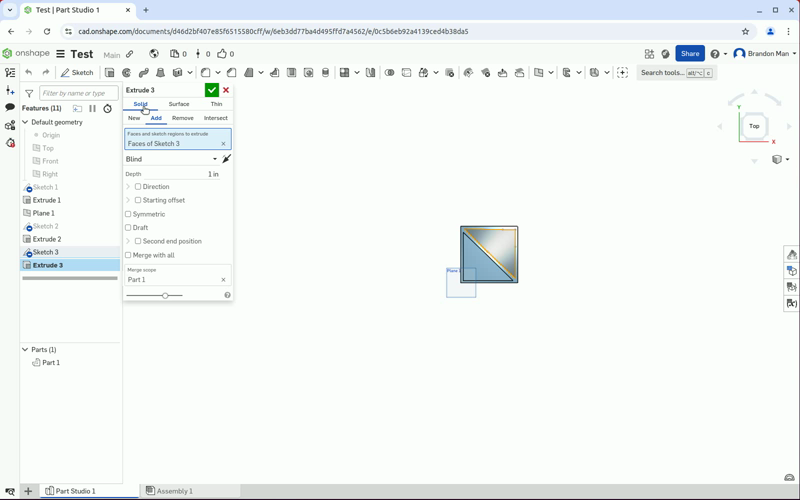
click(143, 106)
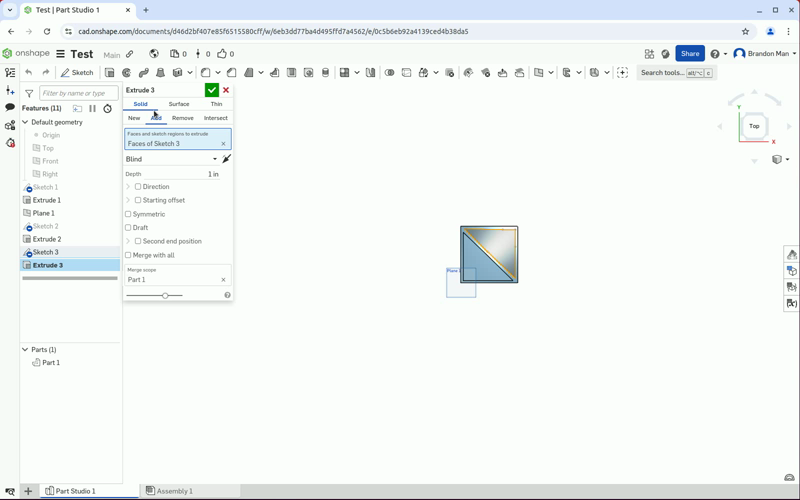
mouse_move(186, 120)
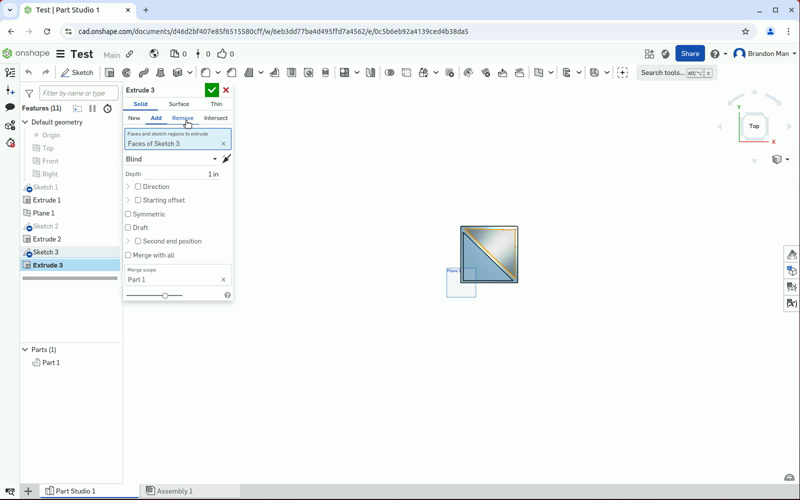
click(186, 120)
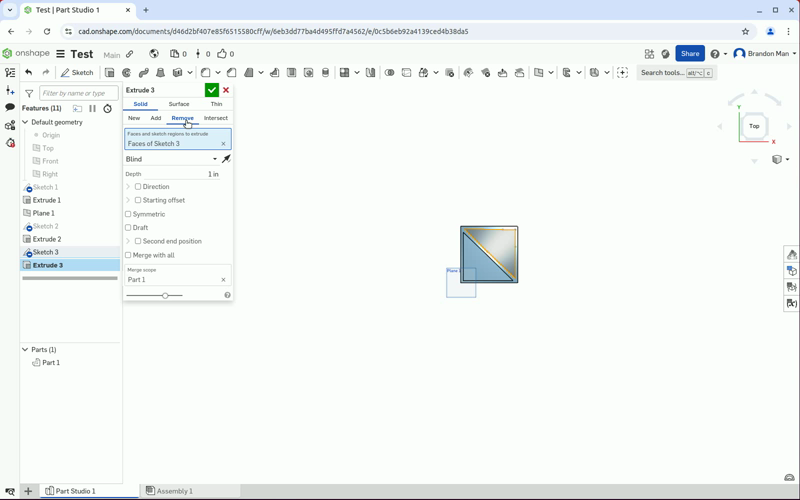
key(tab, 4)
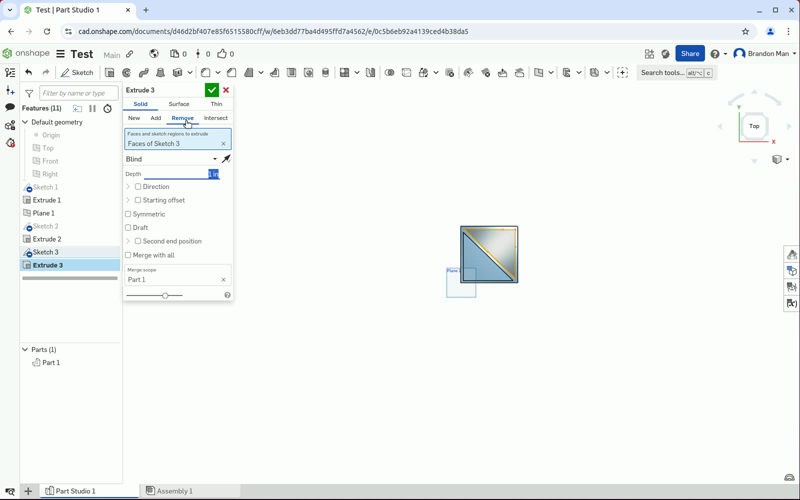
text(22.627)
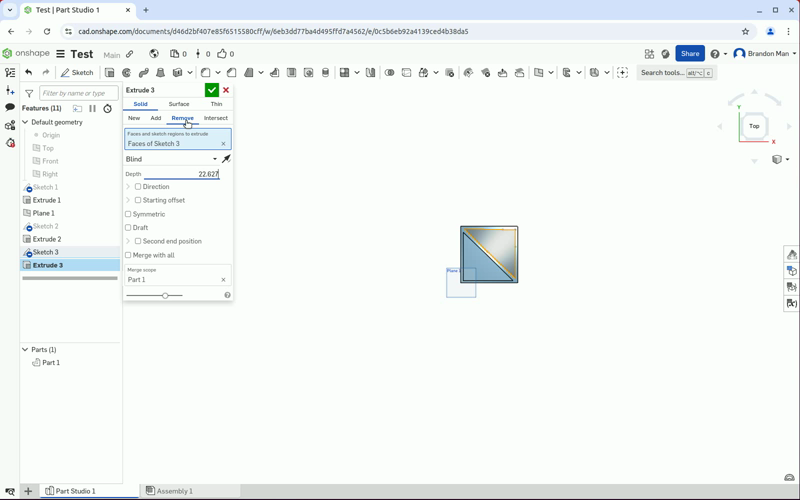
key(tab, 6)
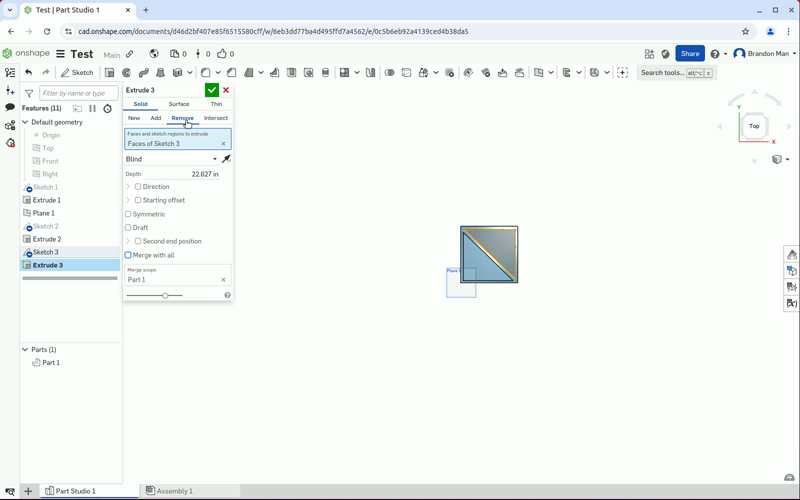
key(space)
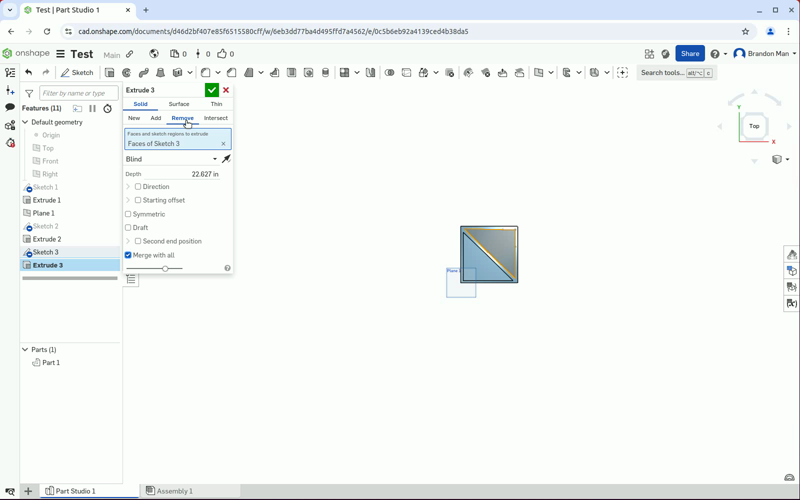
key(enter)
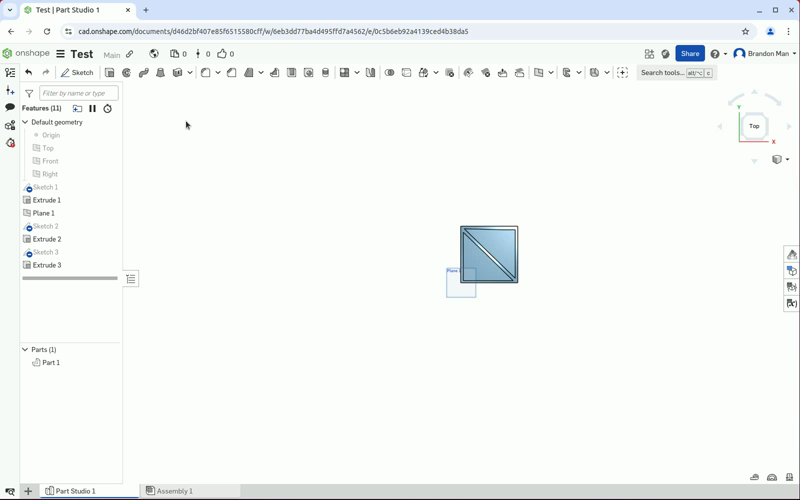
key(shift+h)
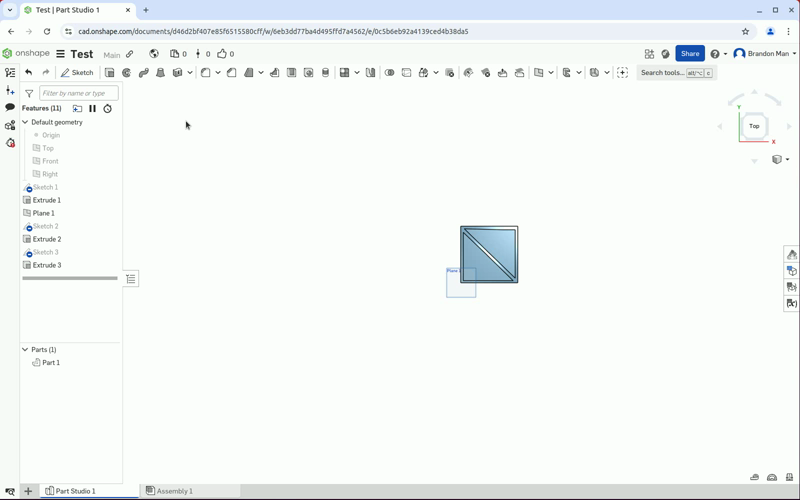
key(shift+h)
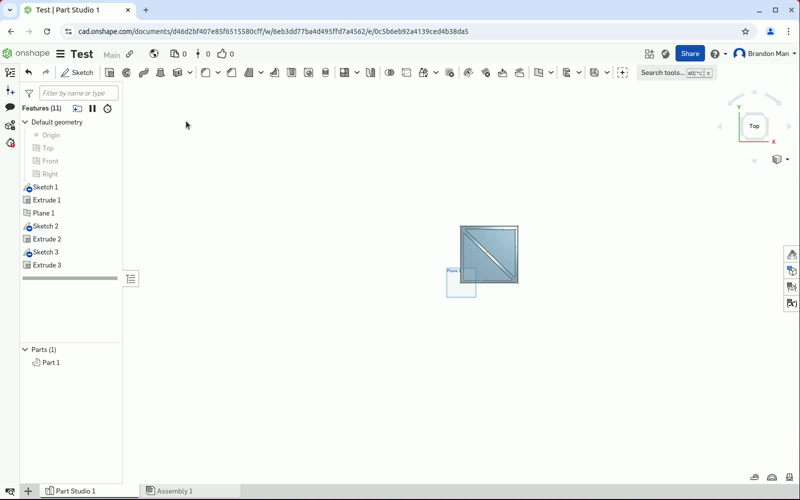
key(shift+7)
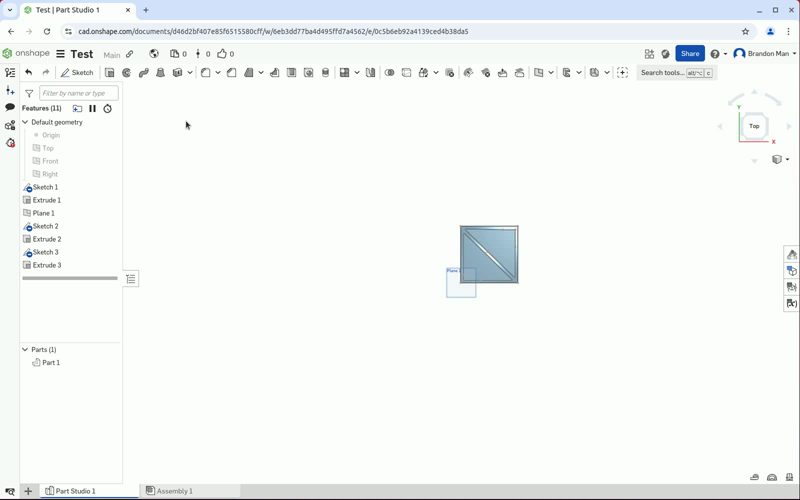
key(up, 3)
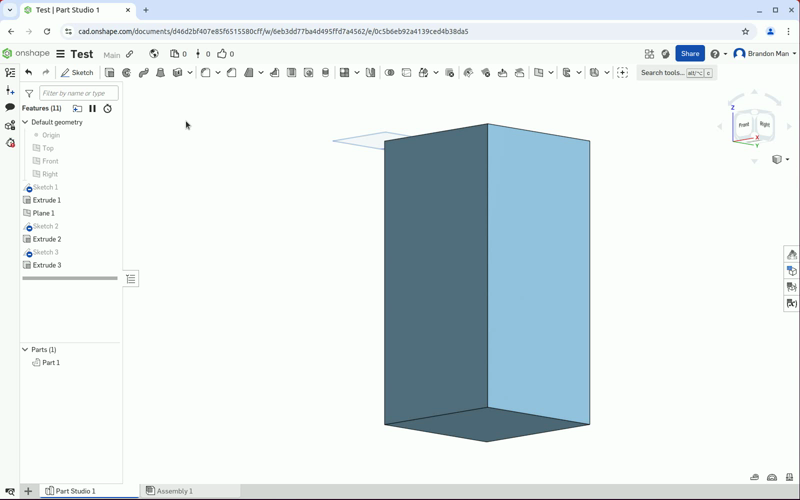
key(left, 3)
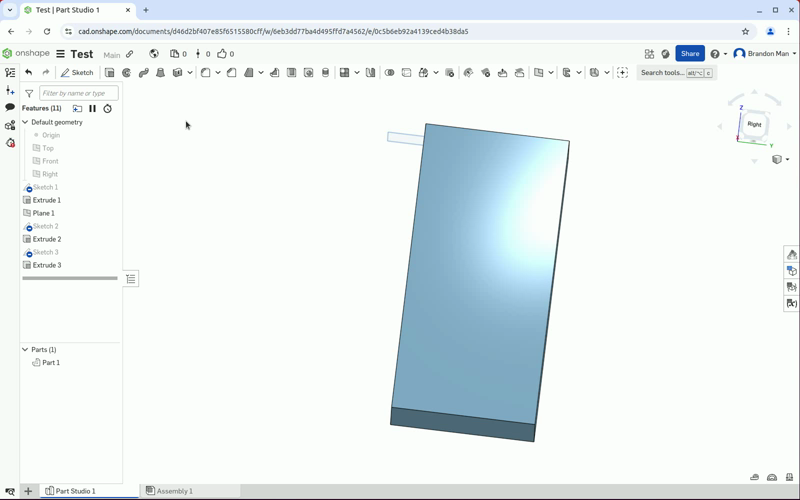
key(right, 3)
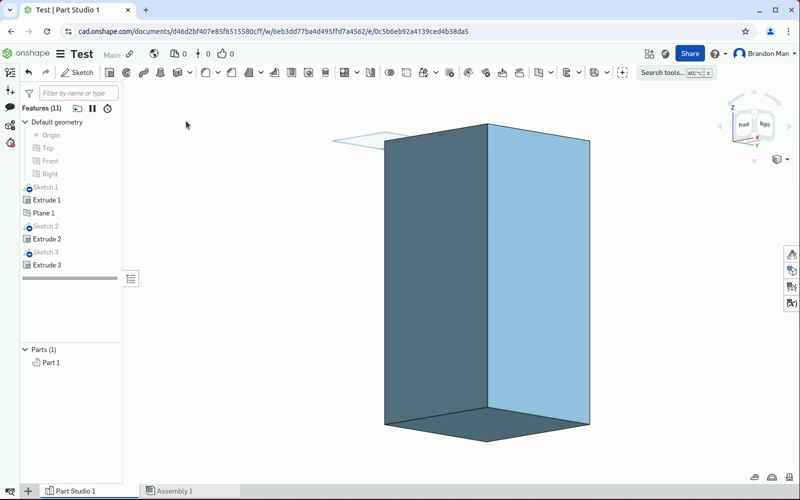
key(down, 3)
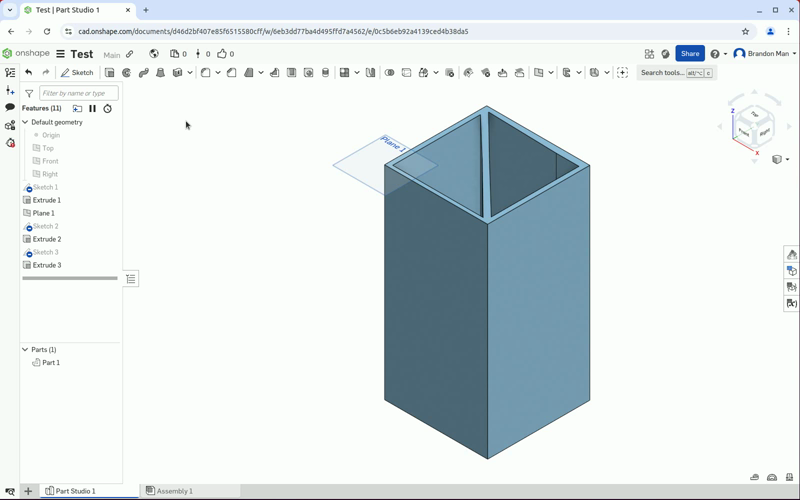
mouse_move(73, 189)
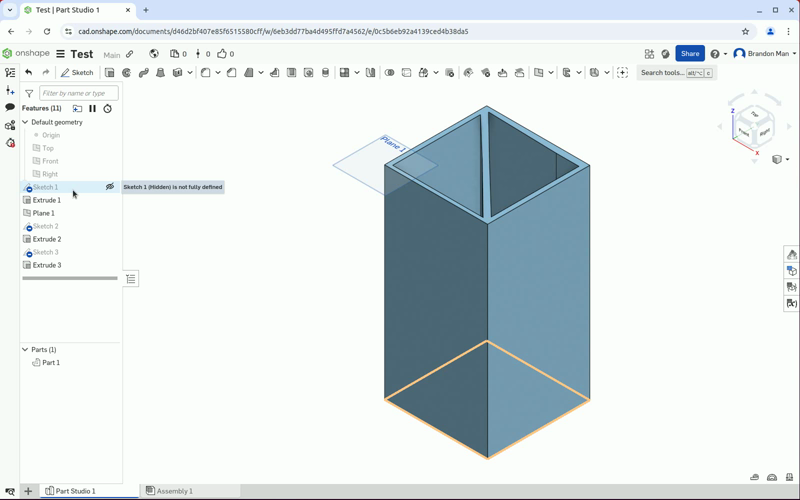
click(73, 189)